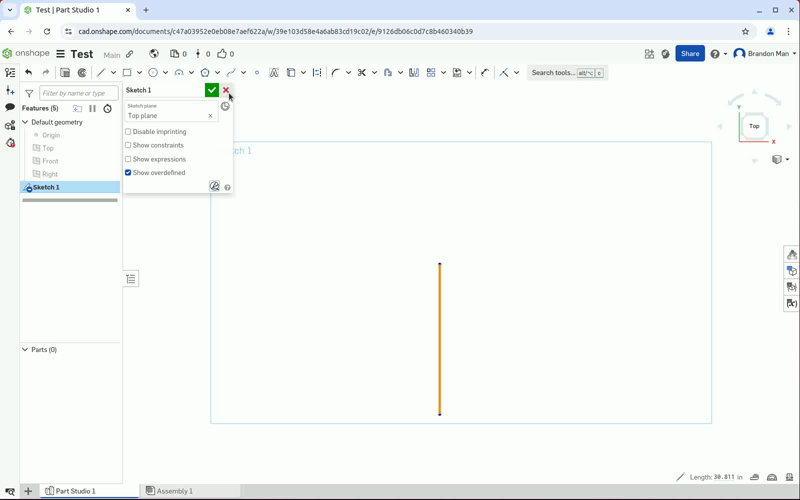
key(shift+h)
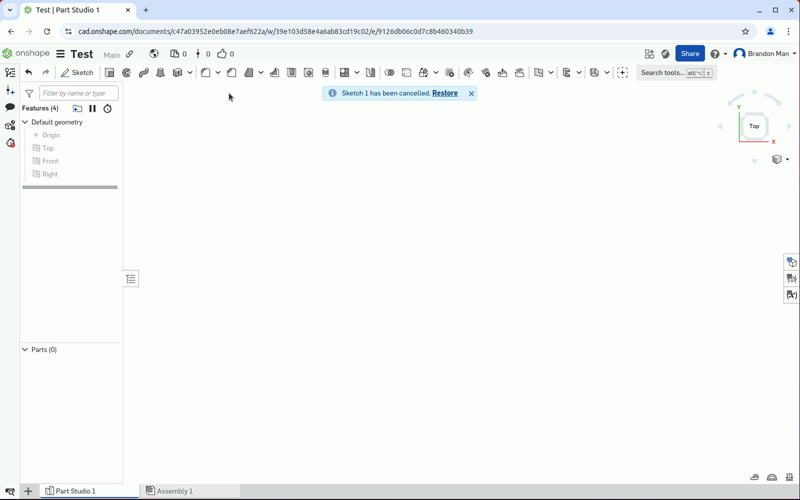
mouse_move(73, 352)
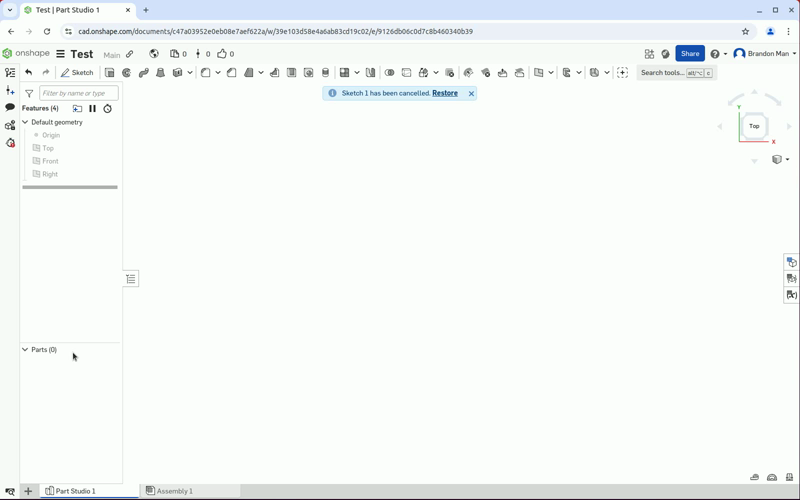
key(y)
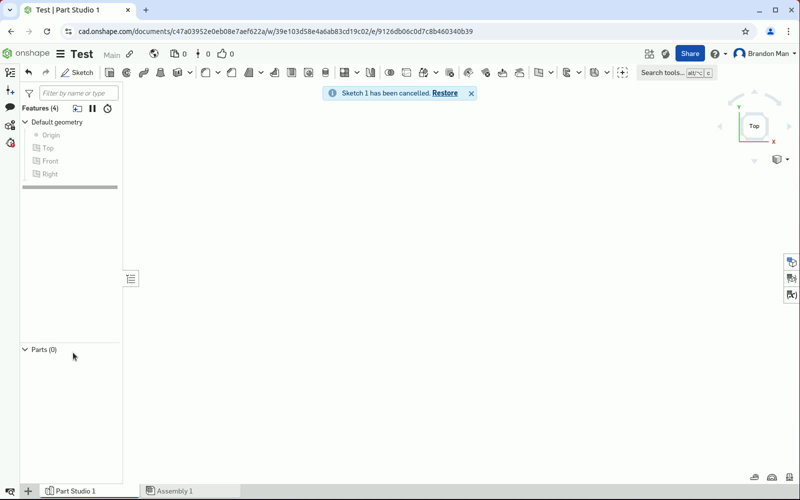
key(shift+p)
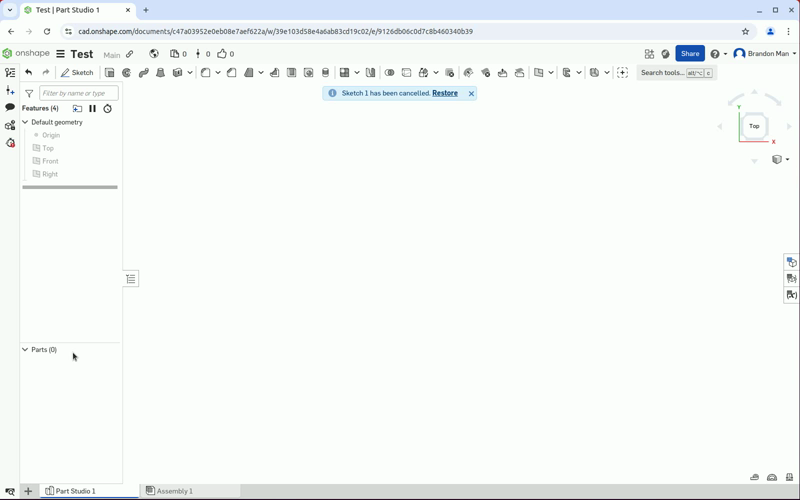
key(space)
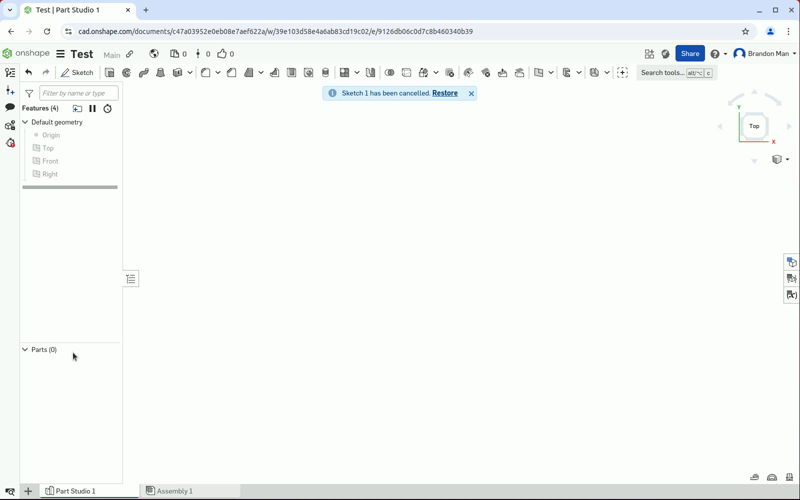
key_down(shift)
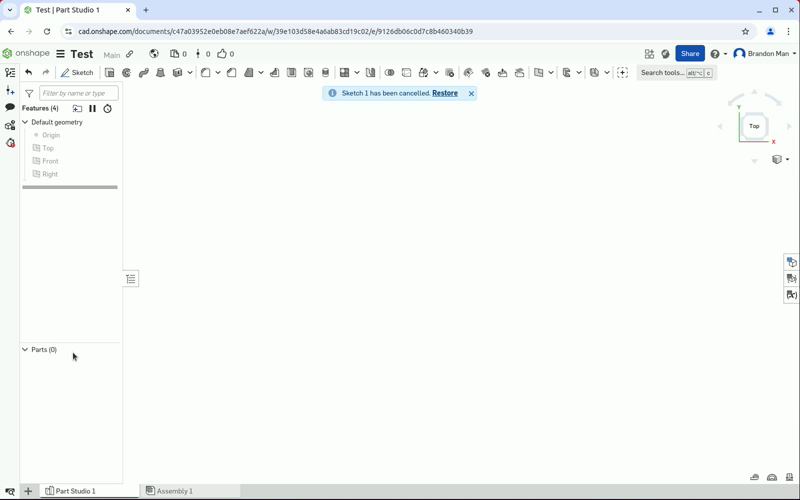
key(up)
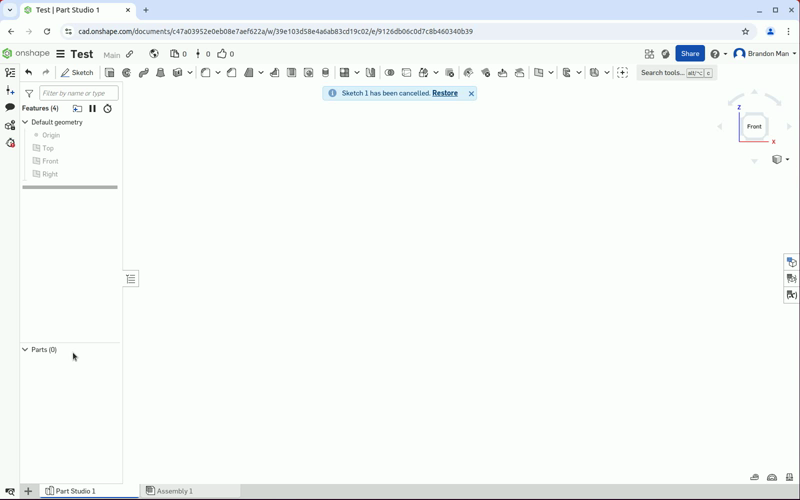
key_up(shift)
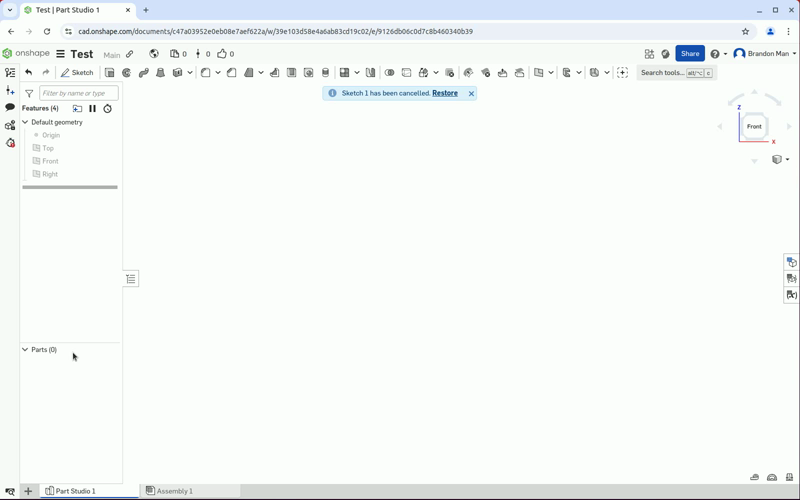
key(space)
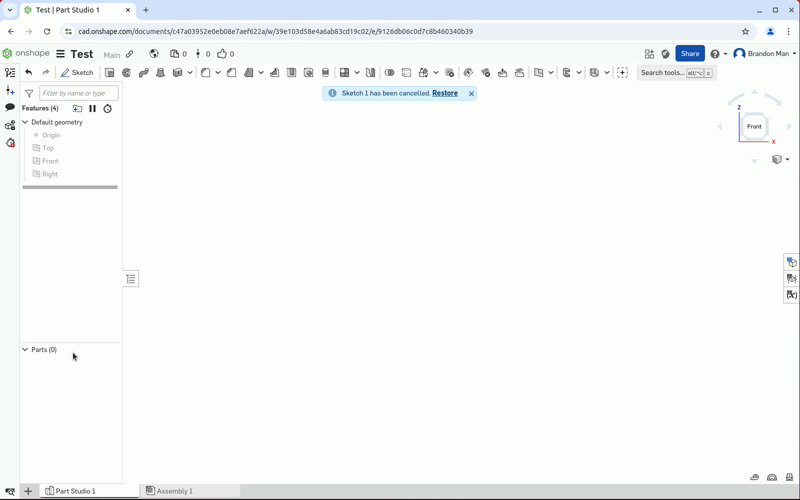
key_down(shift)
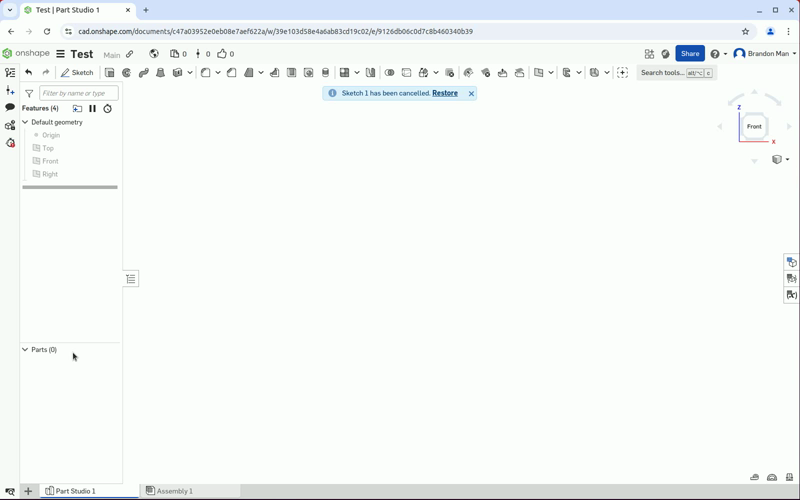
key(left)
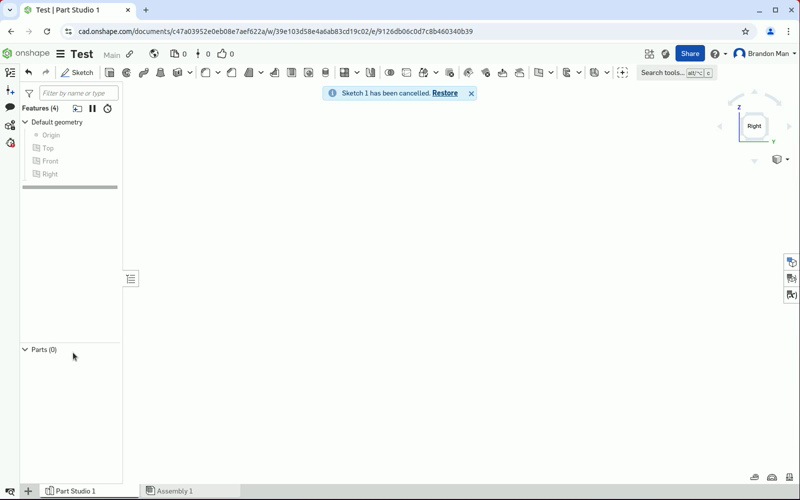
key_up(shift)
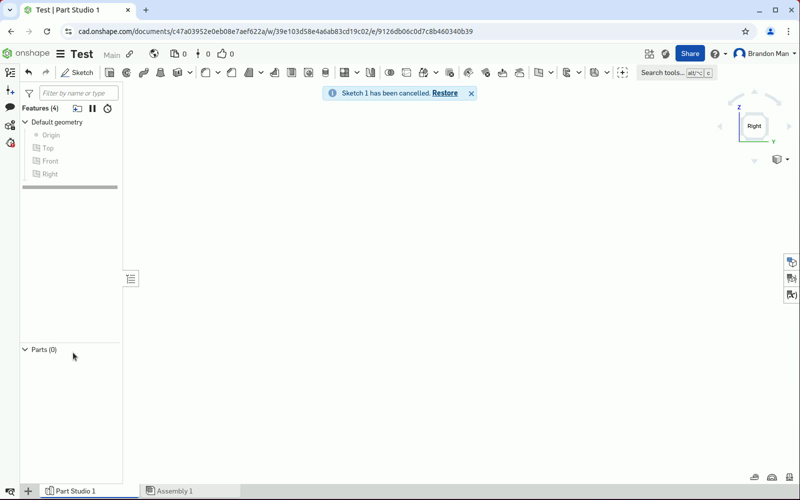
mouse_move(73, 352)
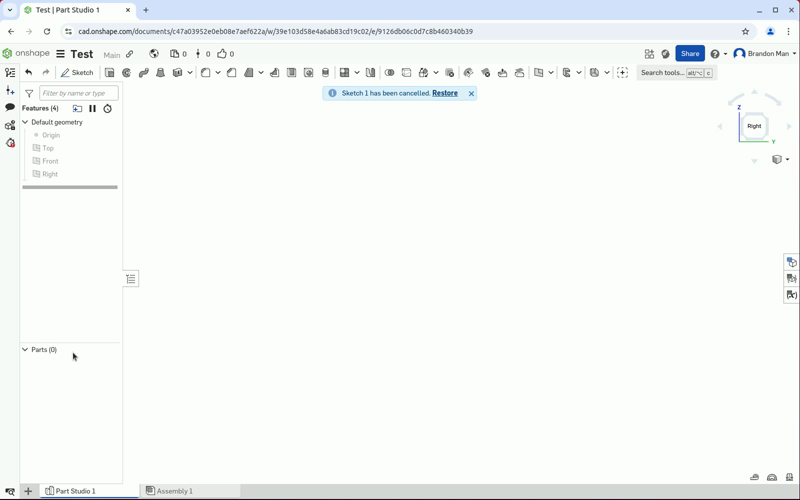
key(shift+y)
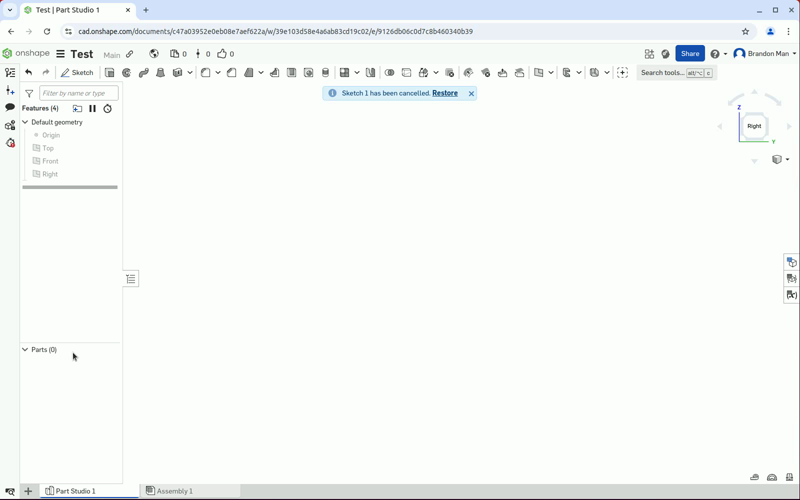
key(shift+s)
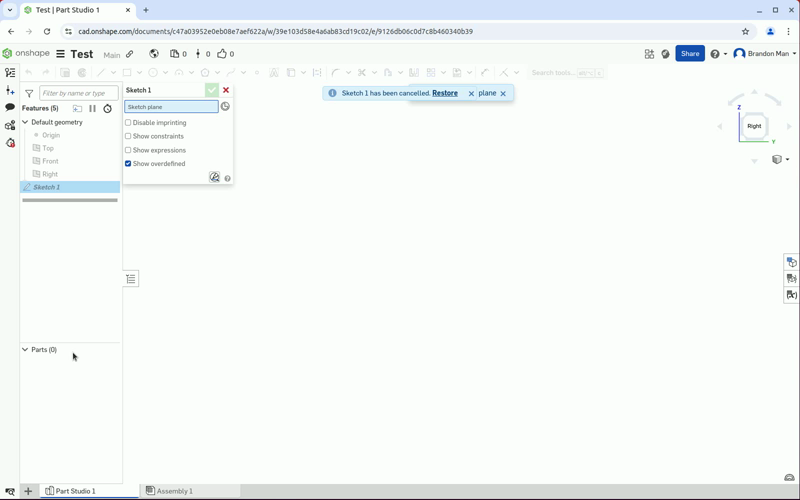
mouse_move(73, 176)
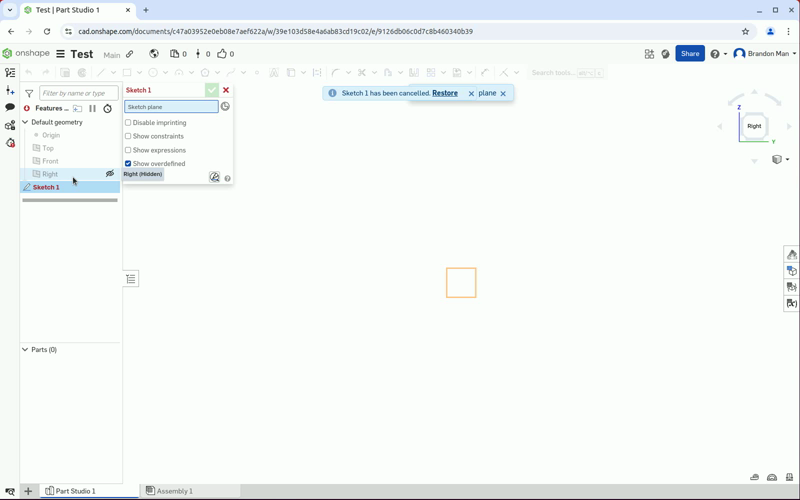
click(73, 176)
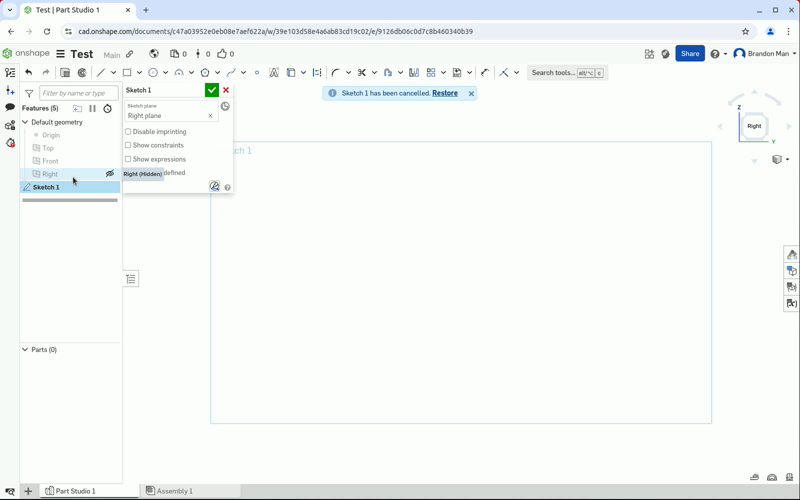
mouse_move(73, 352)
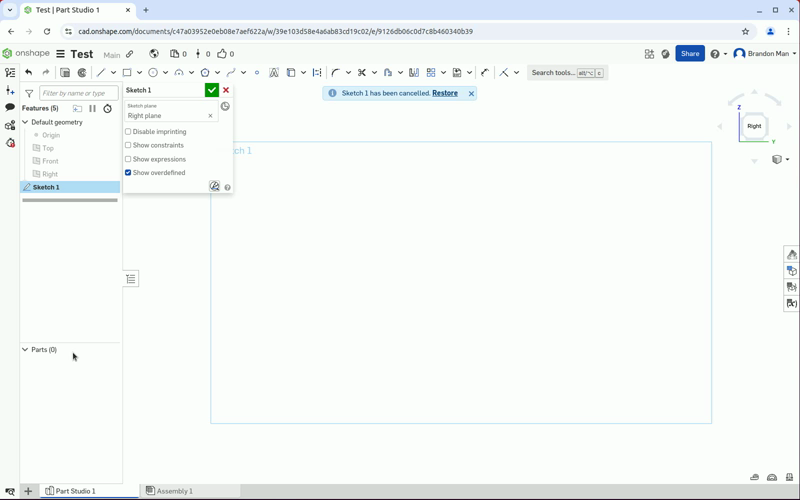
key(y)
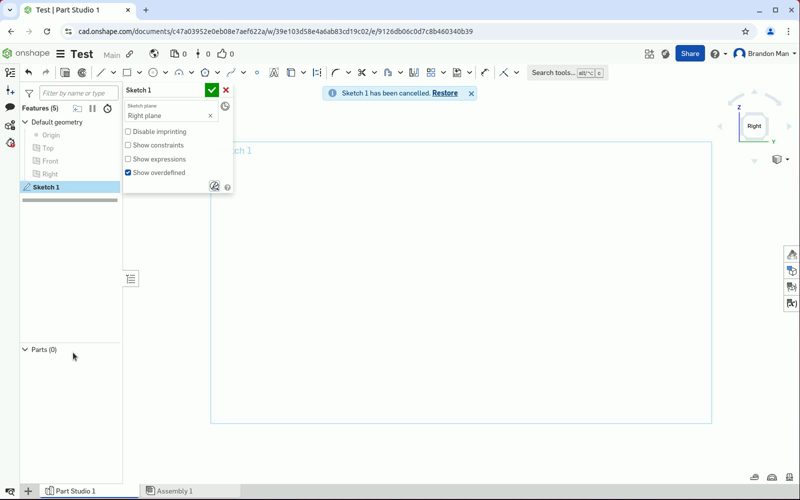
key(l)
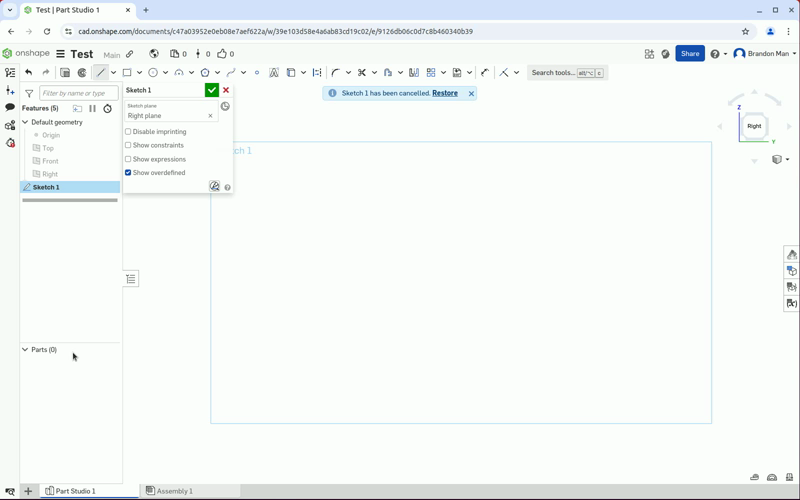
key_down(shift)
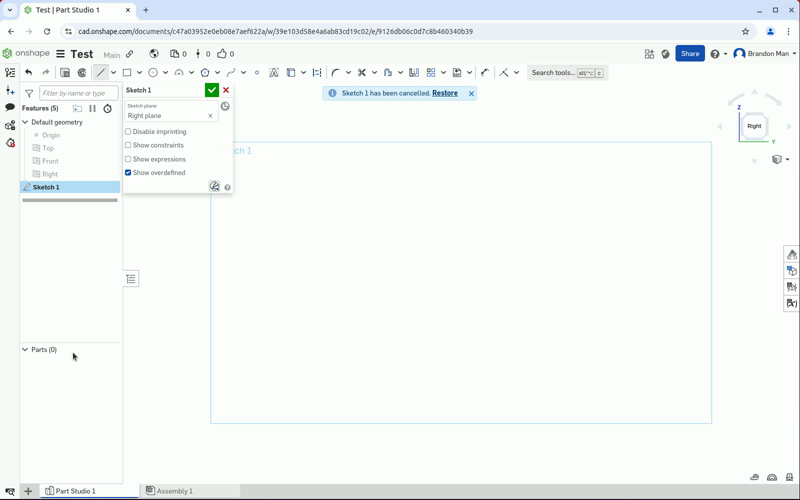
mouse_move(460, 314)
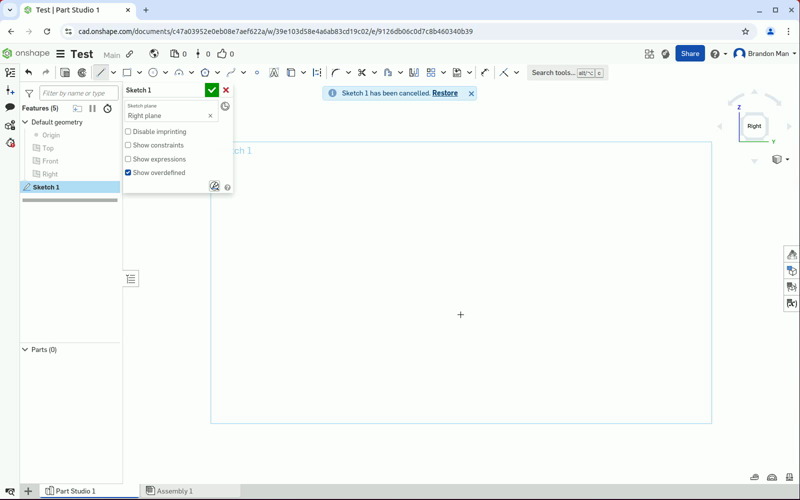
click(460, 314)
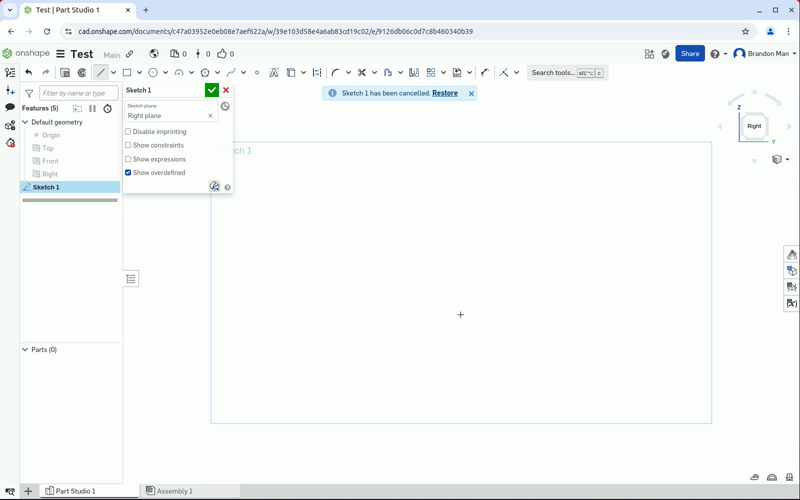
key_up(shift)
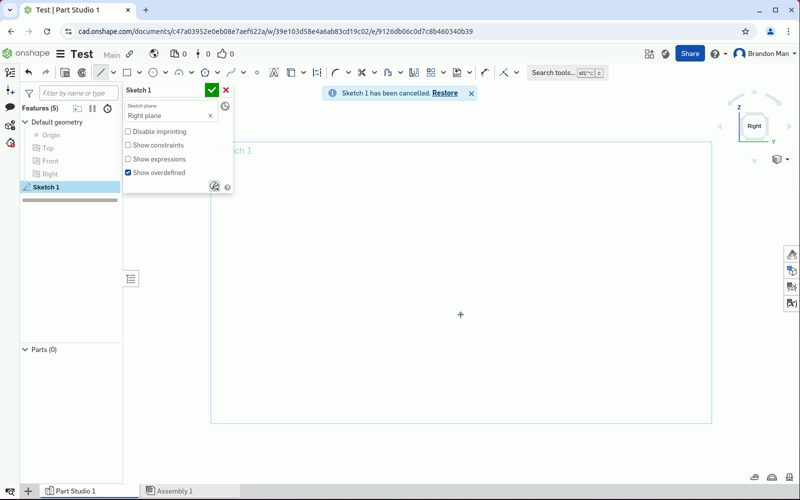
key_down(shift)
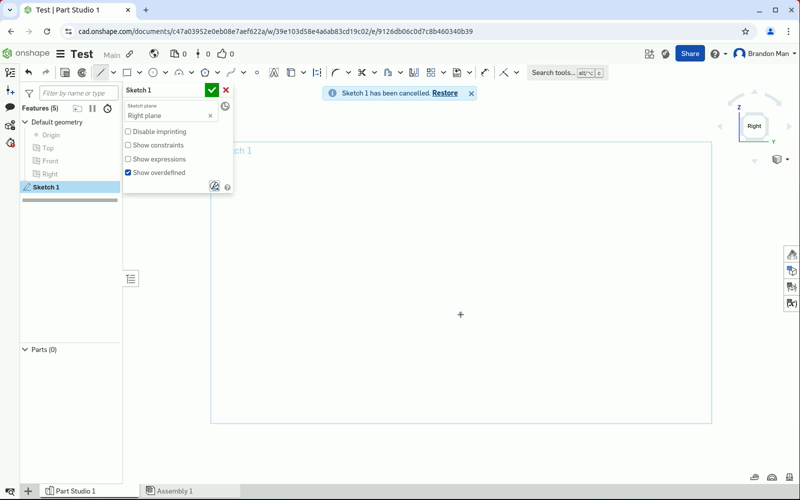
mouse_move(546, 314)
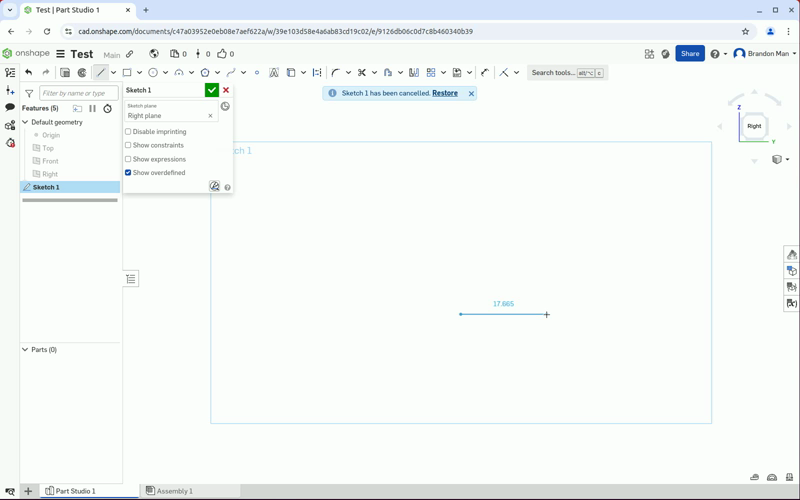
click(546, 314)
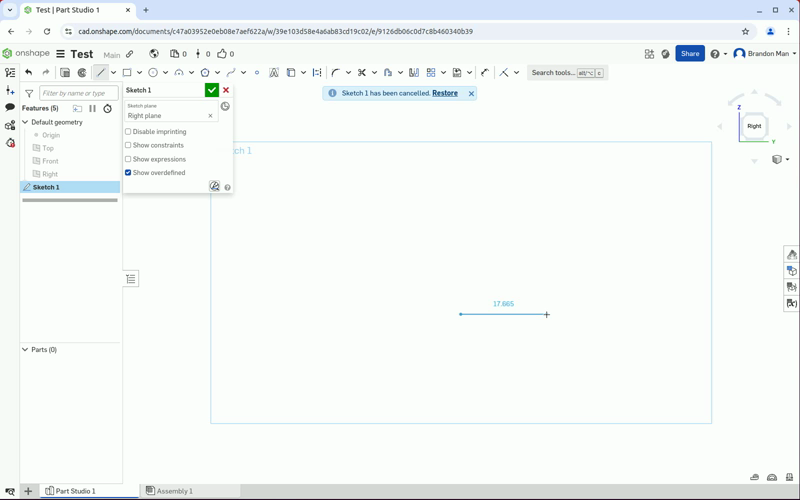
key_up(shift)
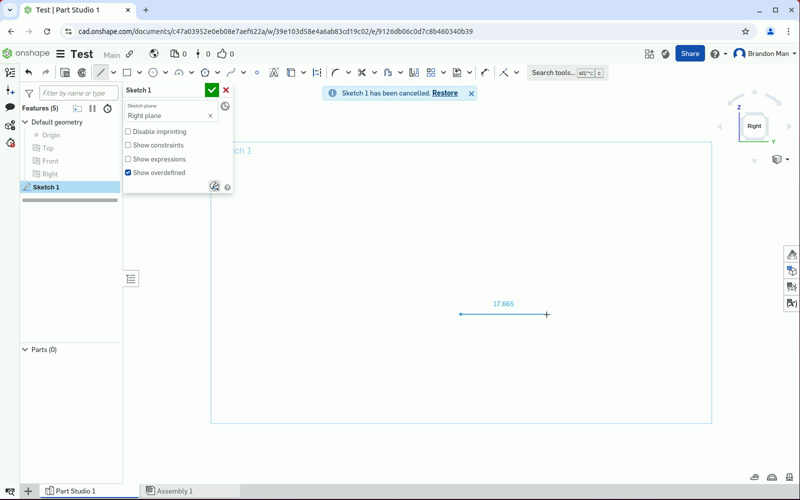
key_down(shift)
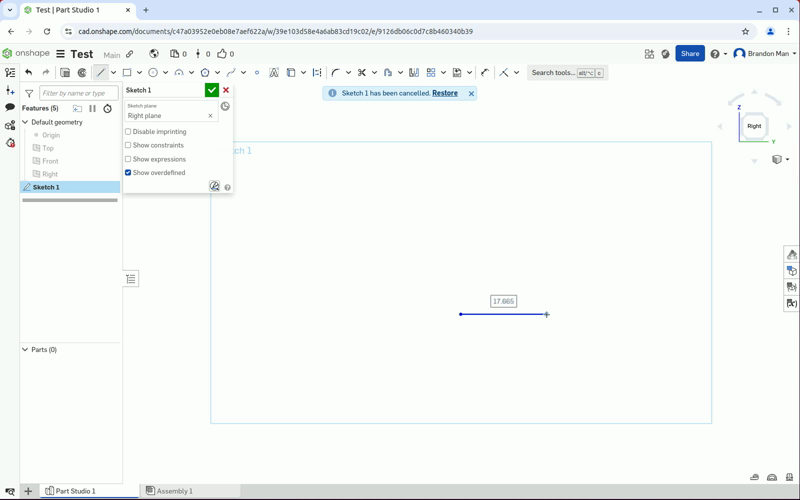
mouse_move(546, 241)
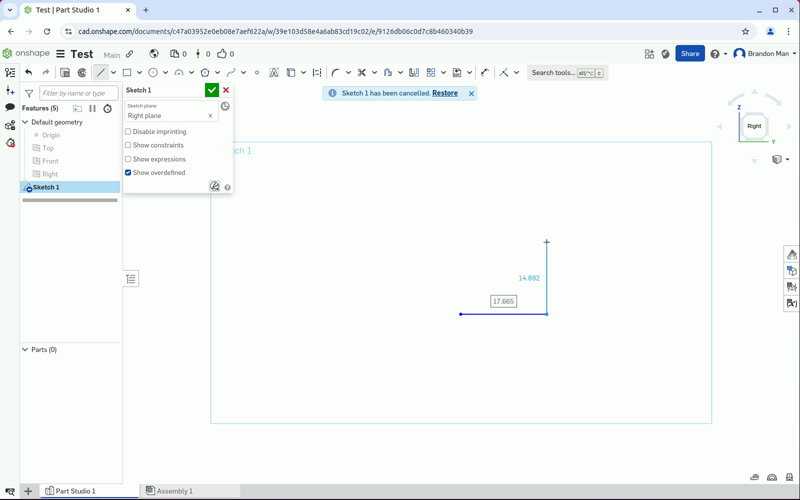
click(546, 241)
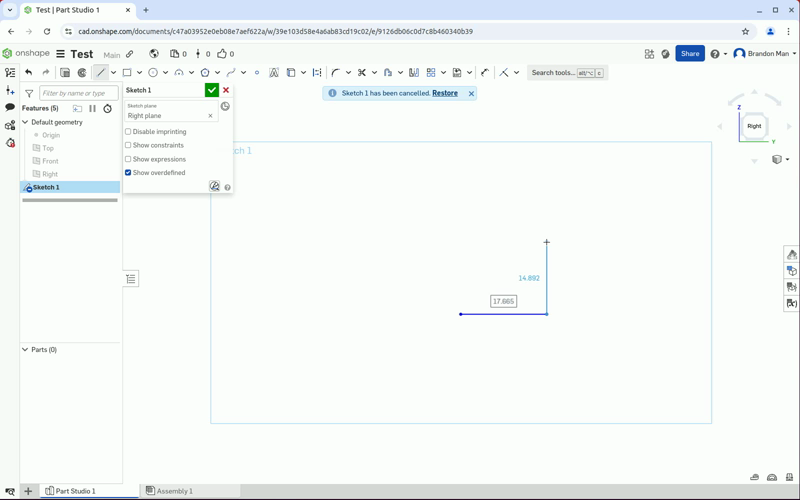
key_up(shift)
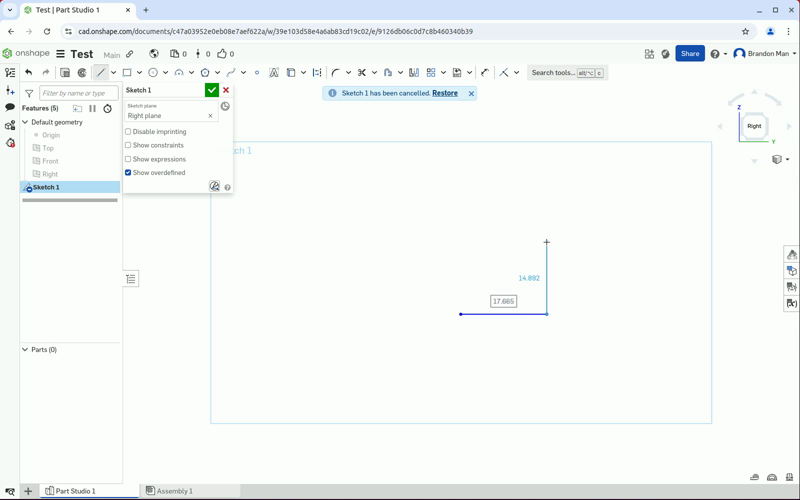
key_down(shift)
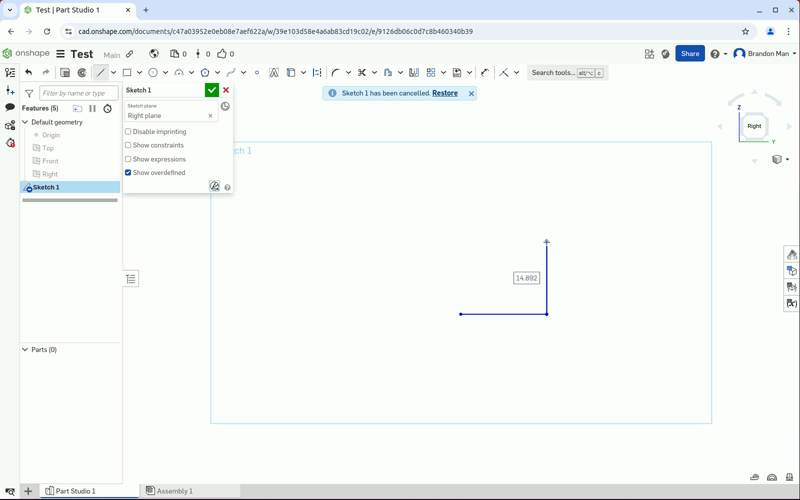
mouse_move(460, 241)
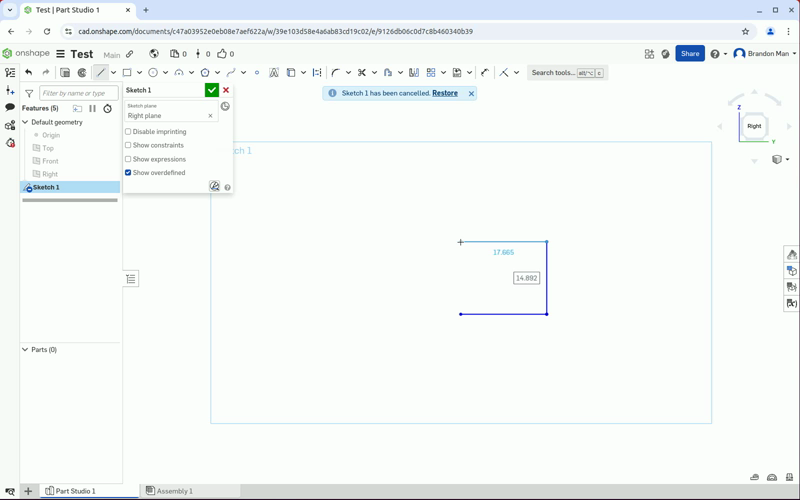
click(460, 241)
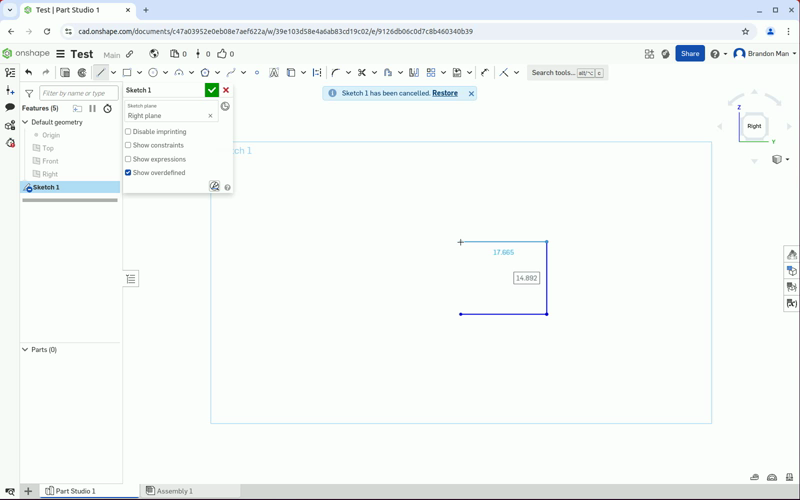
key_up(shift)
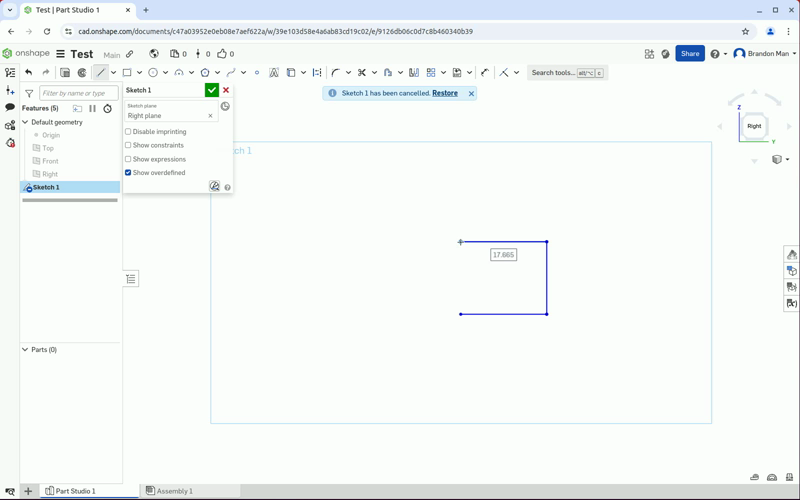
key_down(shift)
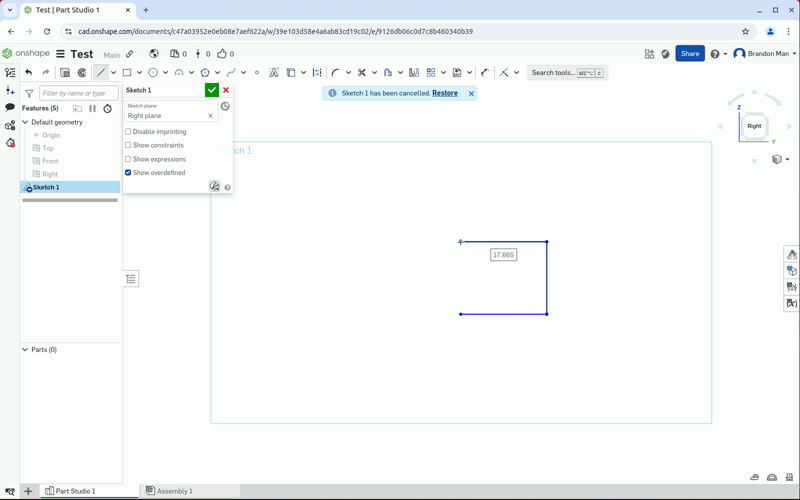
mouse_move(460, 314)
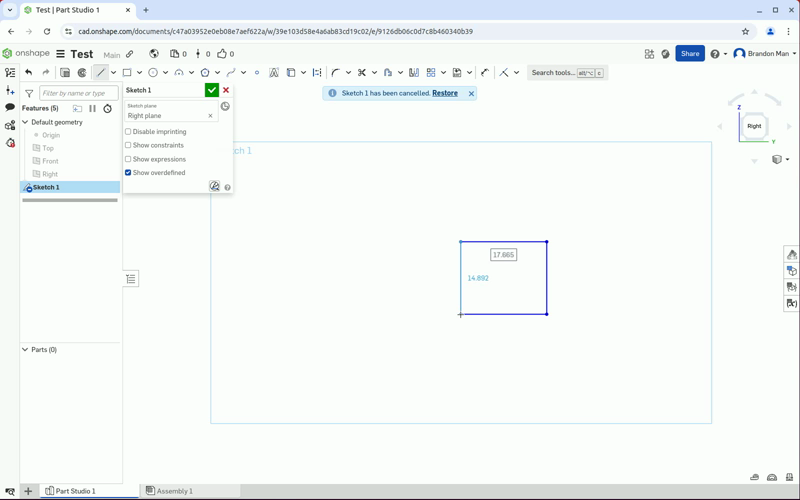
key_up(shift)
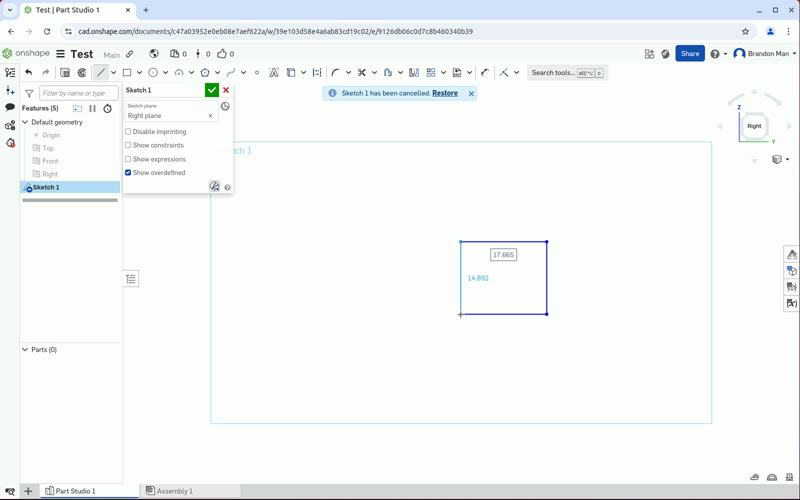
click(460, 314)
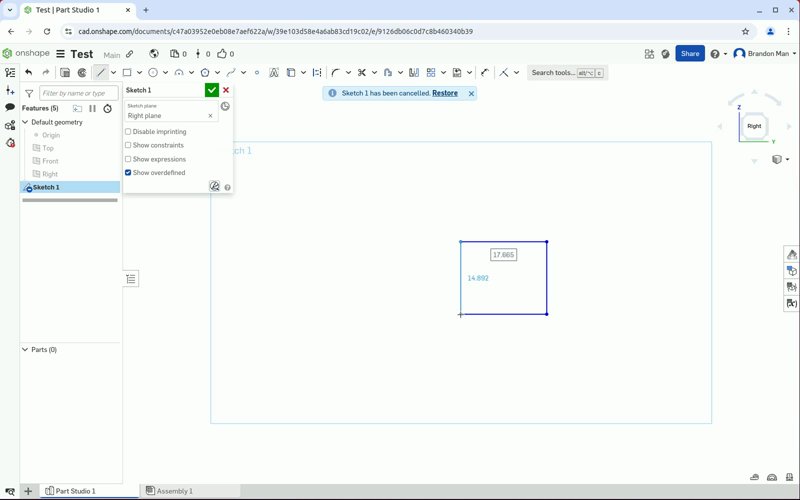
key(esc)
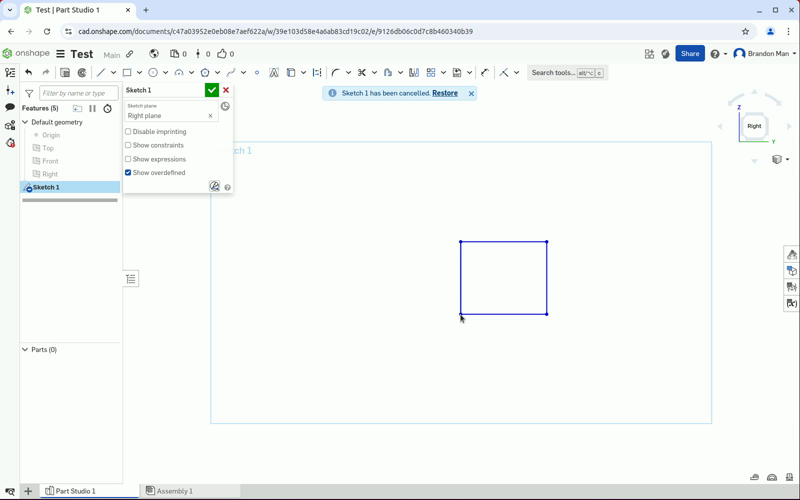
mouse_move(522, 263)
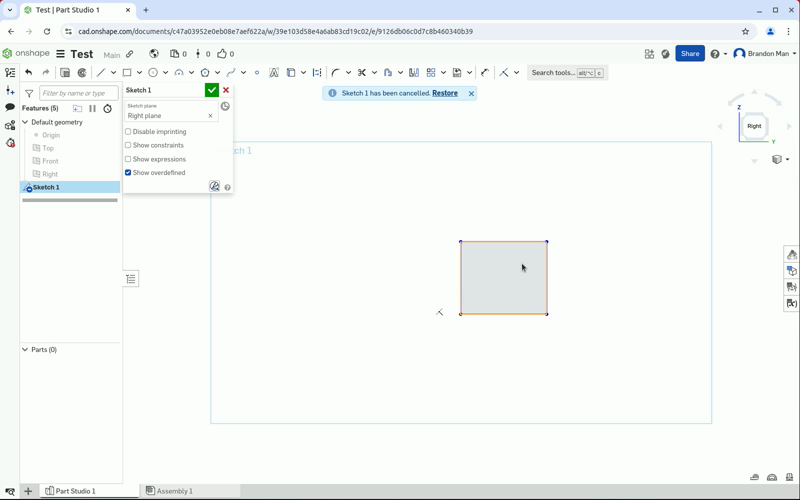
click(522, 263)
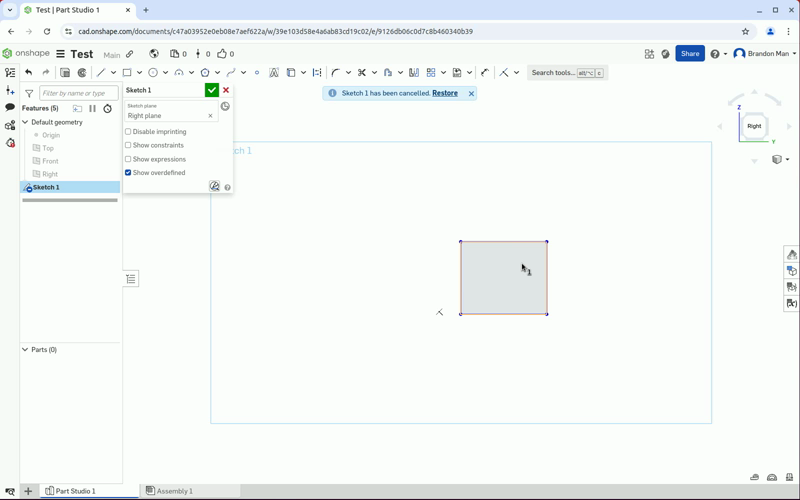
mouse_move(73, 352)
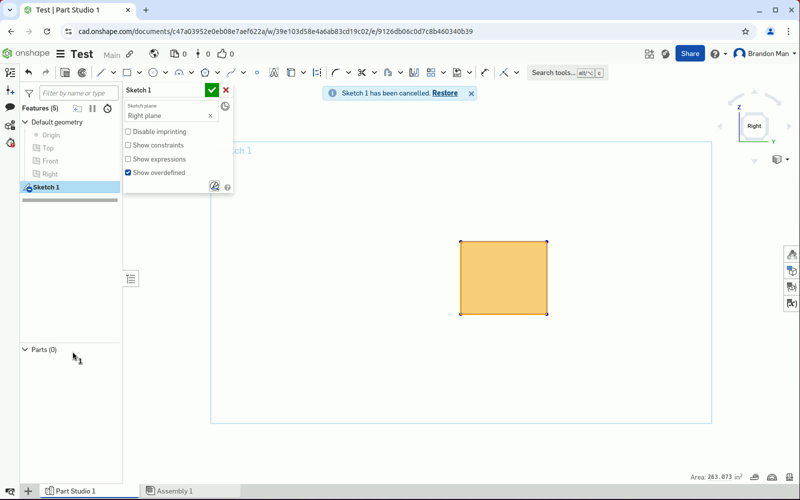
key(shift+y)
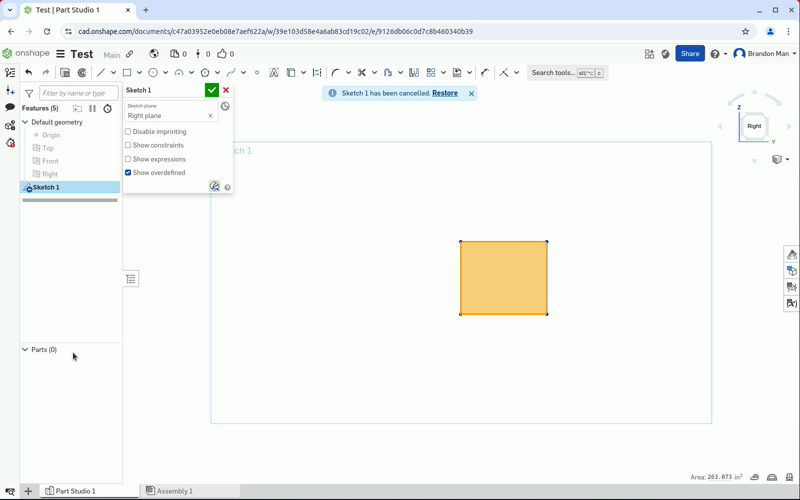
key(shift+e)
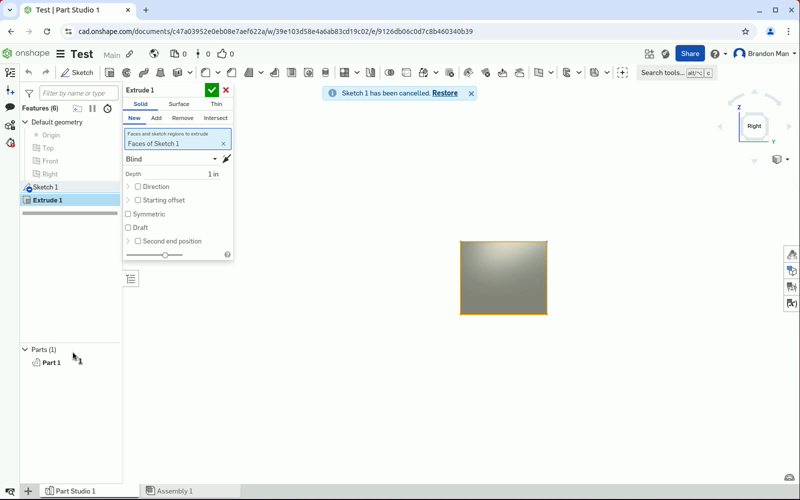
mouse_move(143, 106)
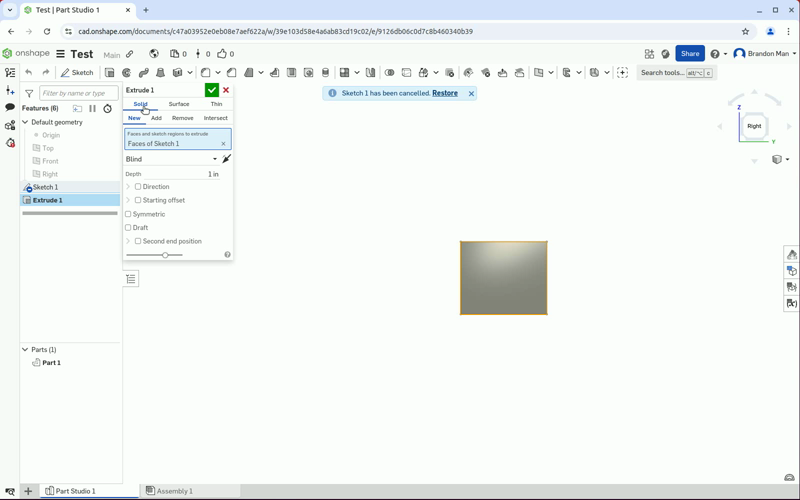
click(143, 106)
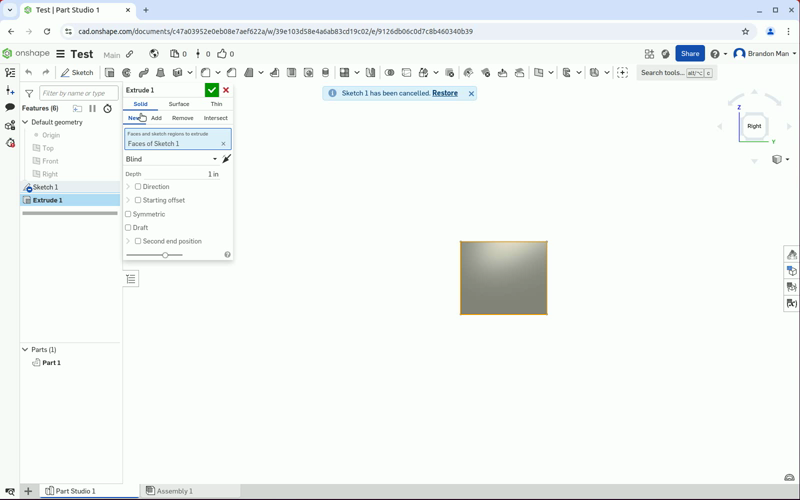
mouse_move(137, 120)
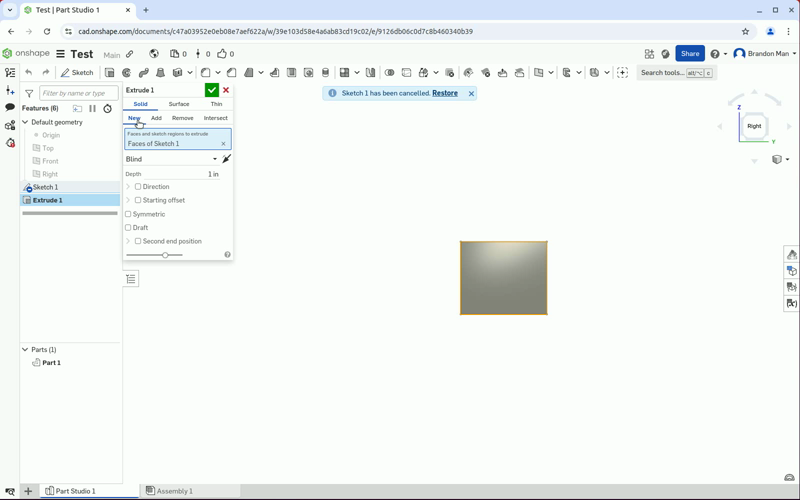
click(137, 120)
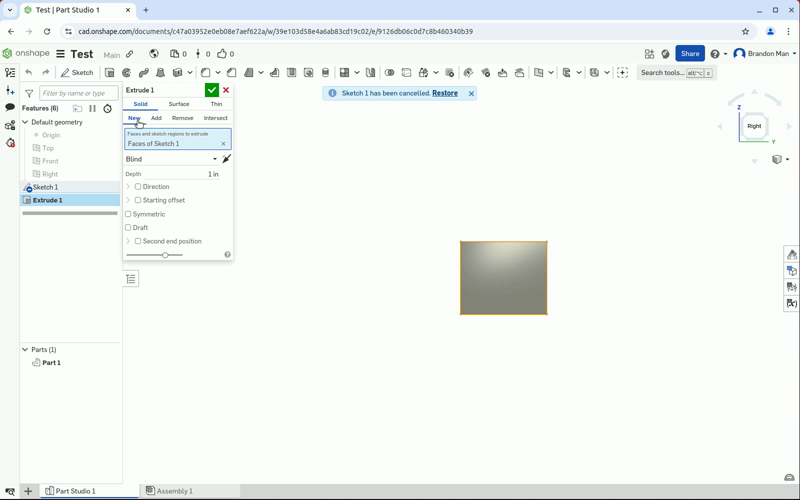
key(tab, 4)
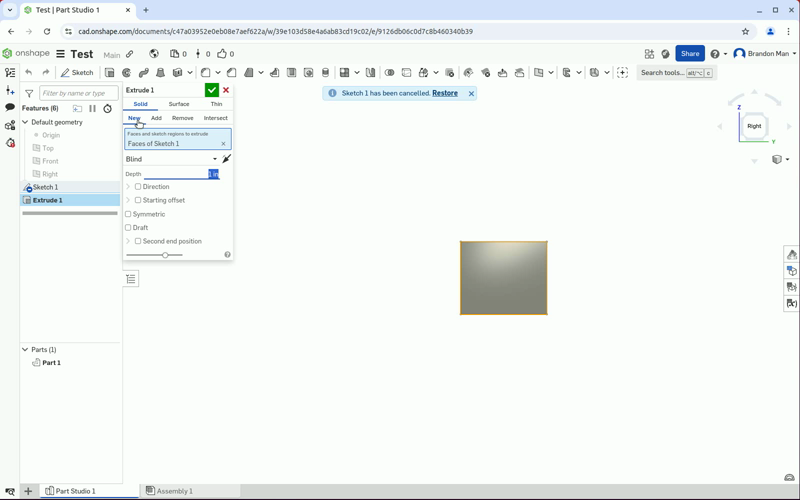
text(23.108)
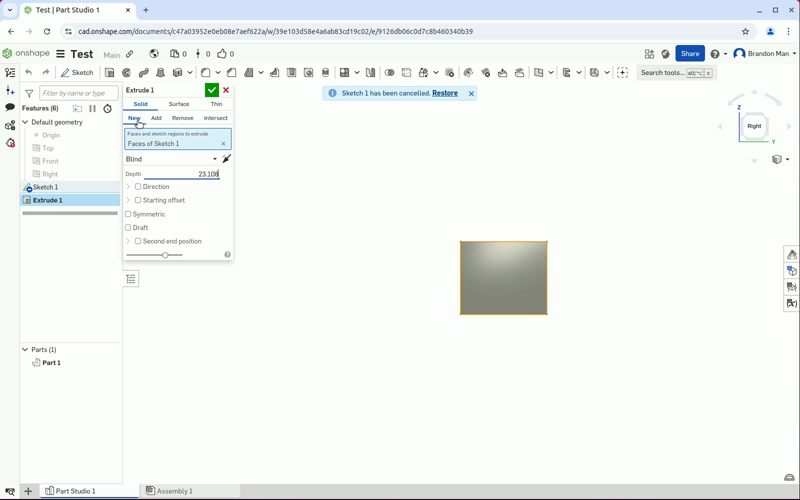
key(enter)
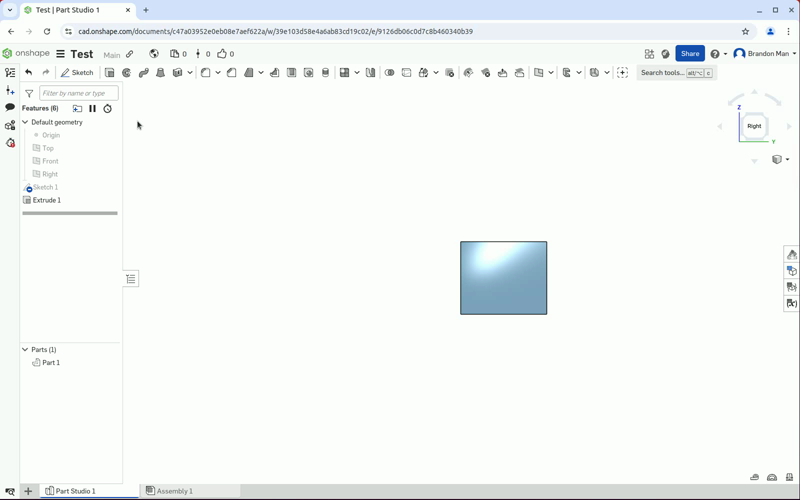
key(shift+h)
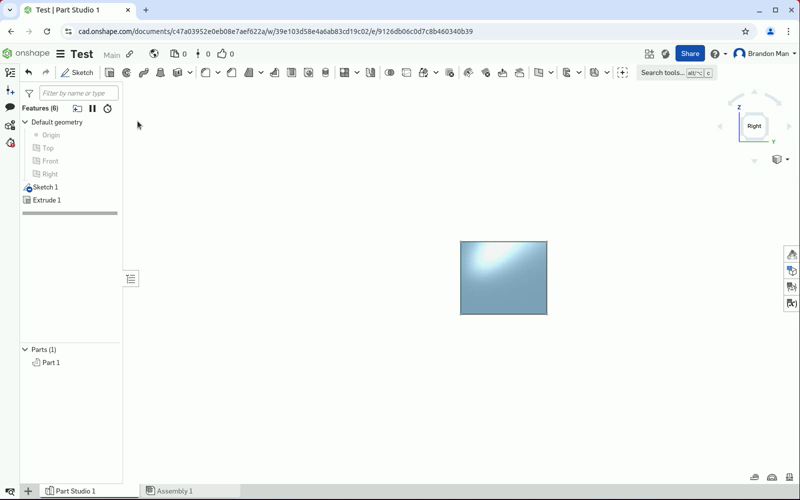
key(shift+h)
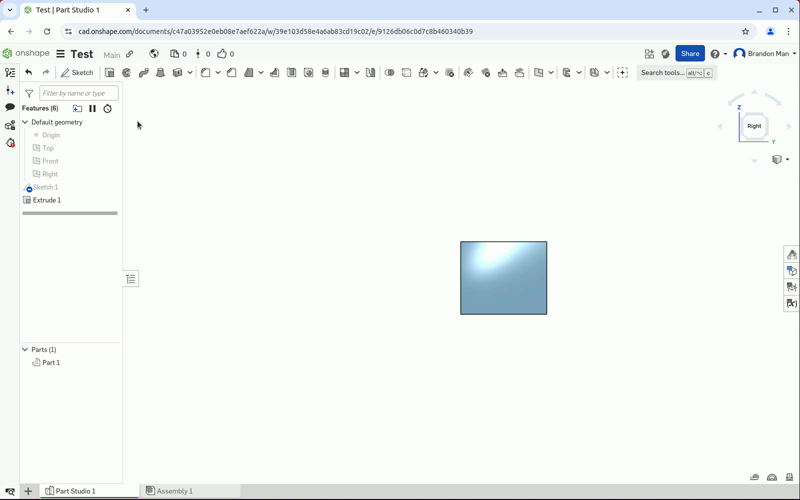
mouse_move(73, 189)
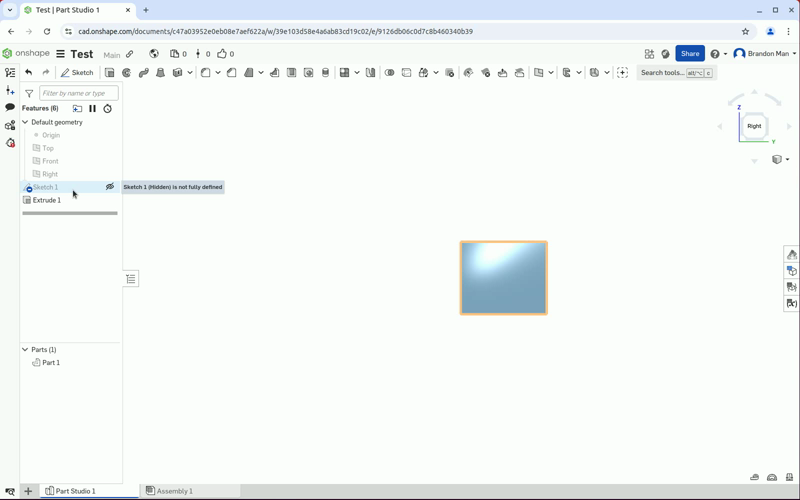
click(73, 189)
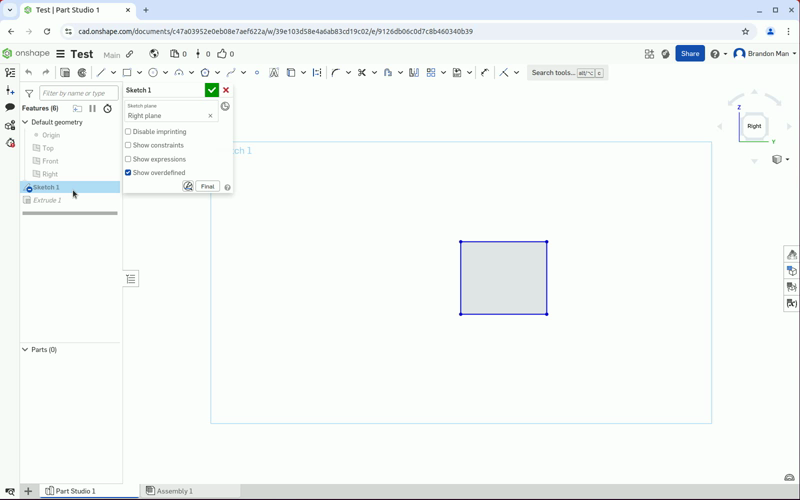
mouse_move(229, 92)
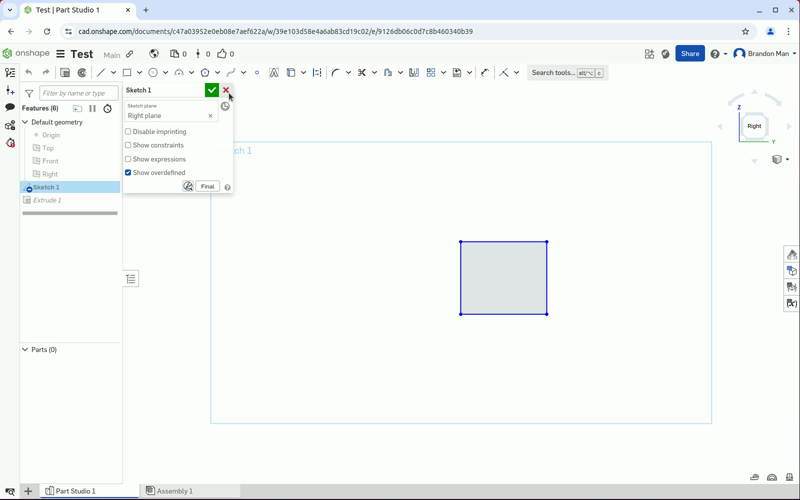
click(229, 92)
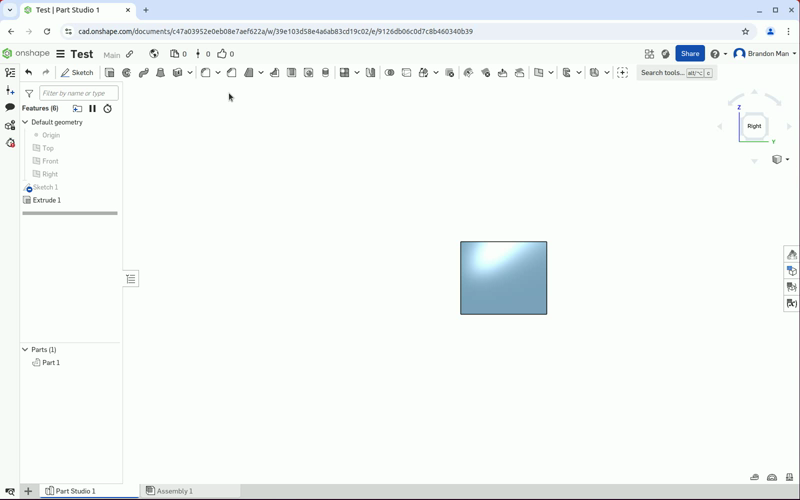
mouse_move(541, 75)
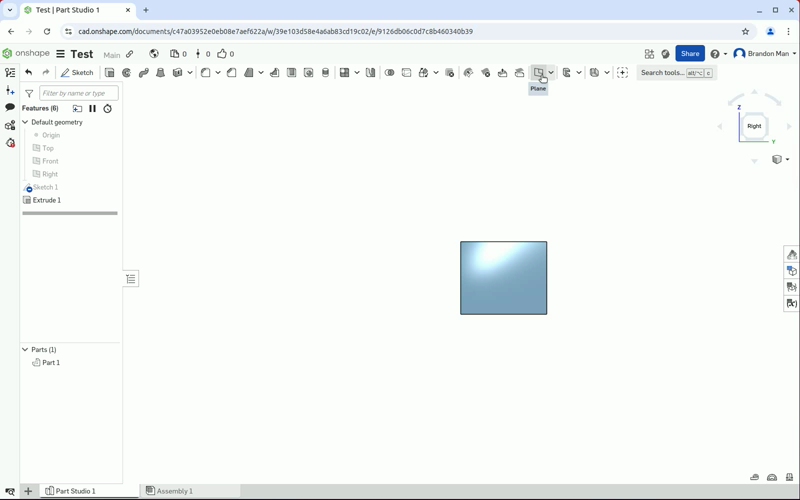
click(541, 75)
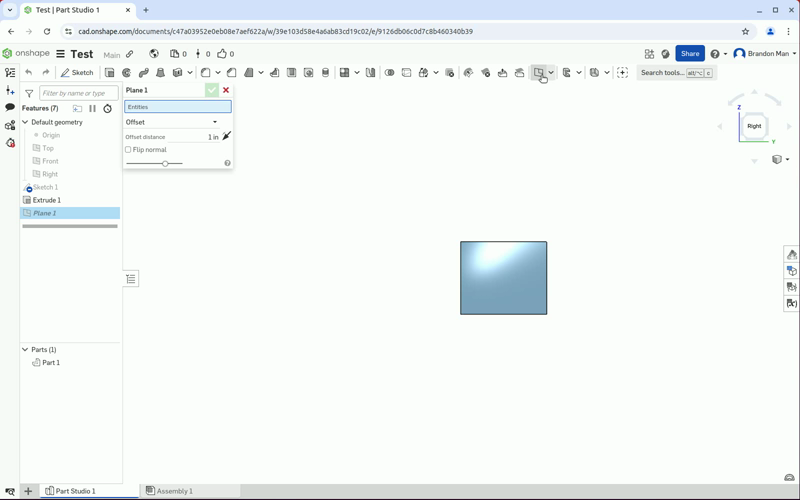
mouse_move(73, 176)
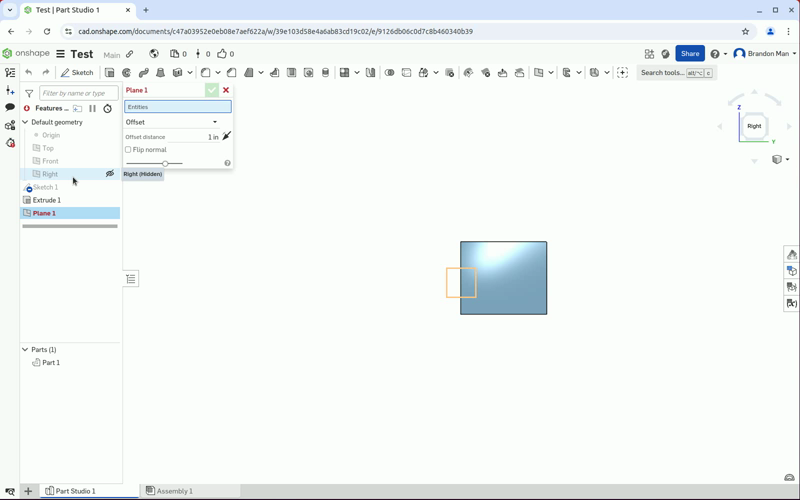
click(73, 176)
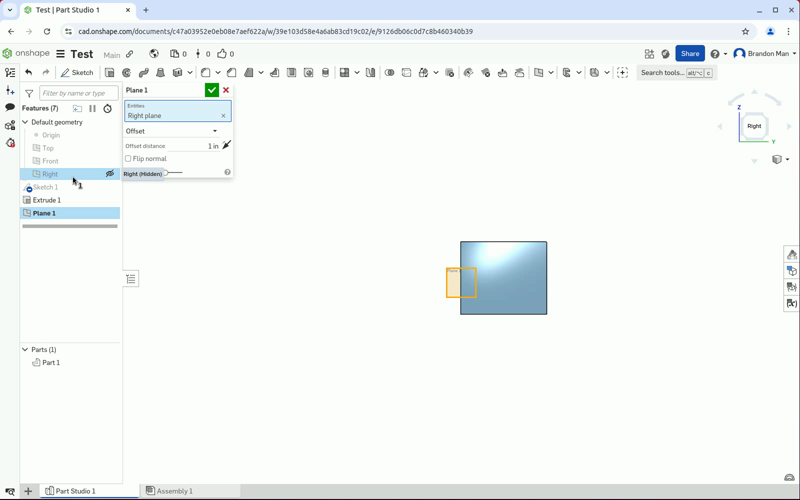
key(tab, 2)
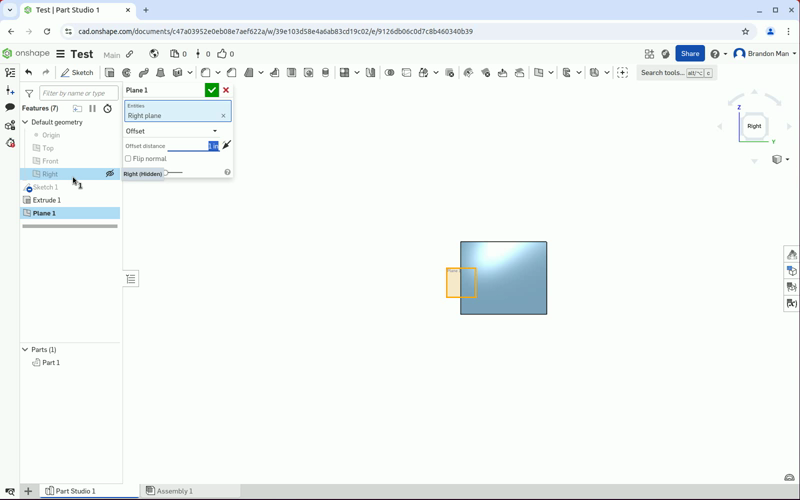
text(23.108)
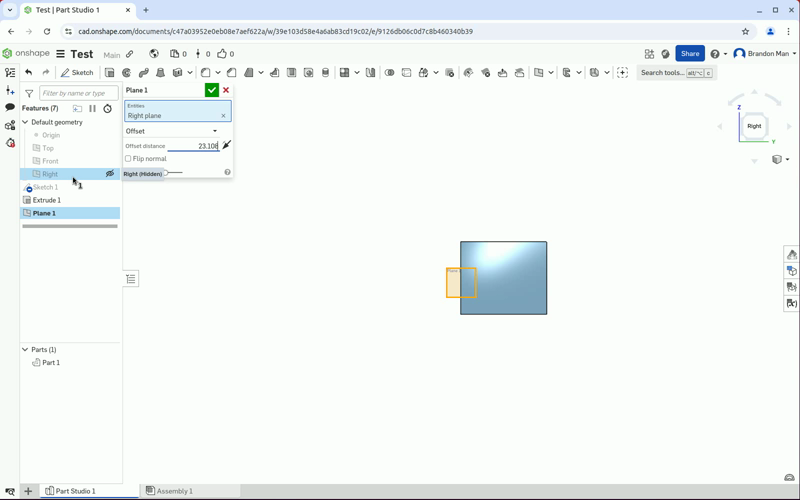
key(enter, 2)
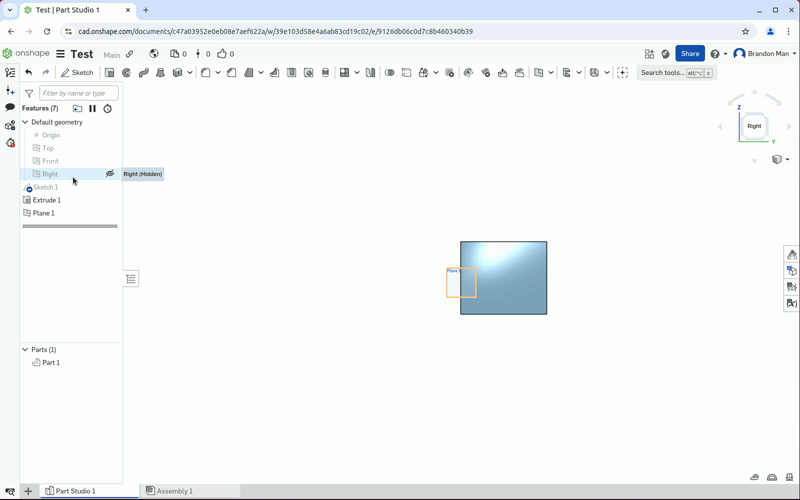
key(shift+s)
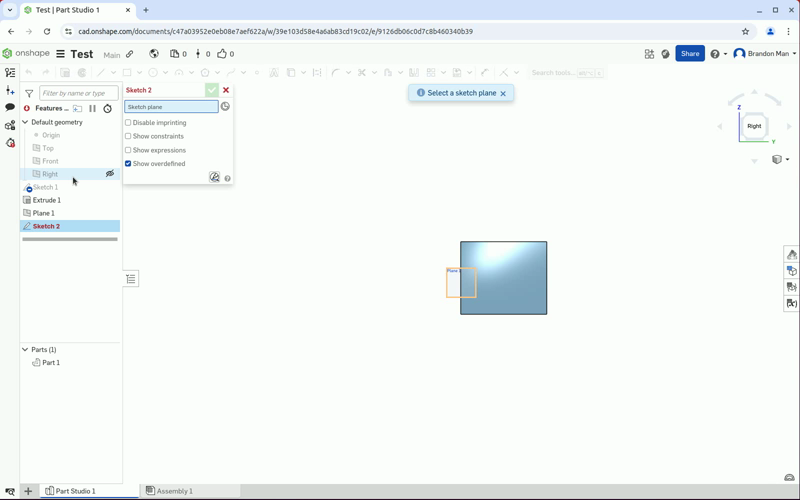
mouse_move(73, 215)
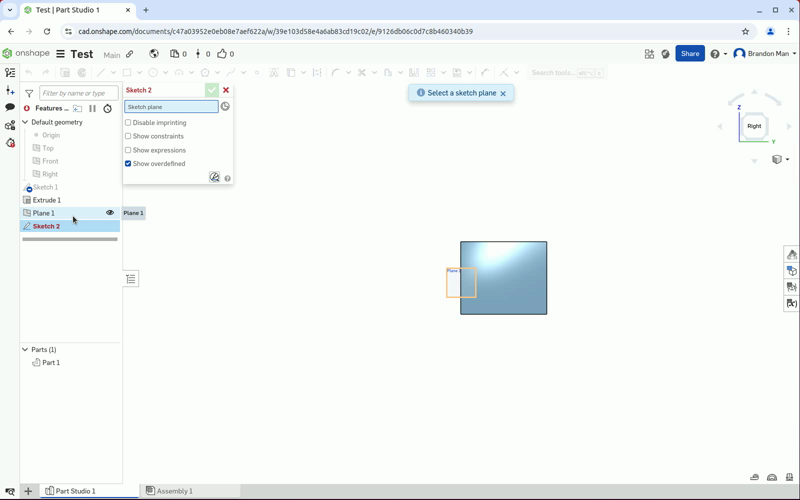
click(73, 215)
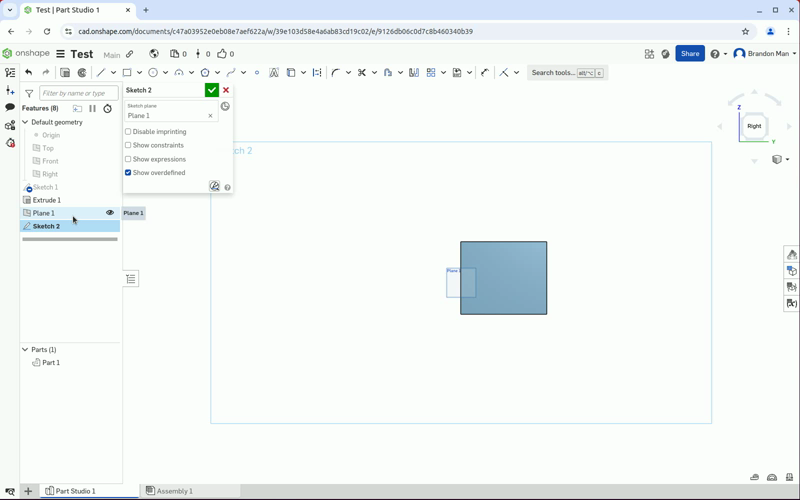
mouse_move(73, 352)
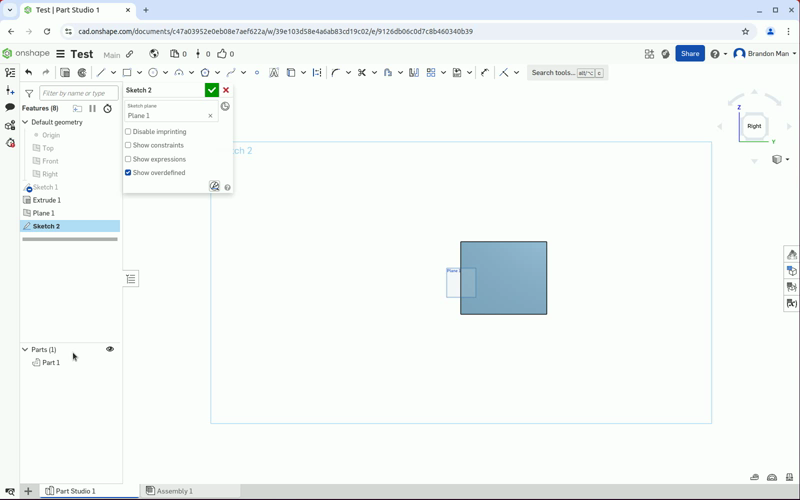
key(y)
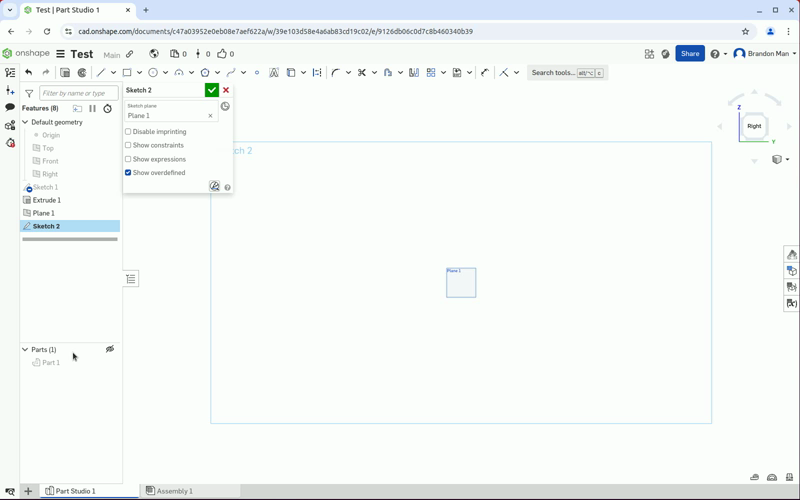
key(l)
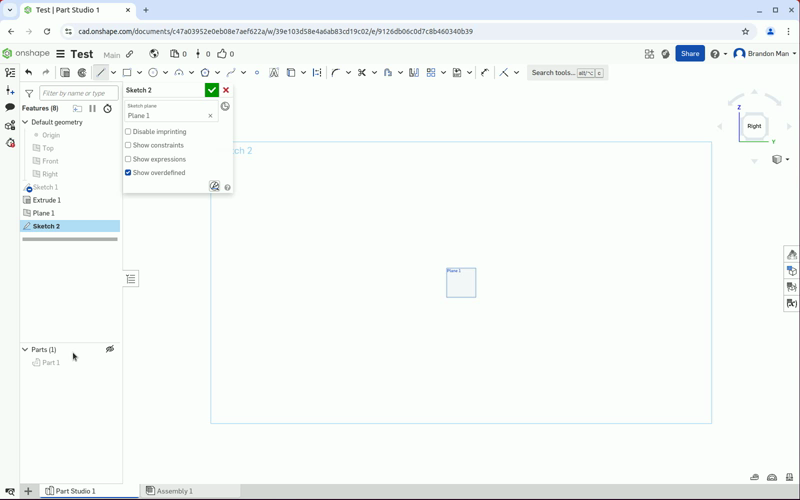
key_down(shift)
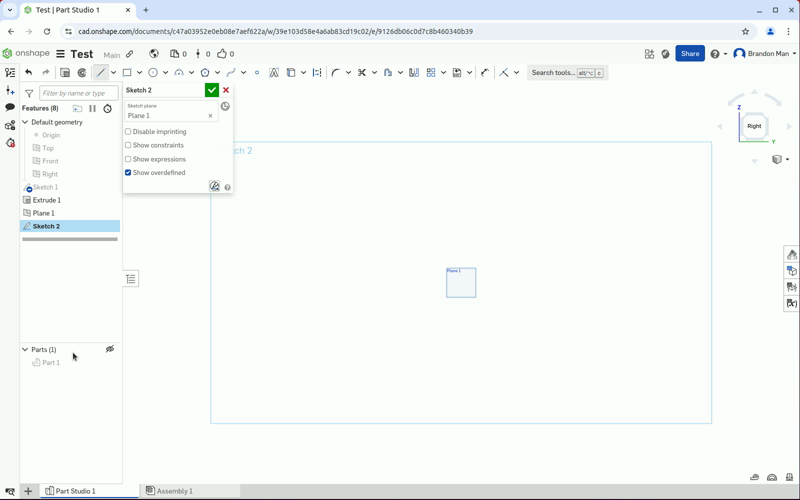
mouse_move(466, 308)
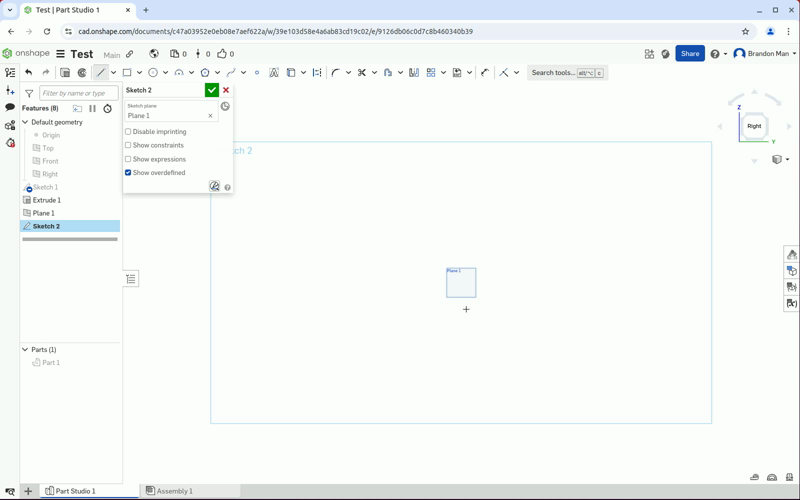
click(466, 308)
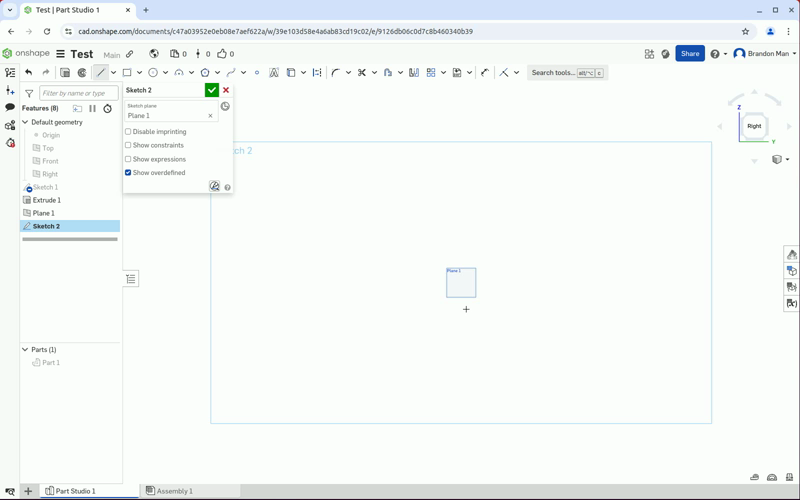
key_up(shift)
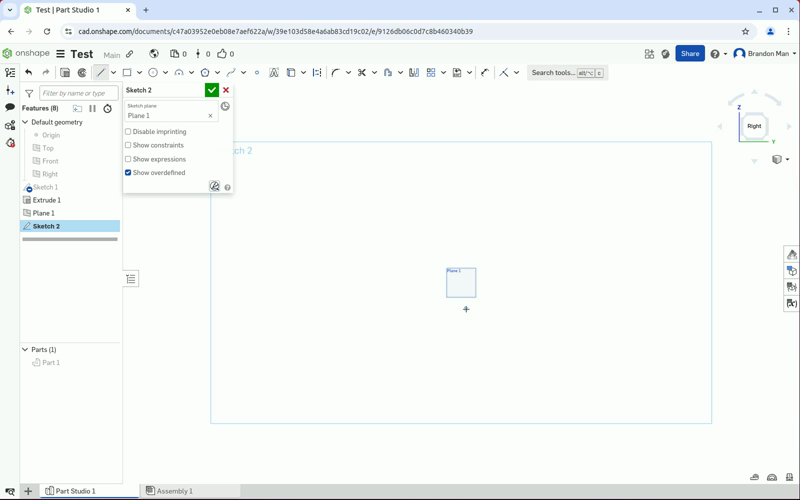
key_down(shift)
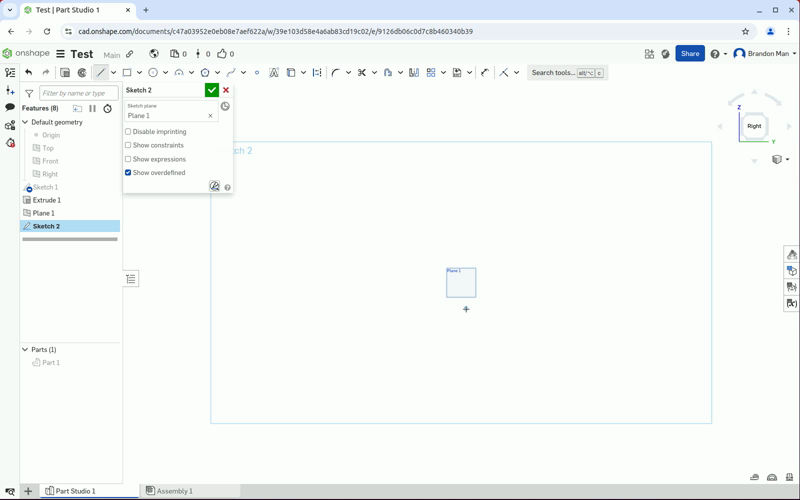
mouse_move(539, 308)
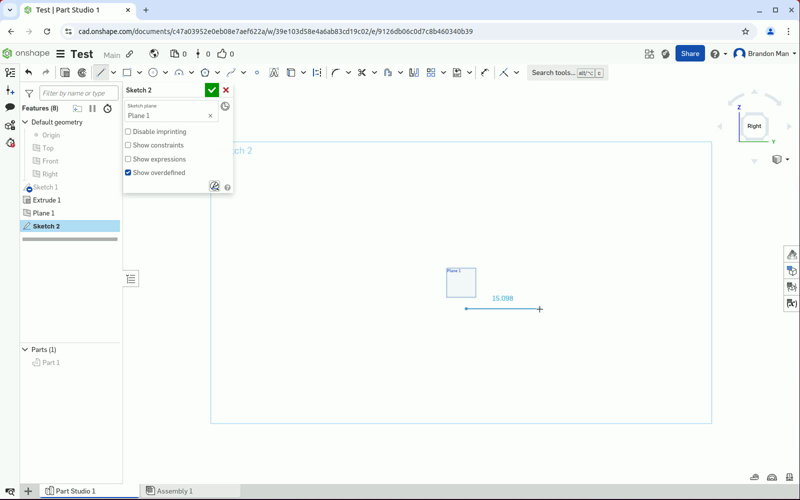
click(539, 308)
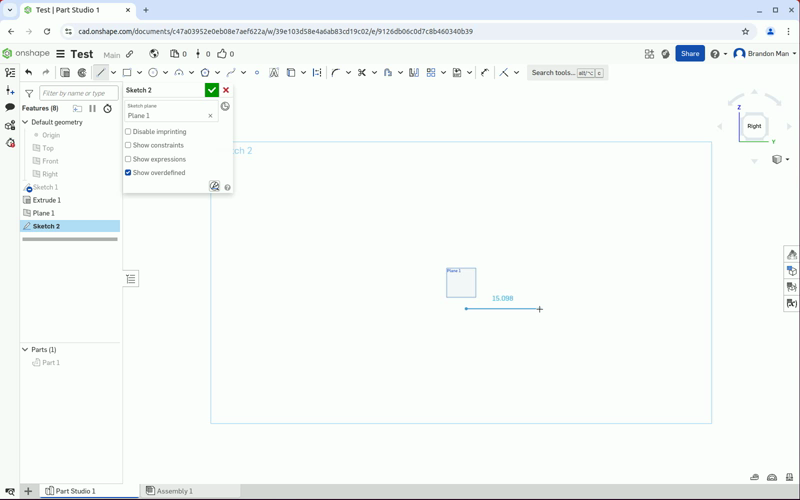
key_up(shift)
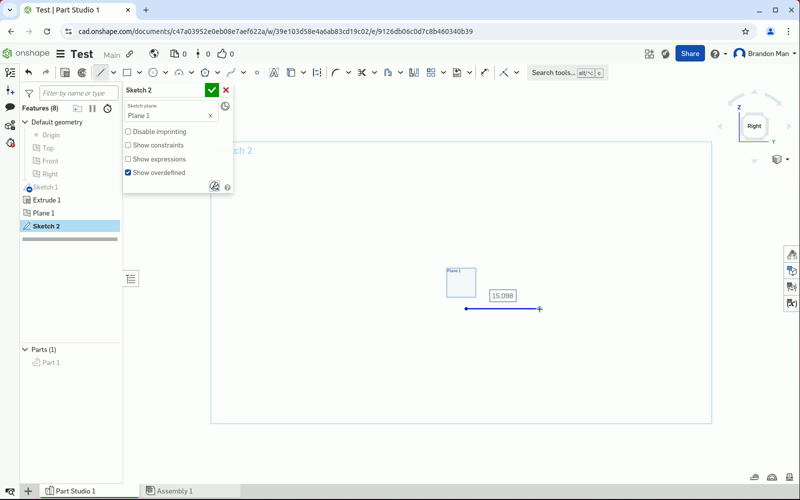
key_down(shift)
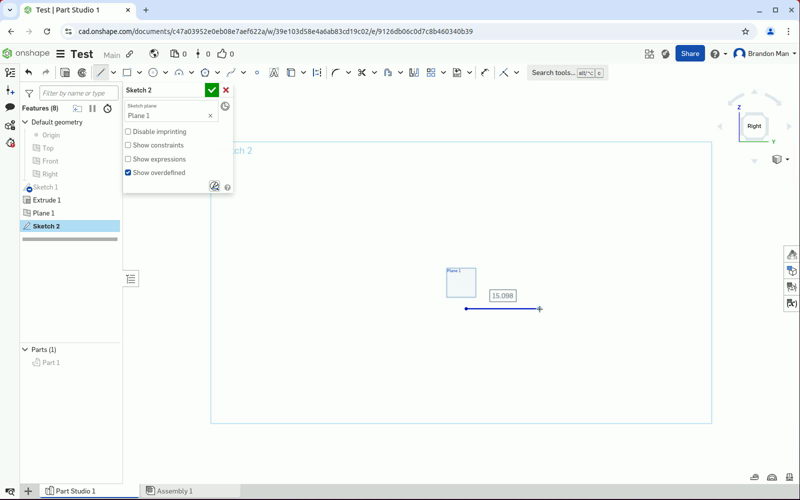
mouse_move(539, 248)
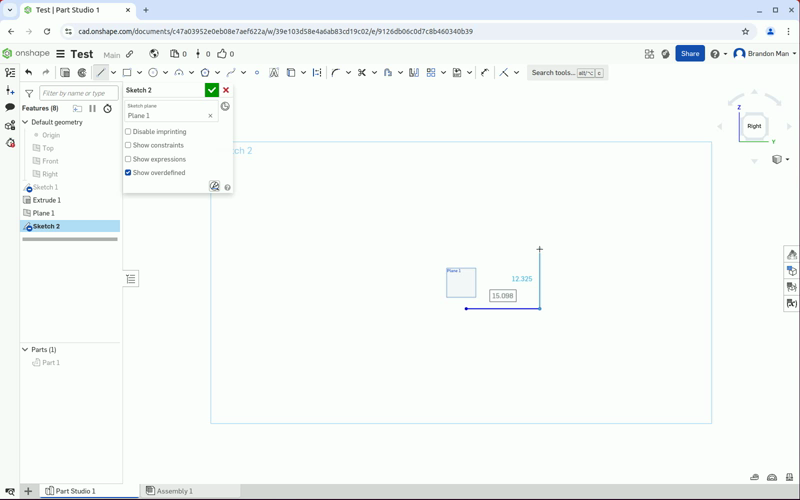
click(539, 248)
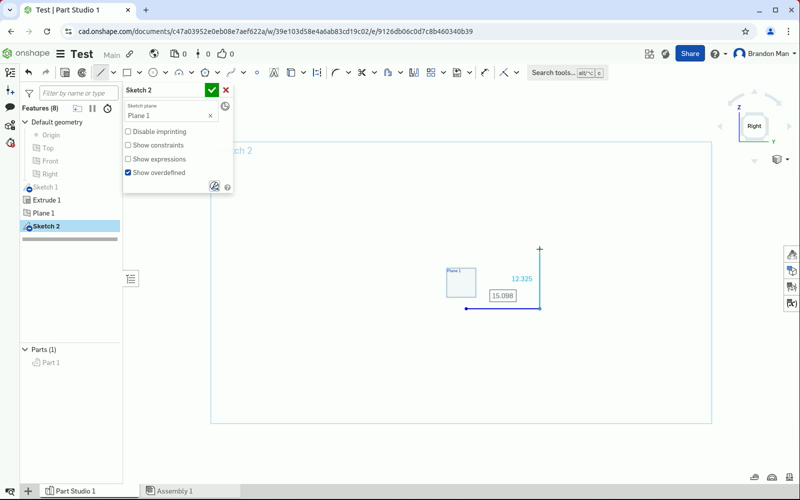
key_up(shift)
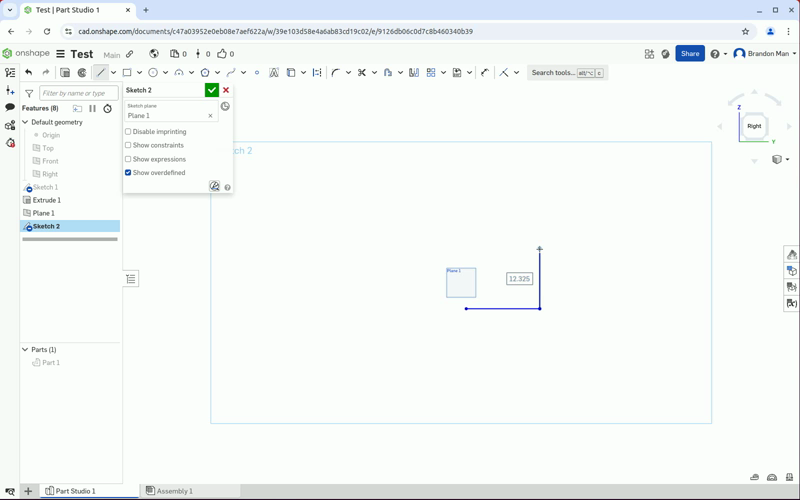
key_down(shift)
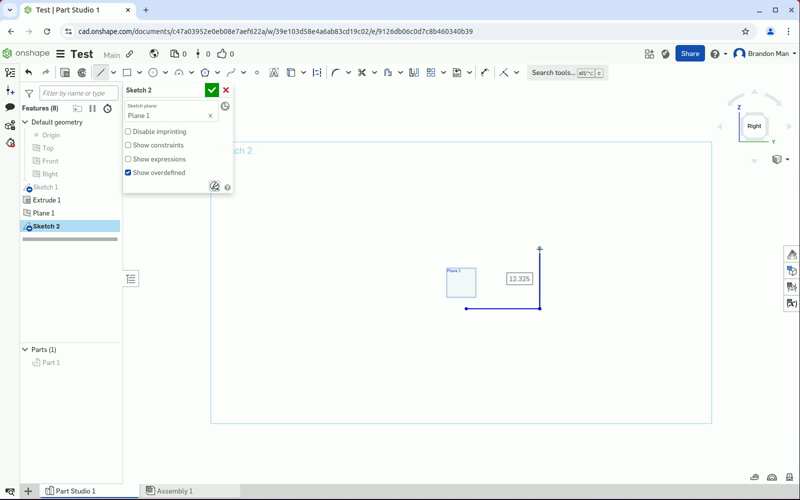
mouse_move(466, 248)
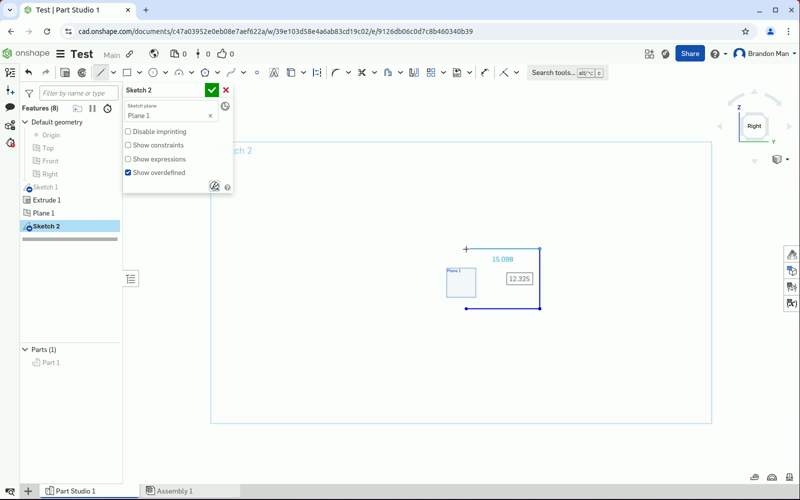
click(466, 248)
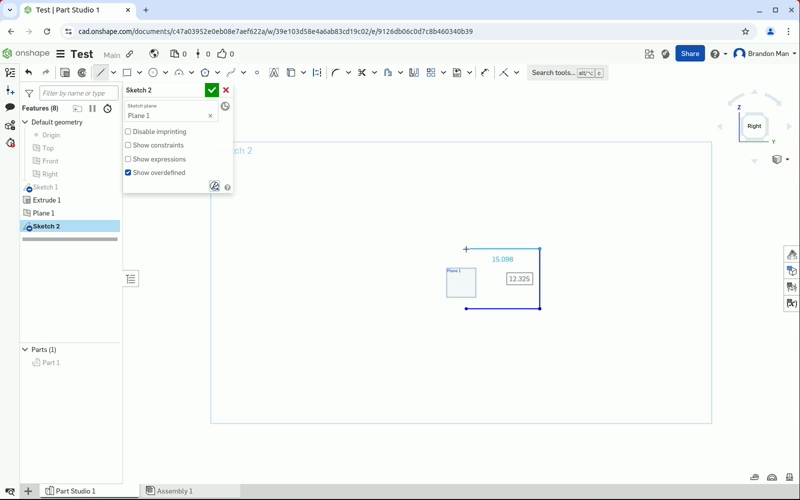
key_up(shift)
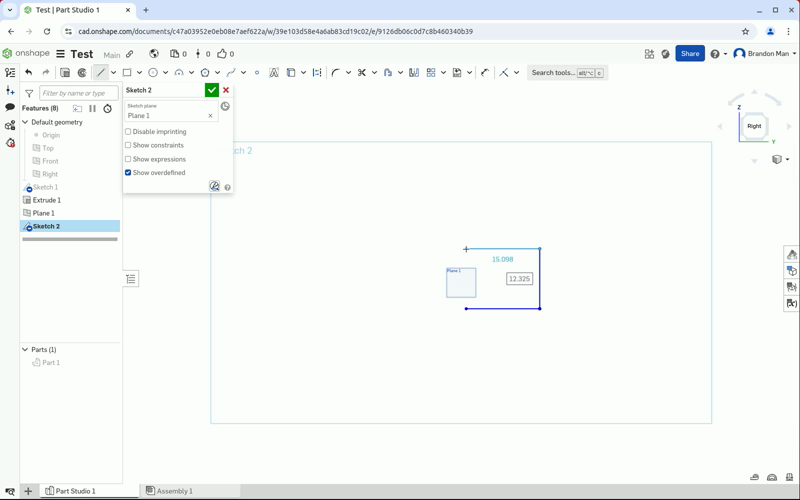
key_down(shift)
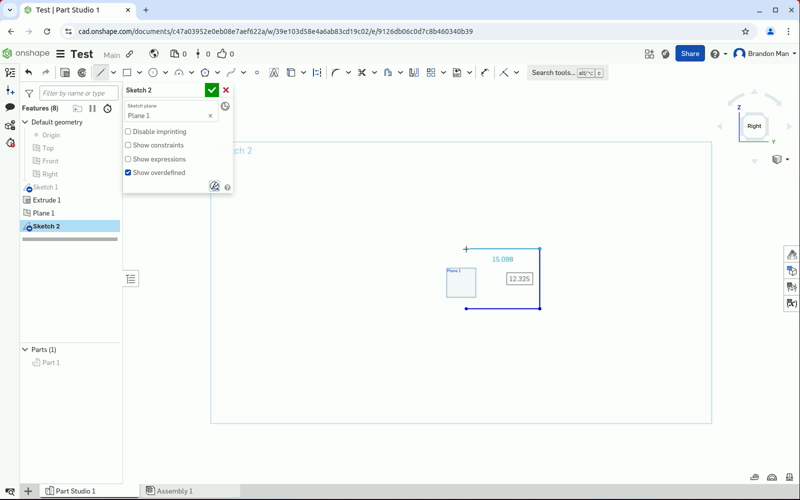
mouse_move(466, 308)
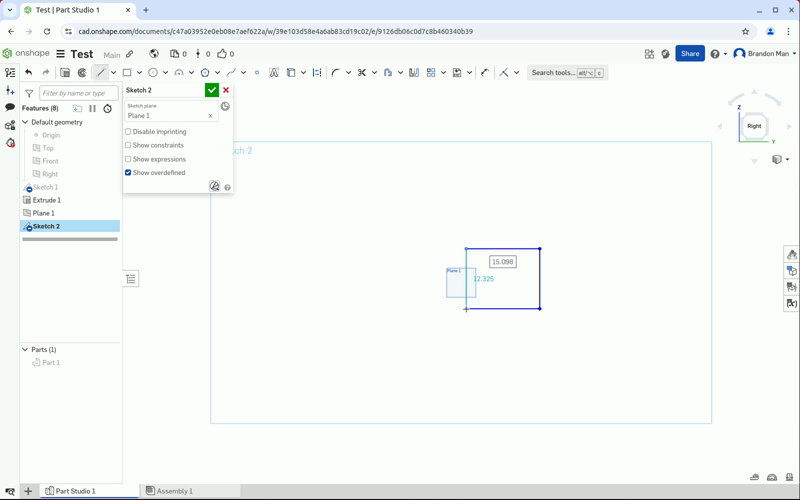
key_up(shift)
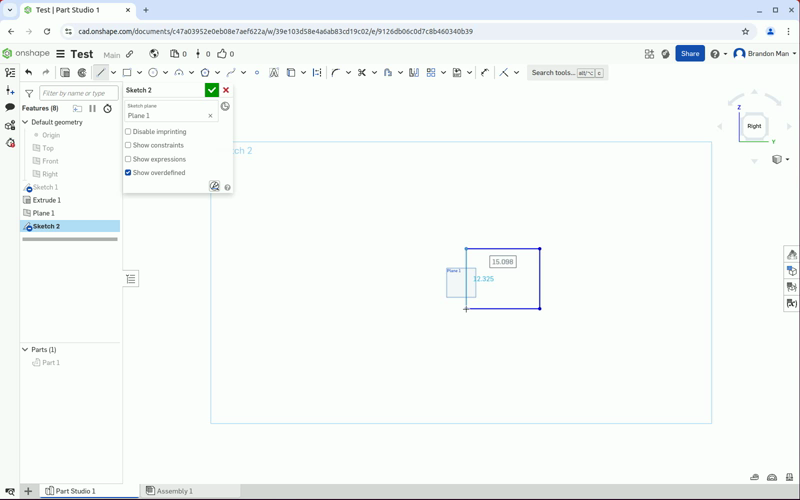
click(466, 308)
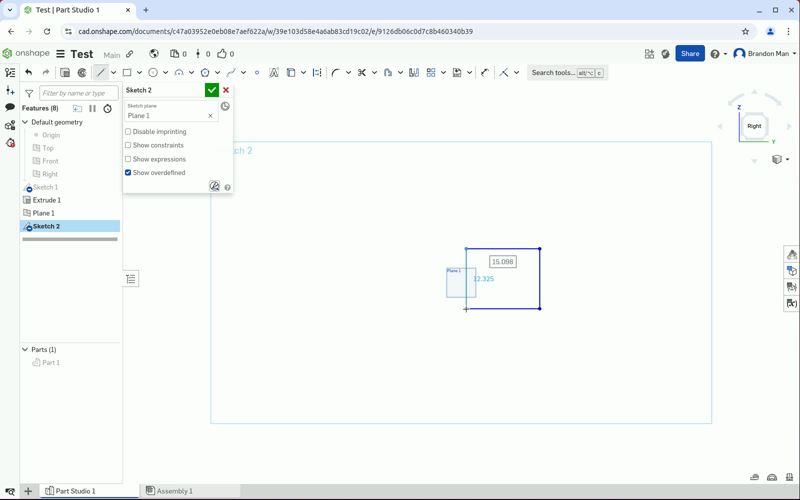
key(esc)
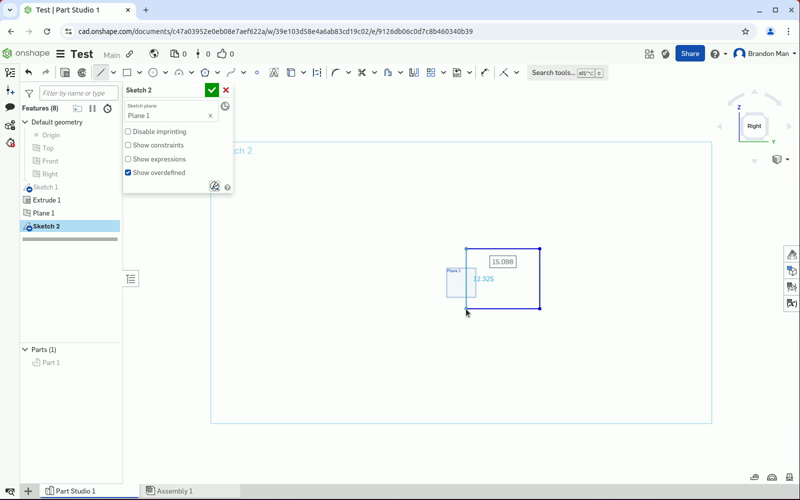
mouse_move(515, 260)
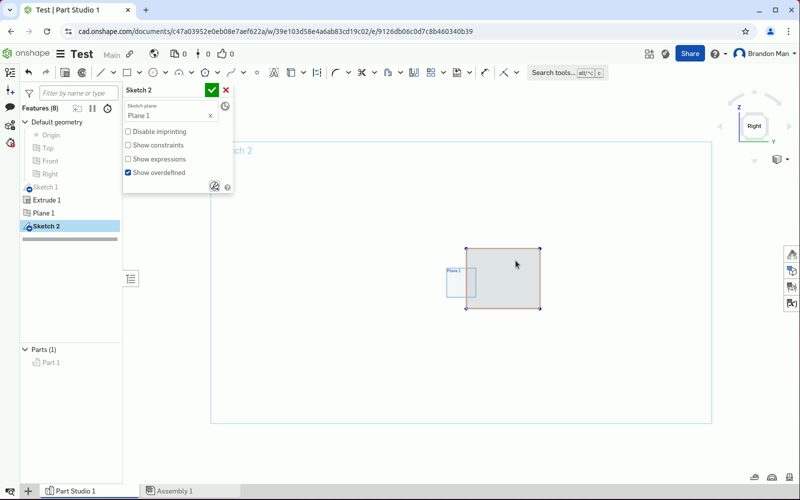
click(515, 260)
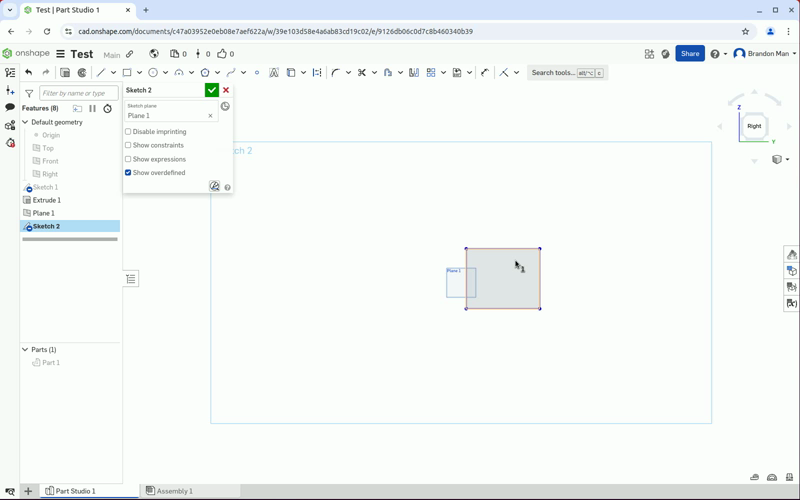
mouse_move(73, 352)
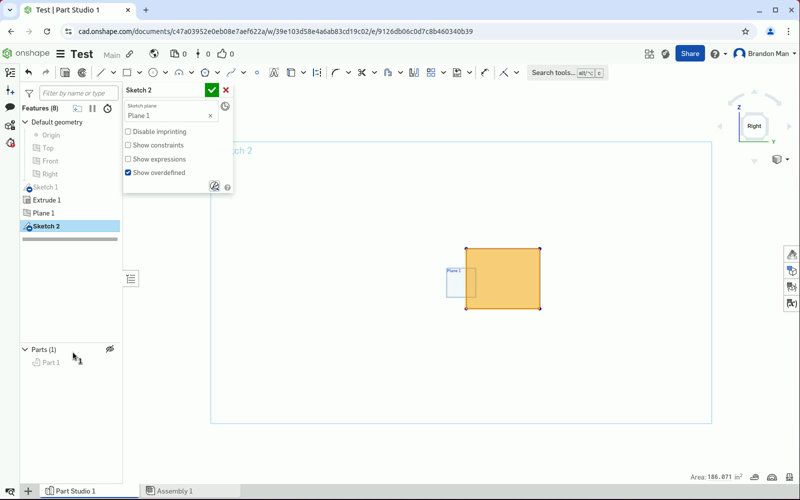
key(shift+y)
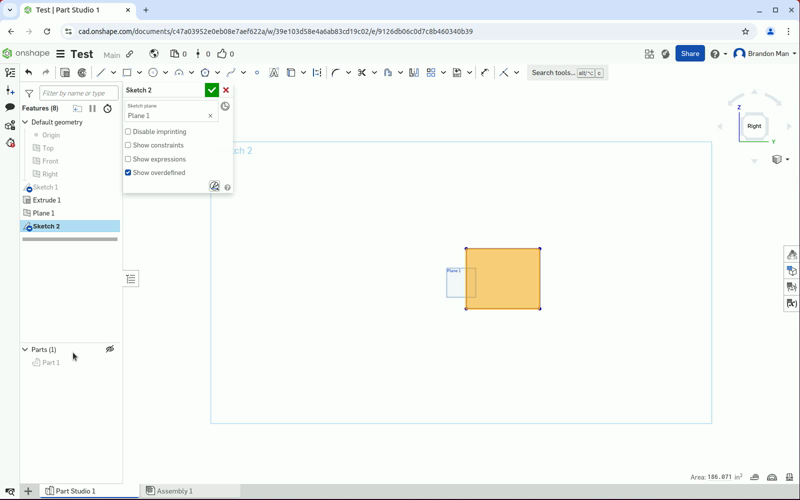
key(shift+e)
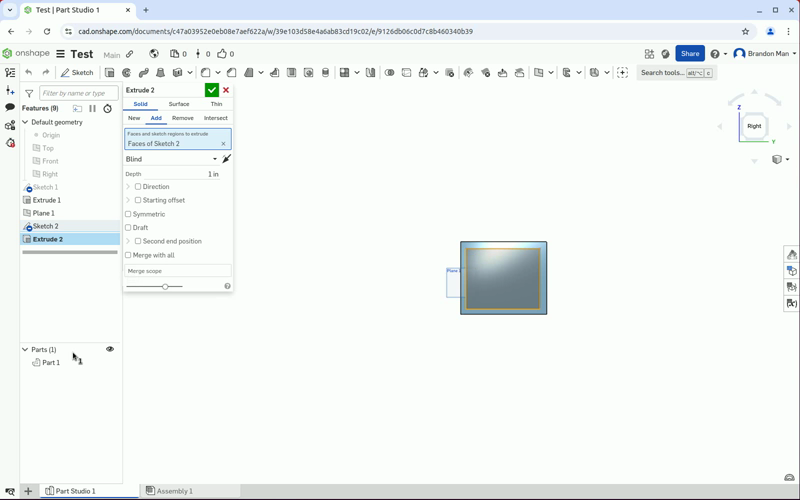
mouse_move(143, 106)
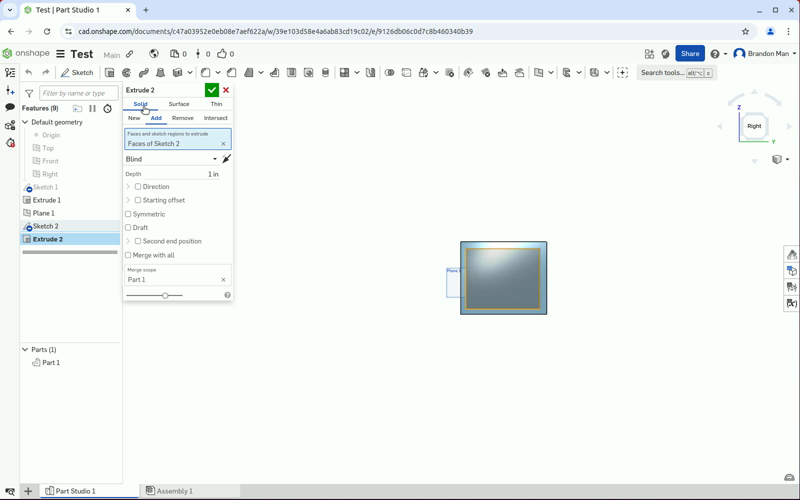
click(143, 106)
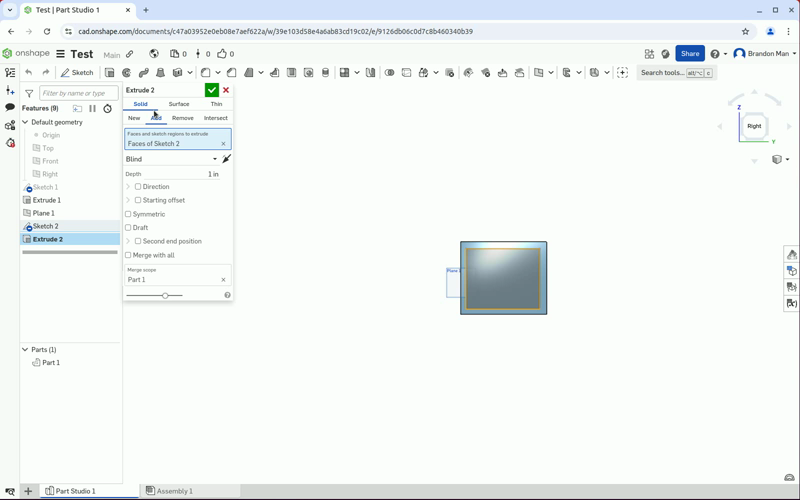
mouse_move(186, 120)
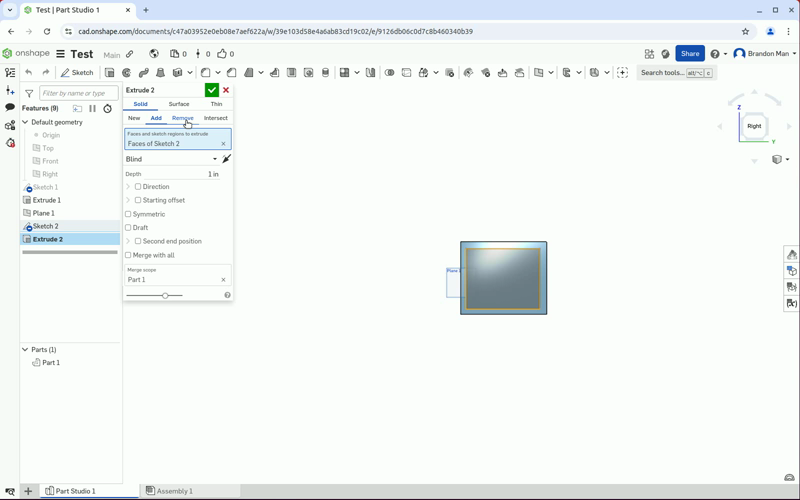
click(186, 120)
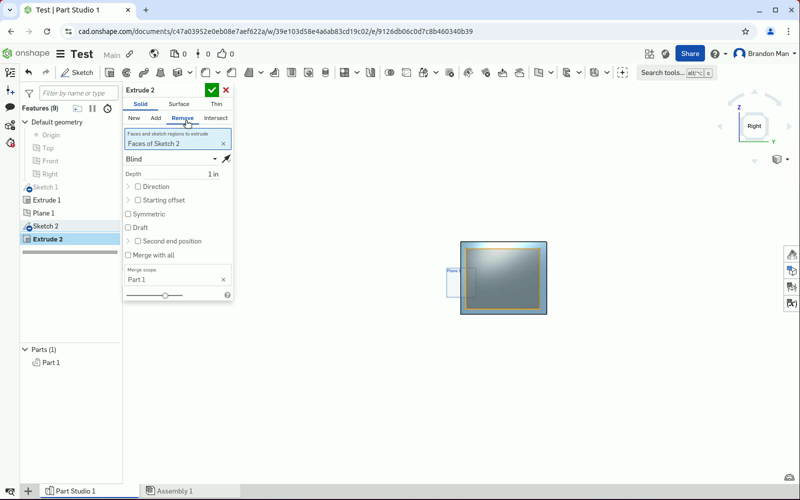
key(tab, 4)
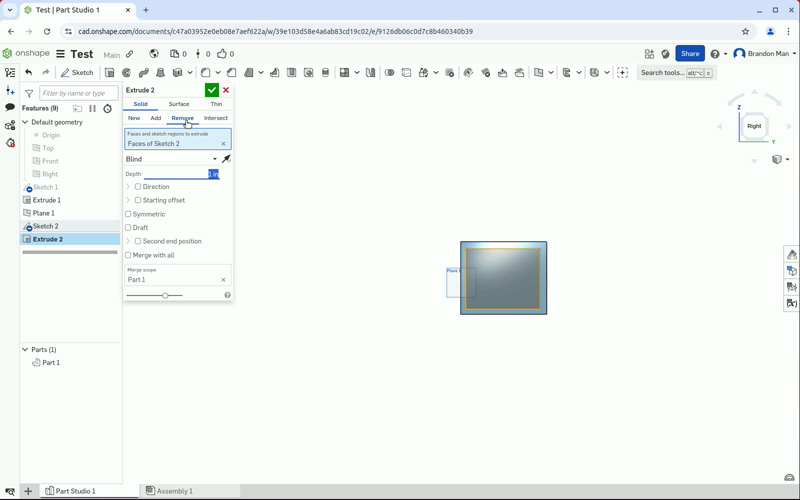
text(30.811)
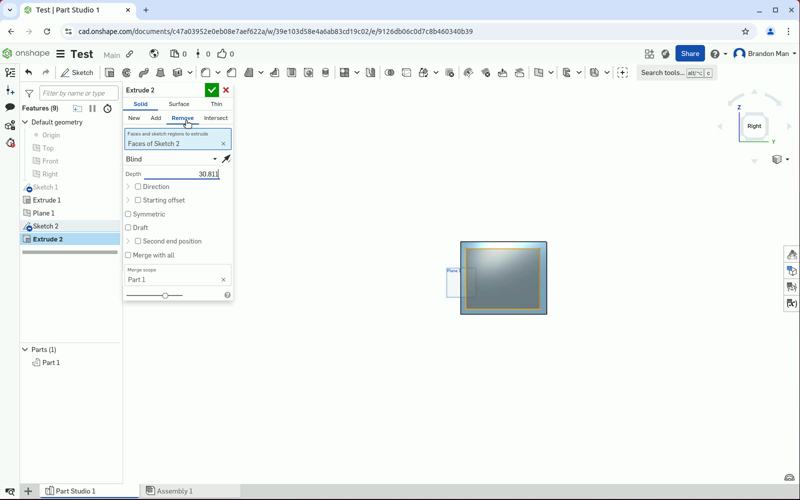
key(tab, 6)
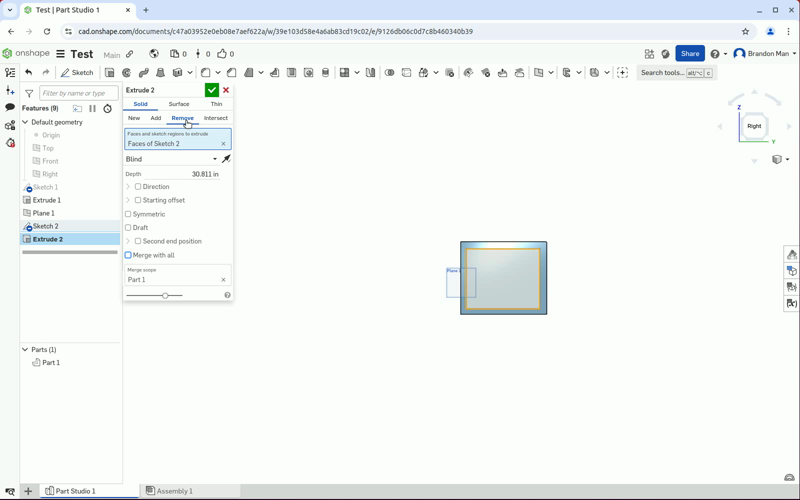
key(space)
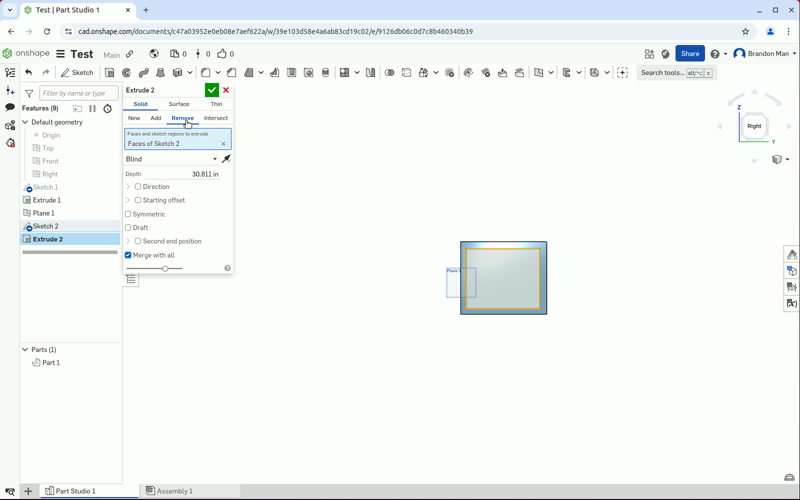
key(enter)
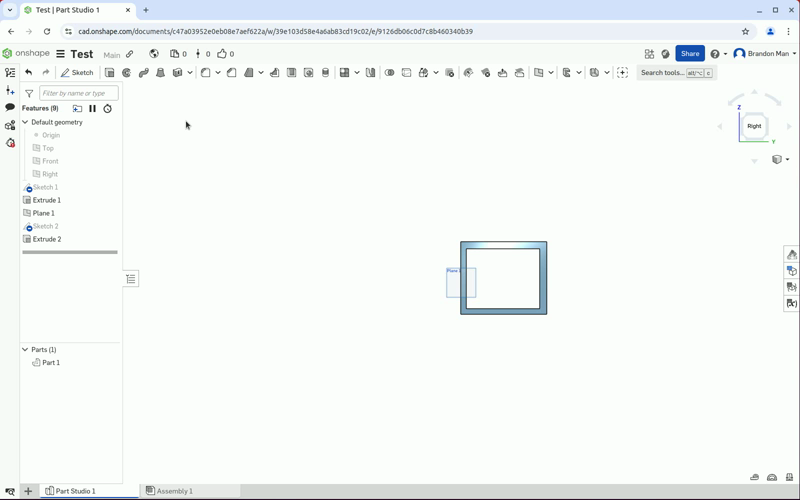
key(shift+h)
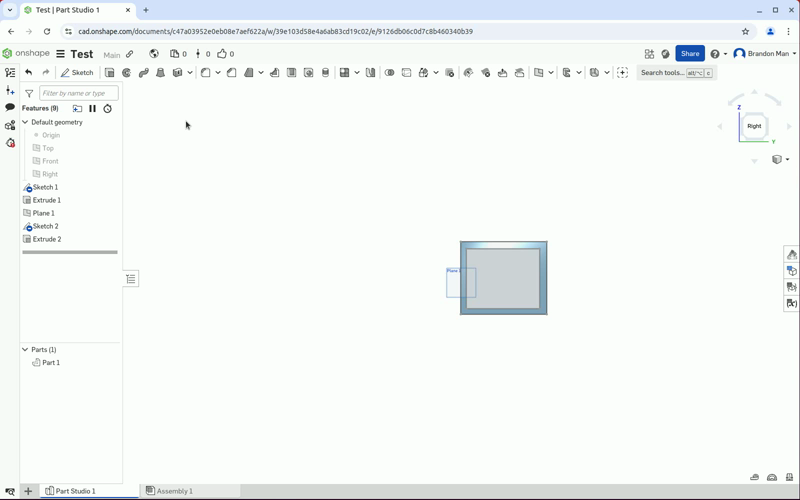
key(shift+h)
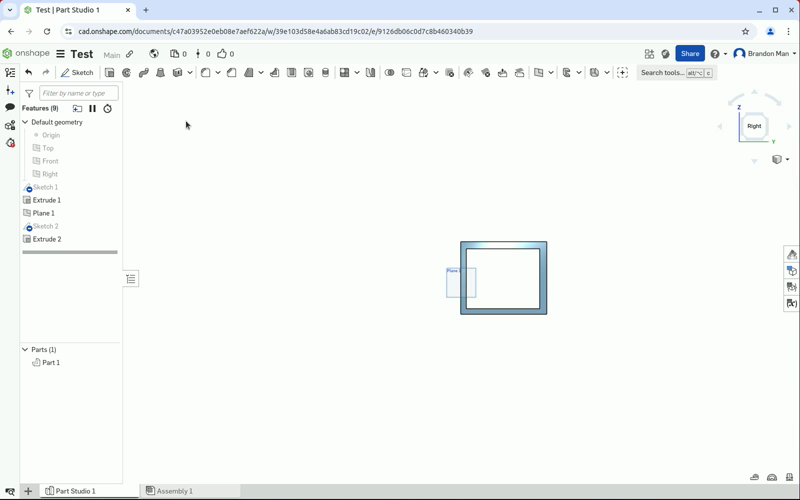
mouse_move(73, 189)
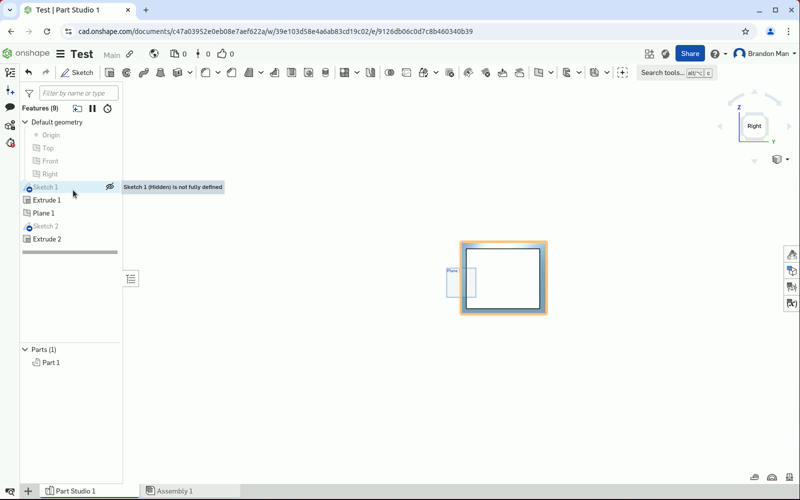
click(73, 189)
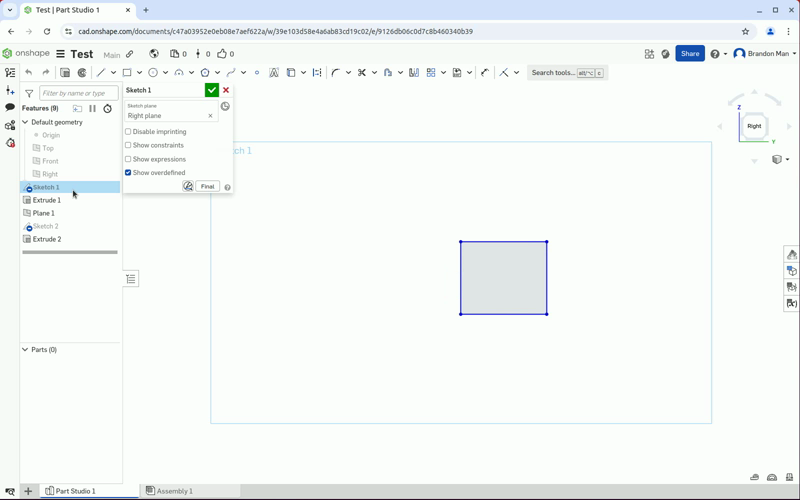
mouse_move(229, 92)
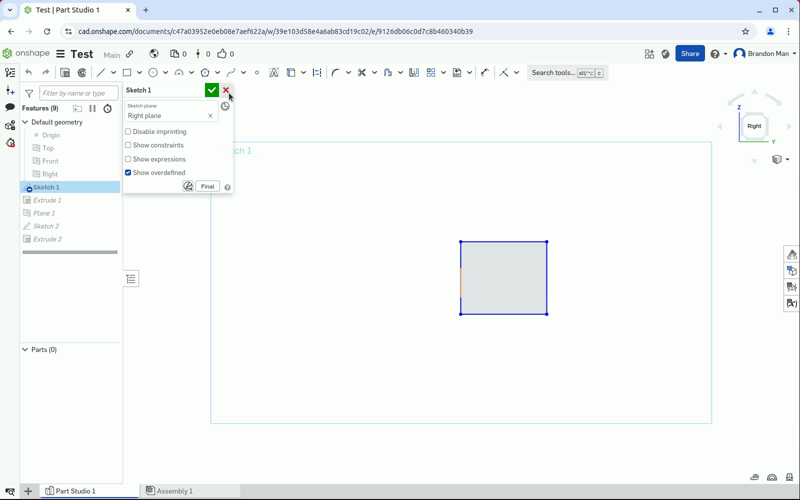
click(229, 92)
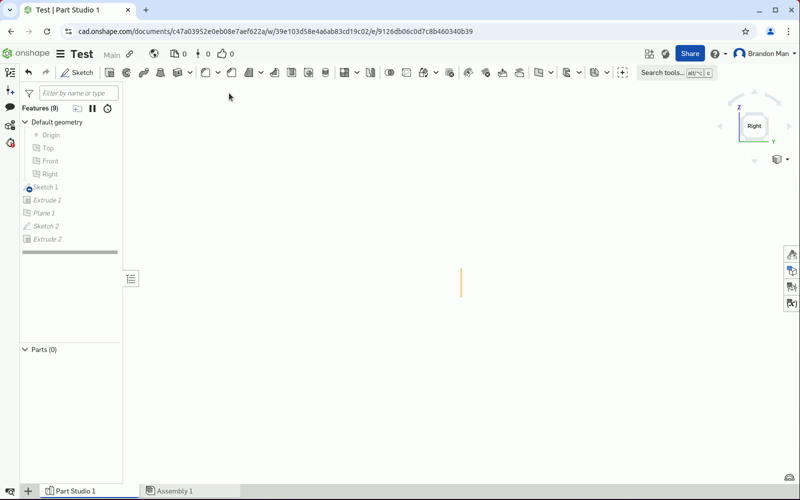
mouse_move(73, 352)
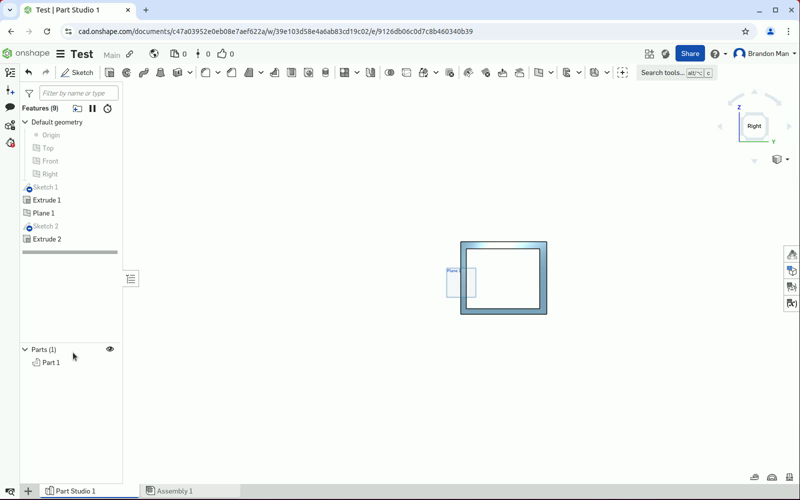
key(y)
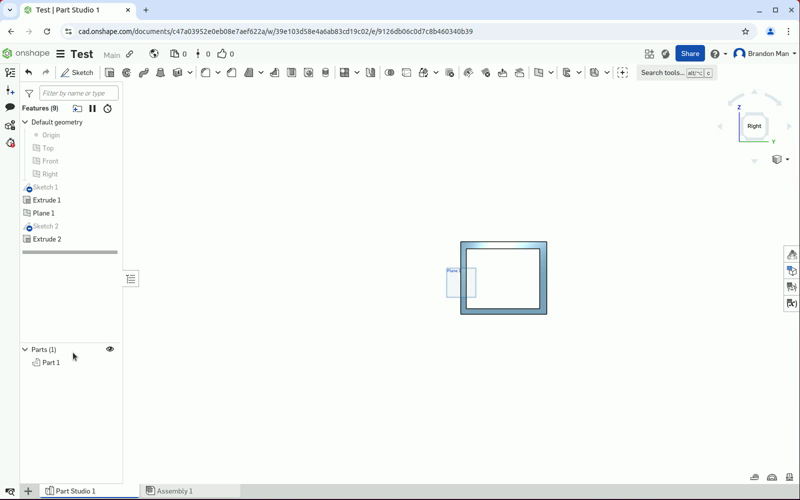
key(shift+p)
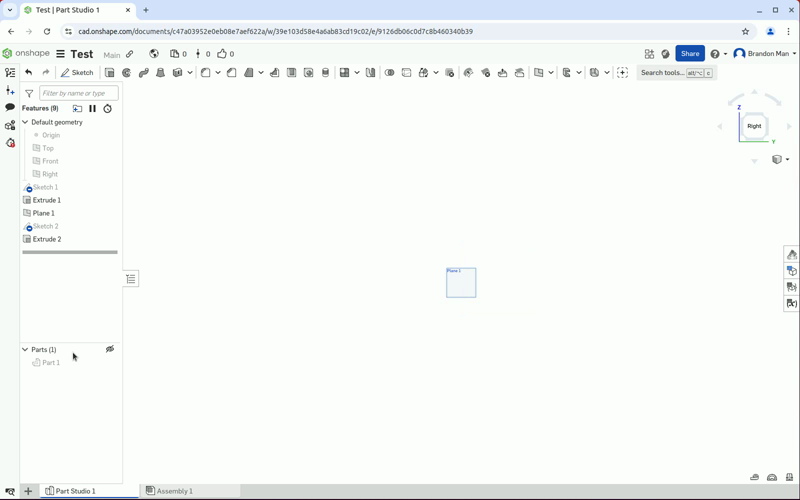
key(space)
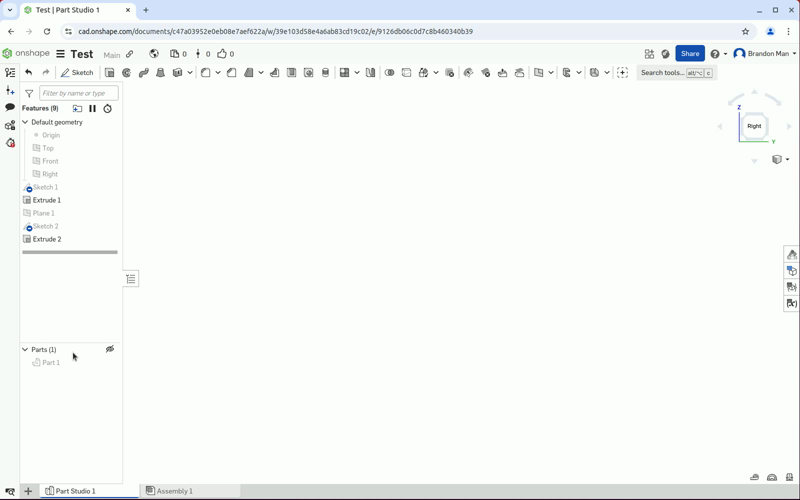
key_down(shift)
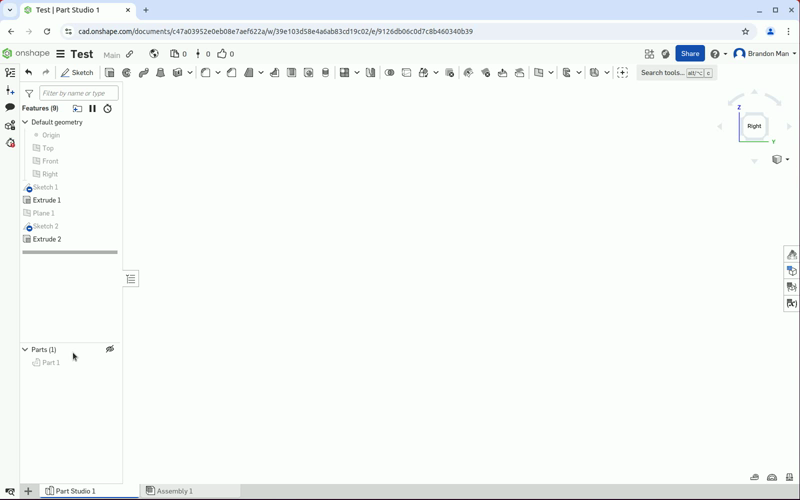
key(right)
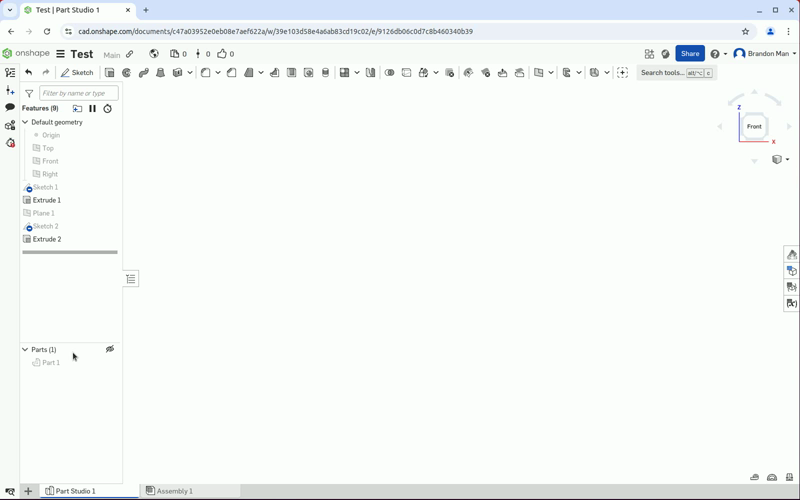
key_up(shift)
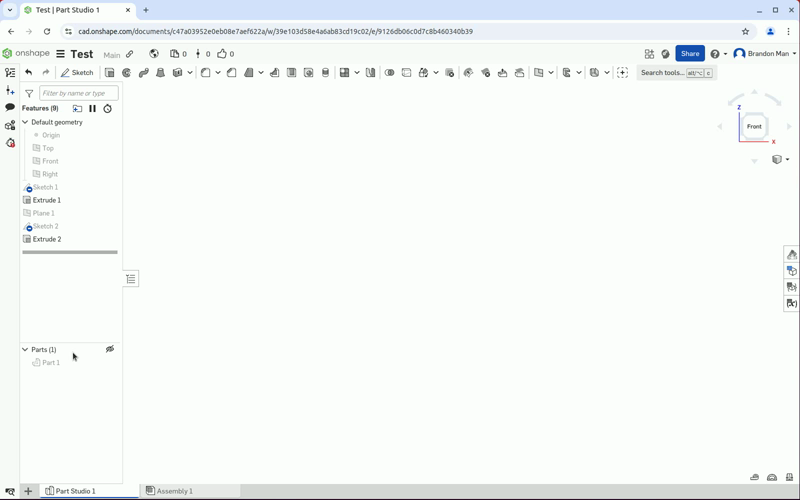
mouse_move(73, 352)
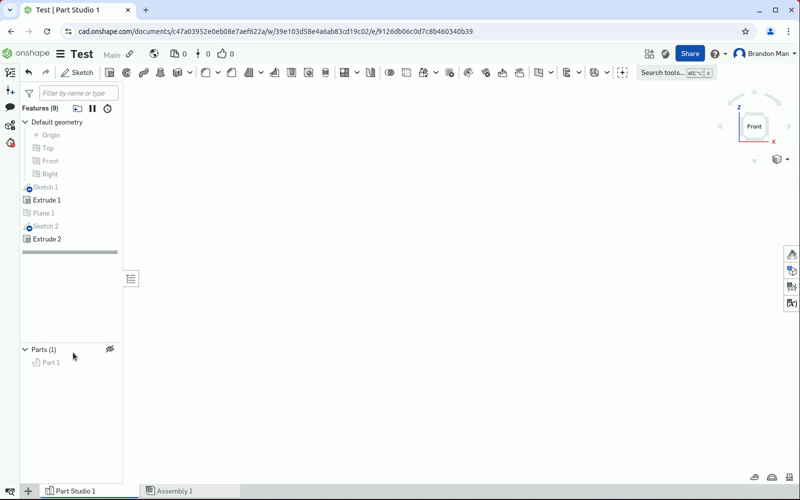
key(shift+y)
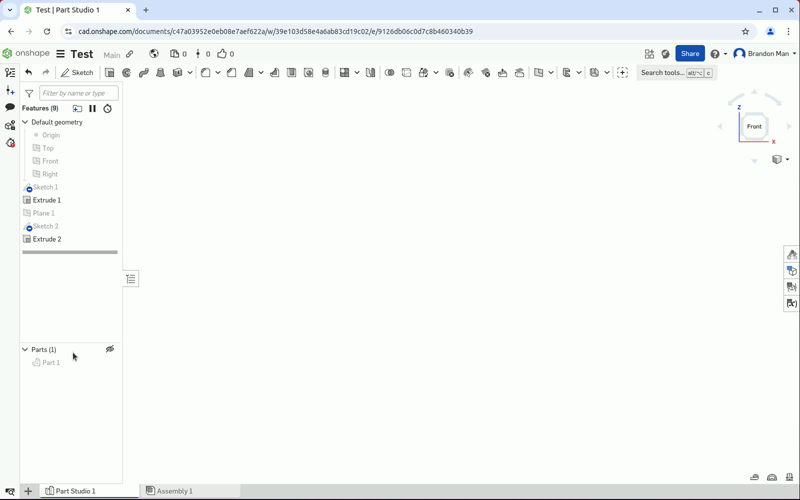
key(shift+s)
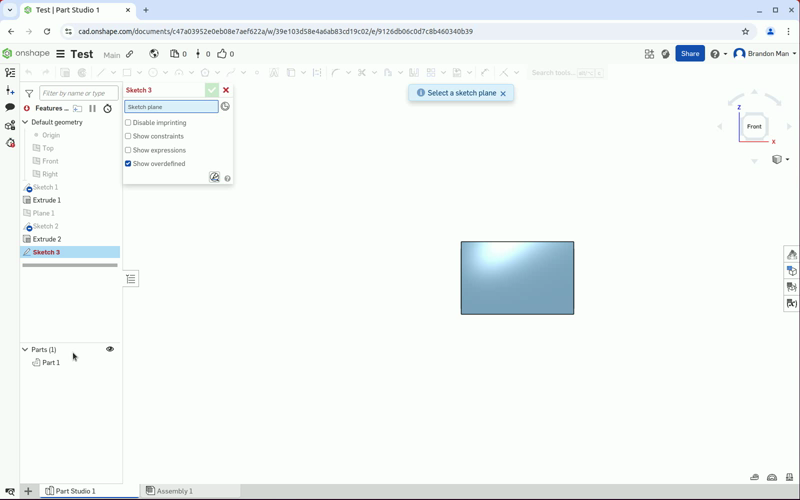
mouse_move(73, 163)
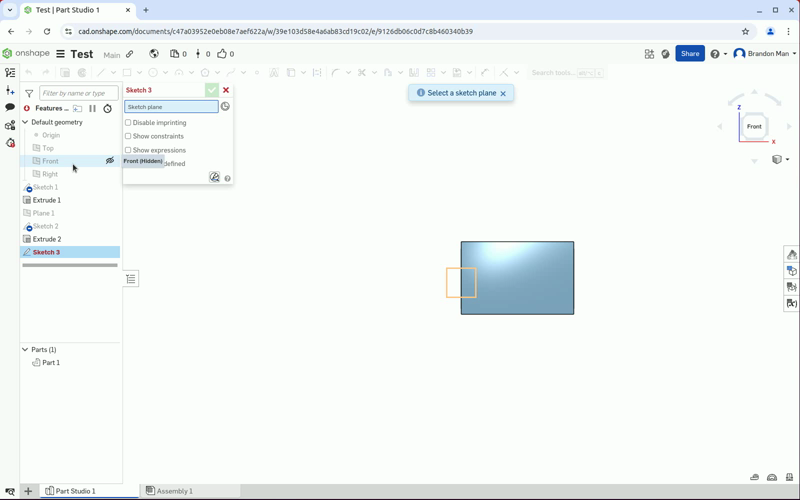
click(73, 163)
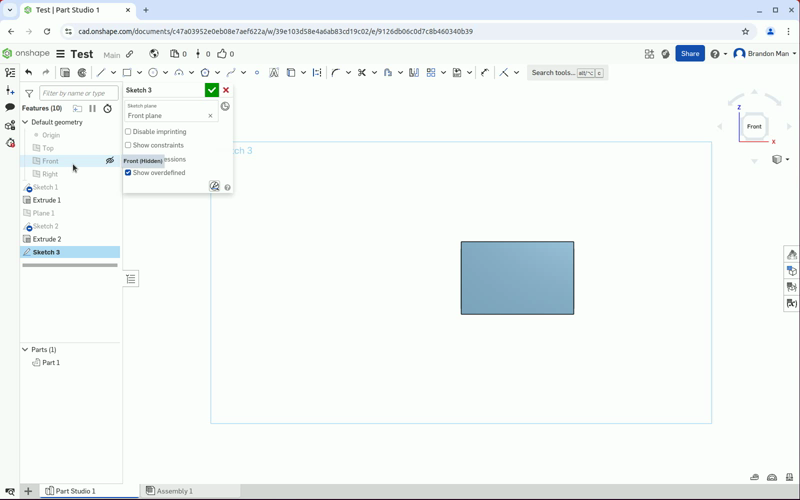
mouse_move(73, 352)
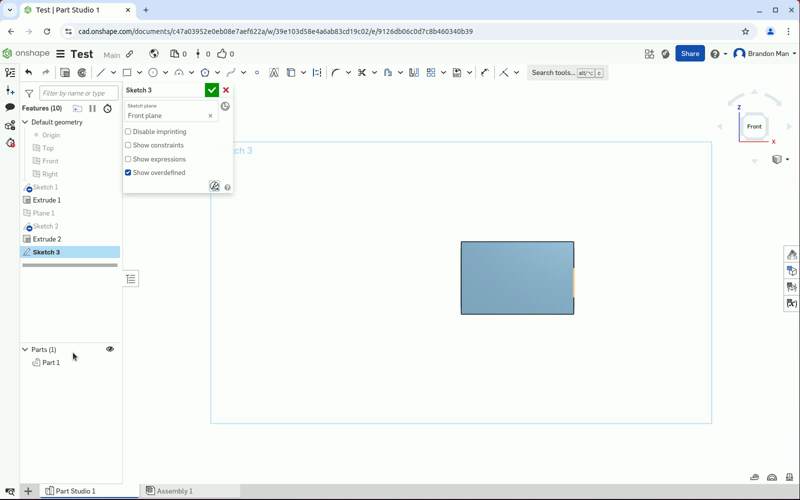
key(y)
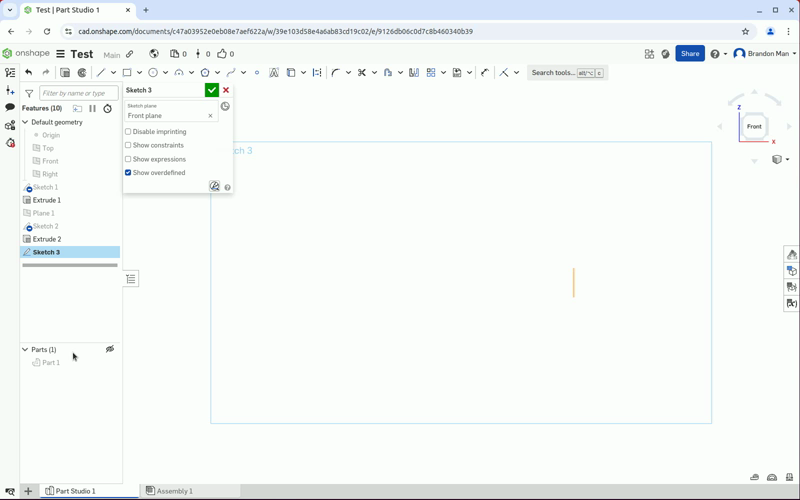
key(l)
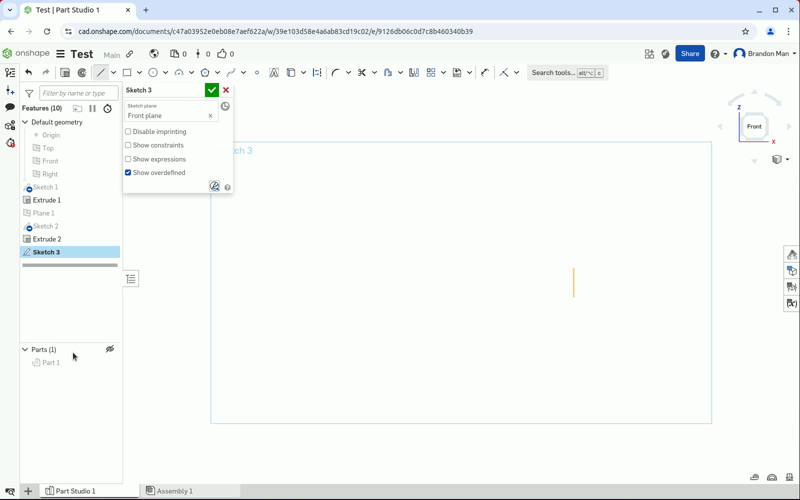
key_down(shift)
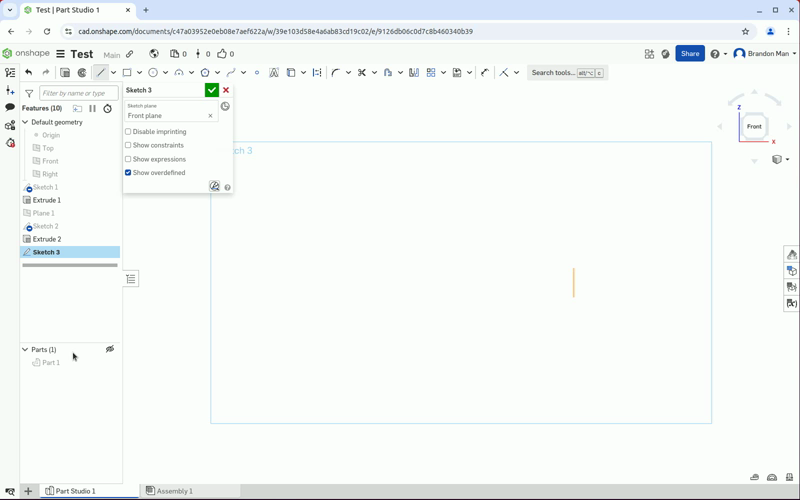
mouse_move(497, 274)
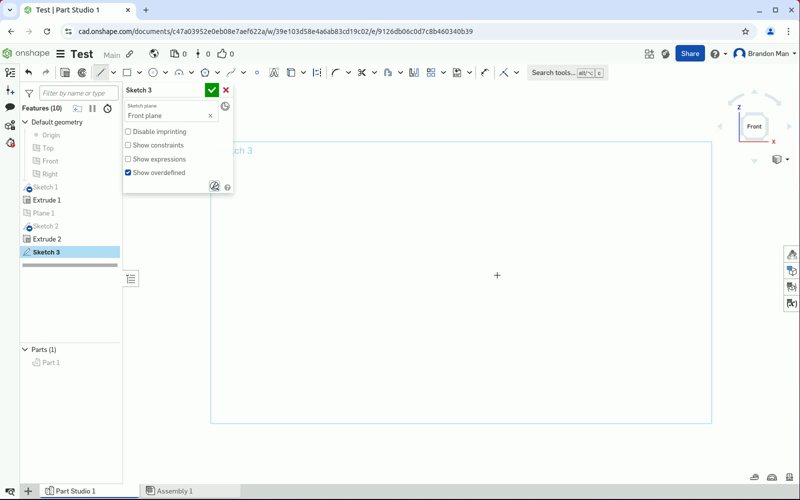
click(497, 274)
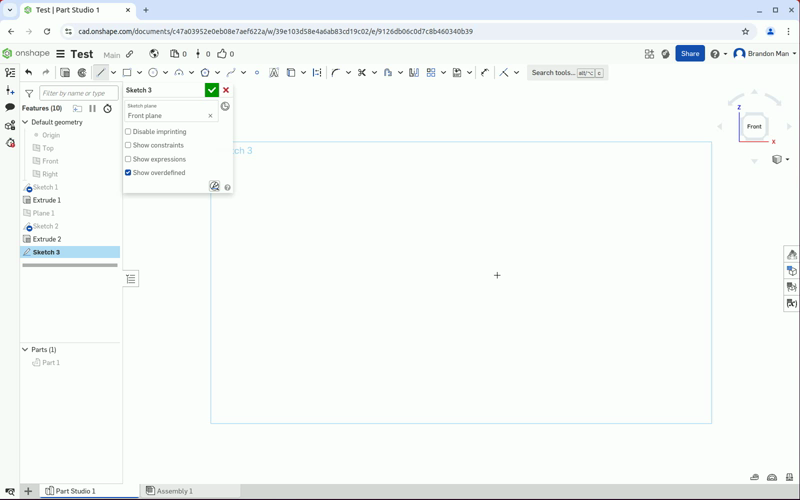
key_up(shift)
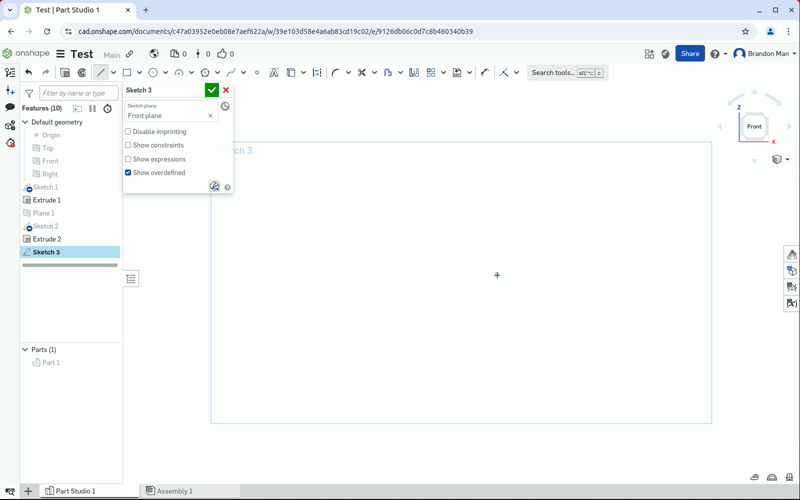
key_down(shift)
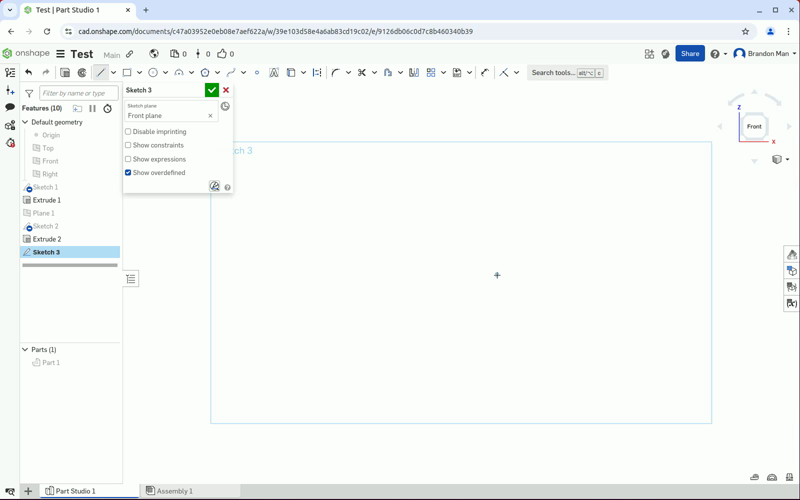
mouse_move(527, 274)
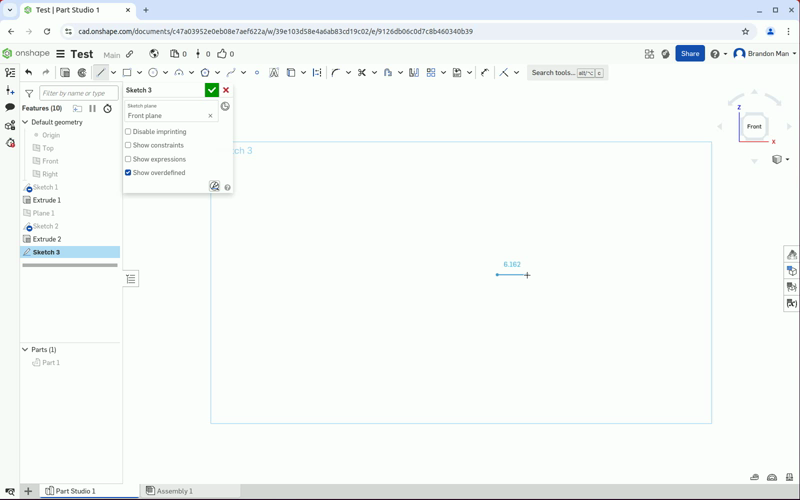
mouse_move(503, 299)
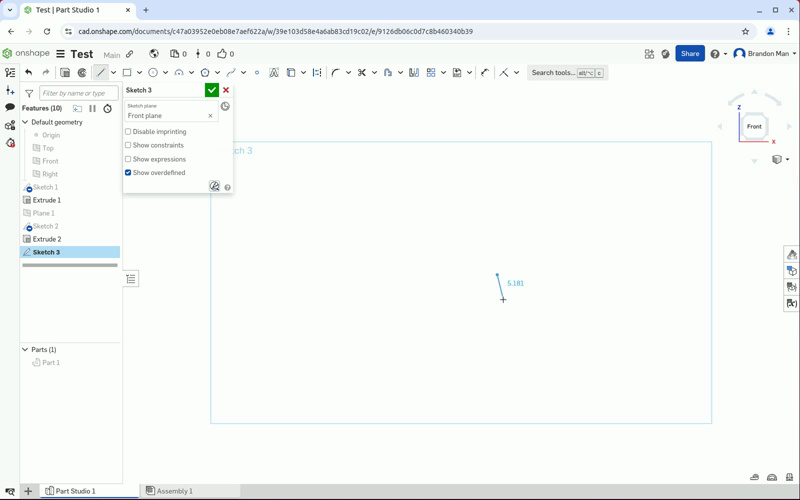
click(503, 299)
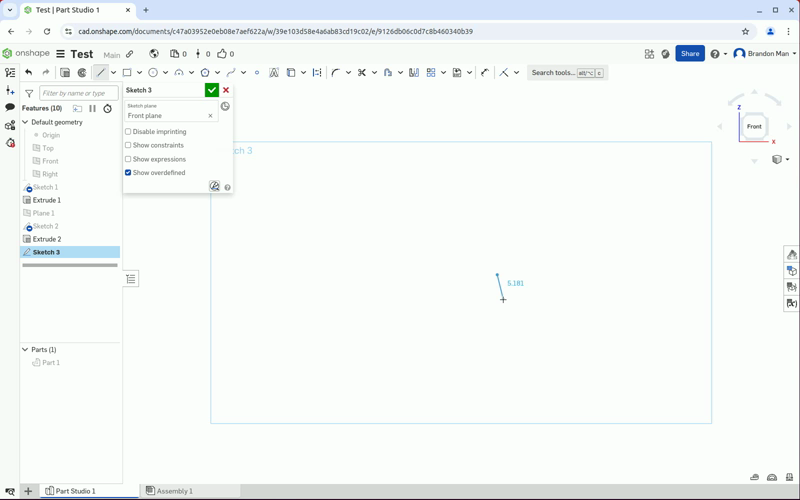
key_up(shift)
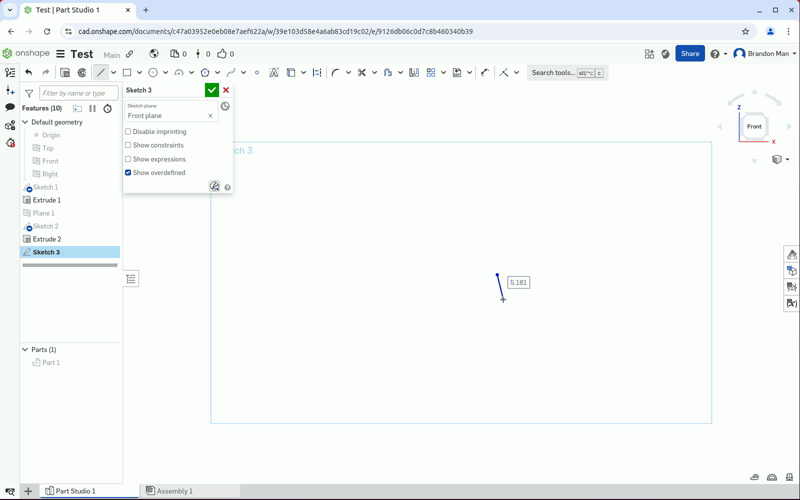
key_down(shift)
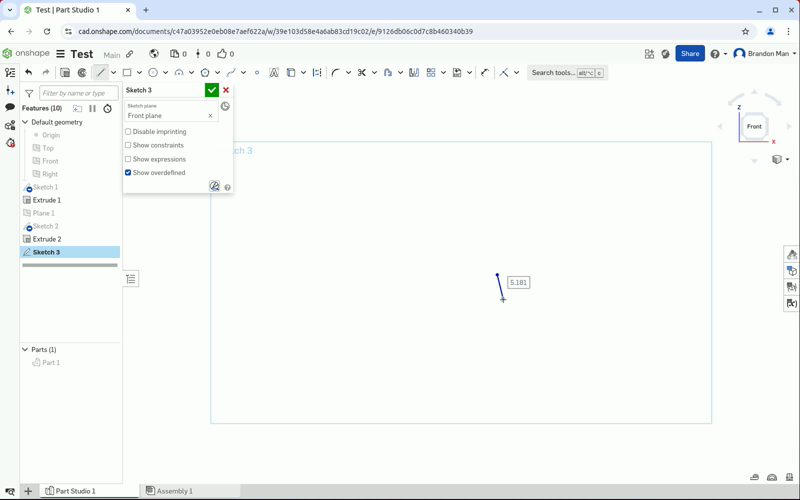
mouse_move(533, 299)
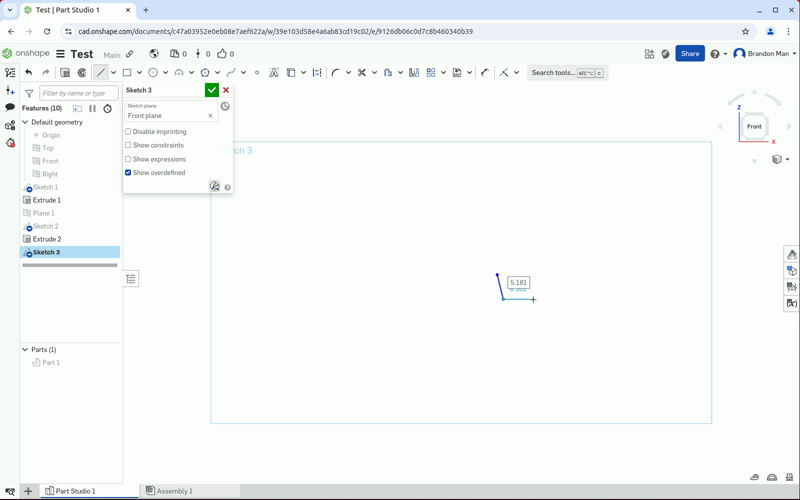
mouse_move(528, 300)
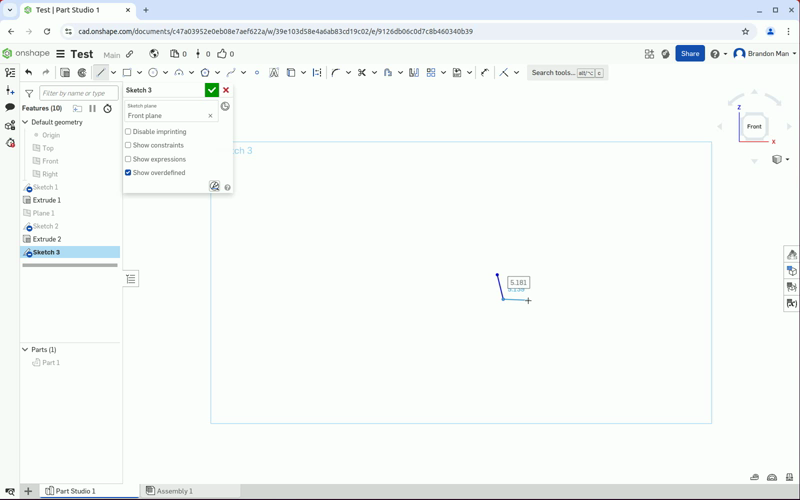
click(528, 300)
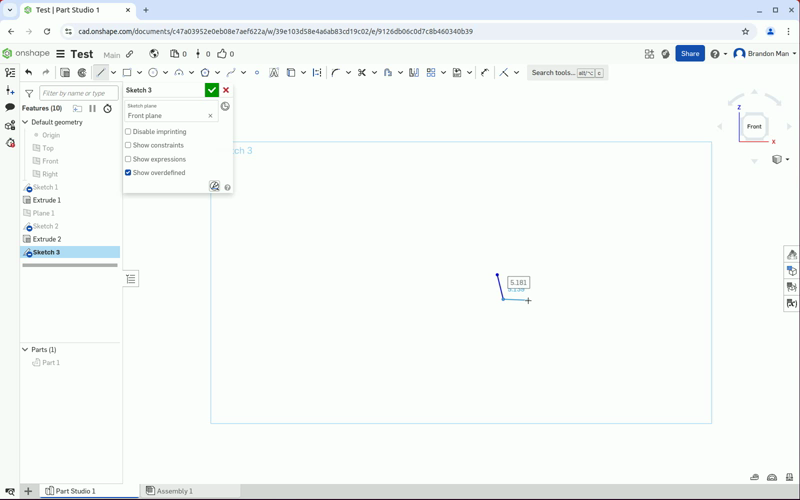
key_up(shift)
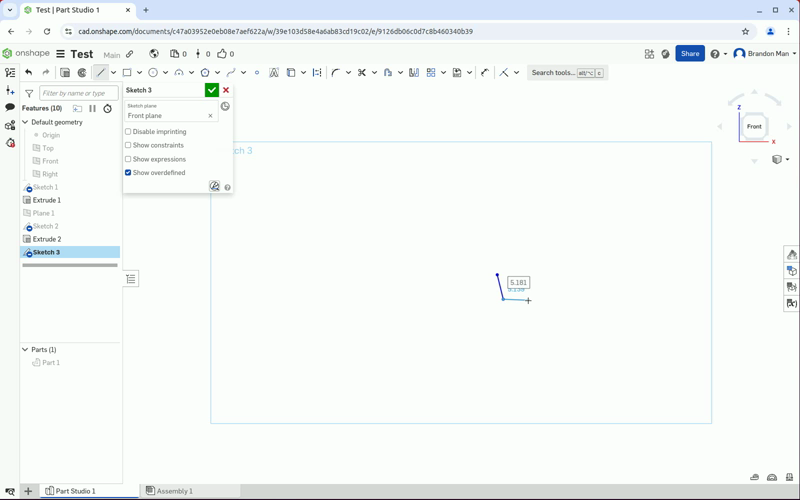
key_down(shift)
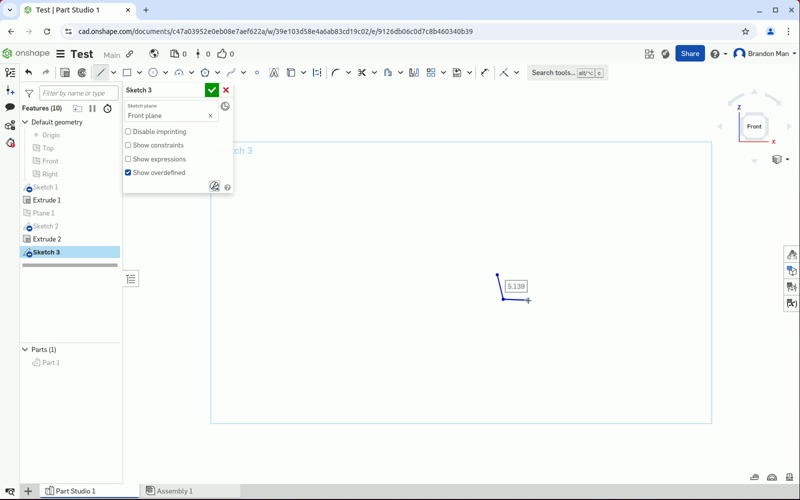
mouse_move(558, 300)
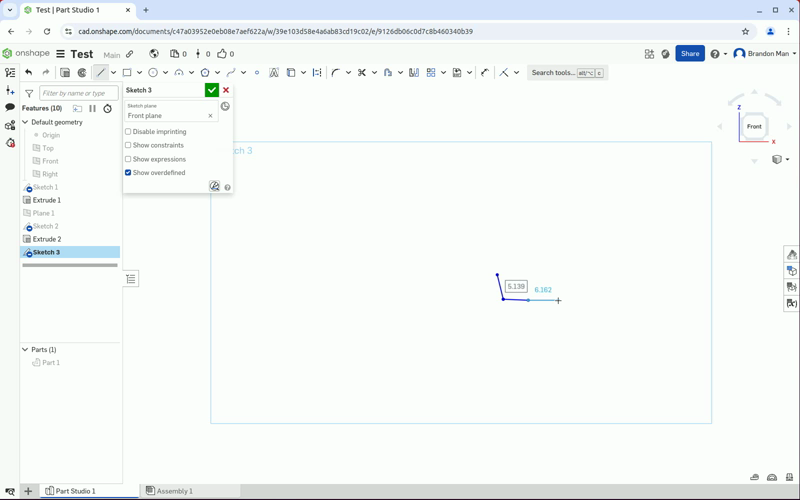
mouse_move(537, 277)
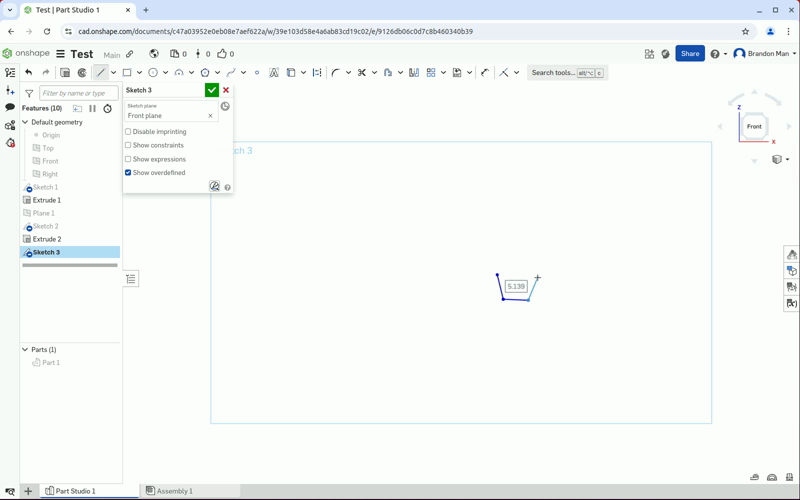
click(537, 277)
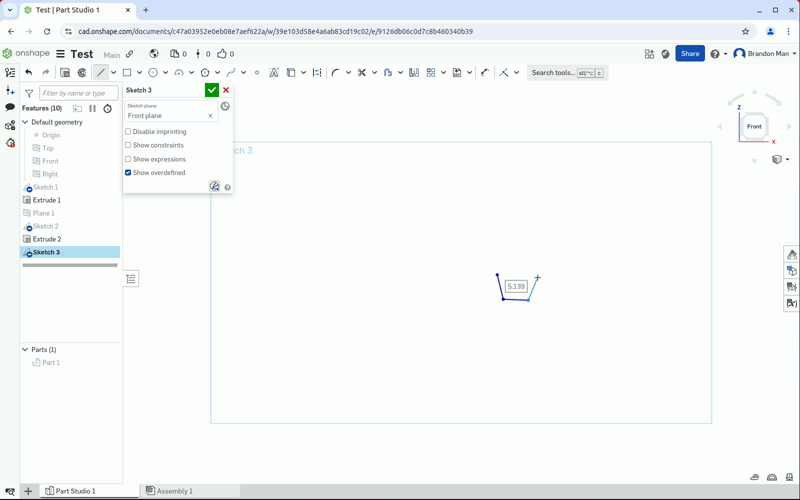
key_up(shift)
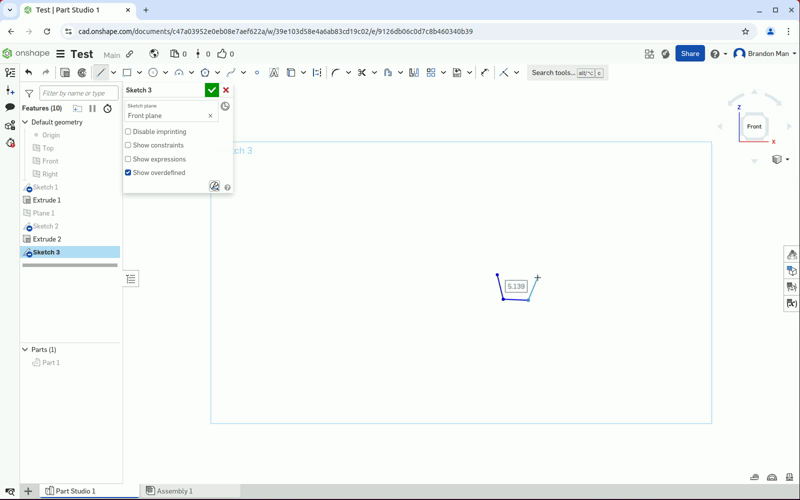
key_down(shift)
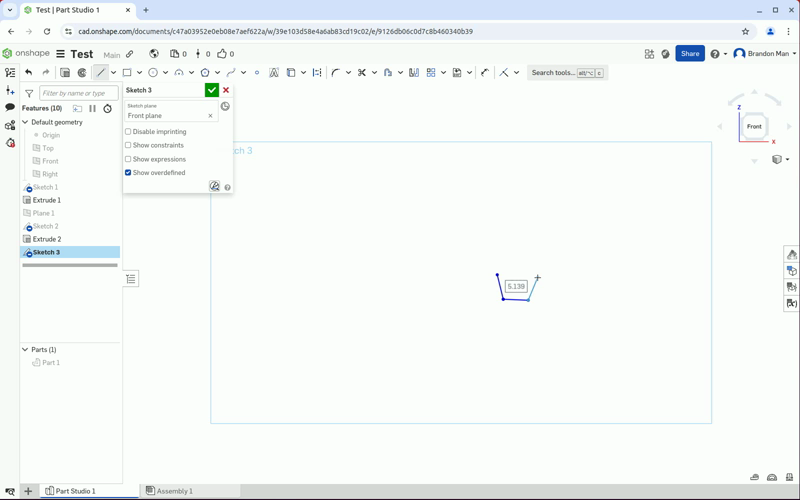
mouse_move(567, 277)
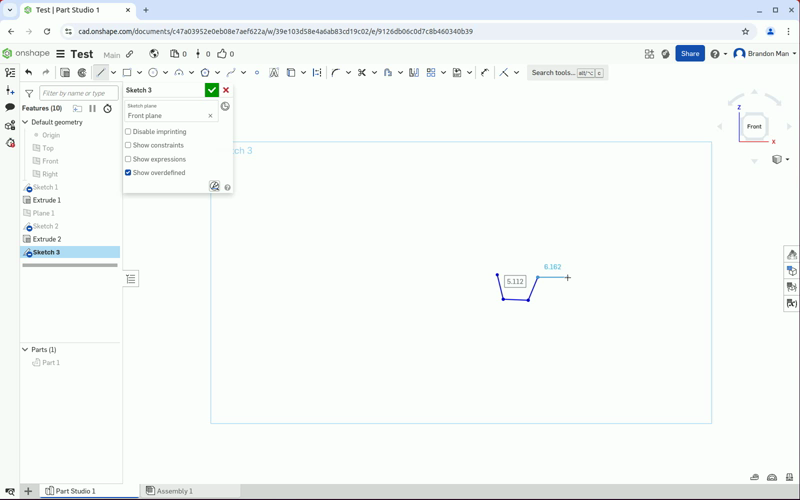
mouse_move(518, 261)
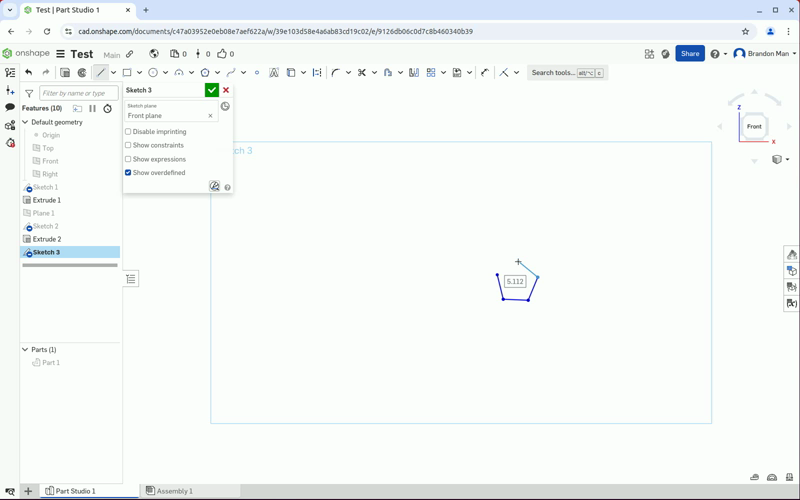
click(518, 261)
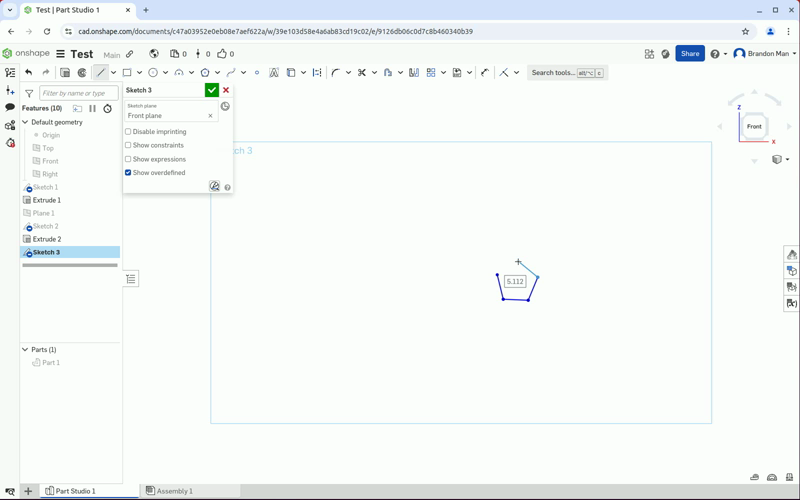
key_up(shift)
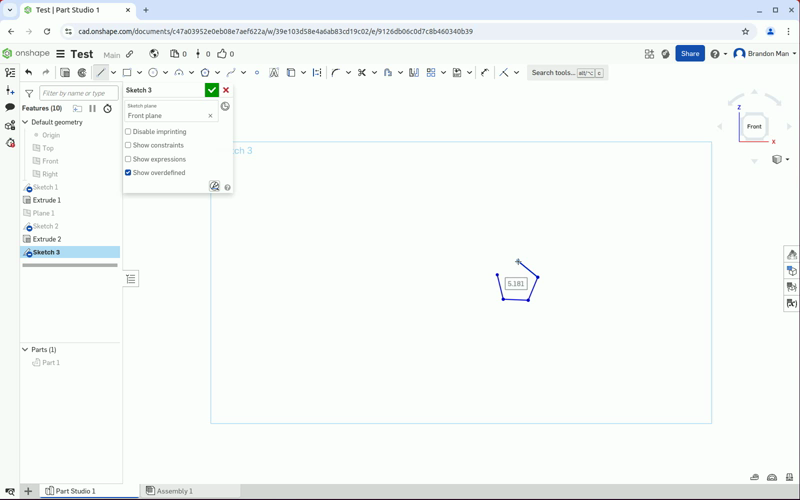
mouse_move(548, 261)
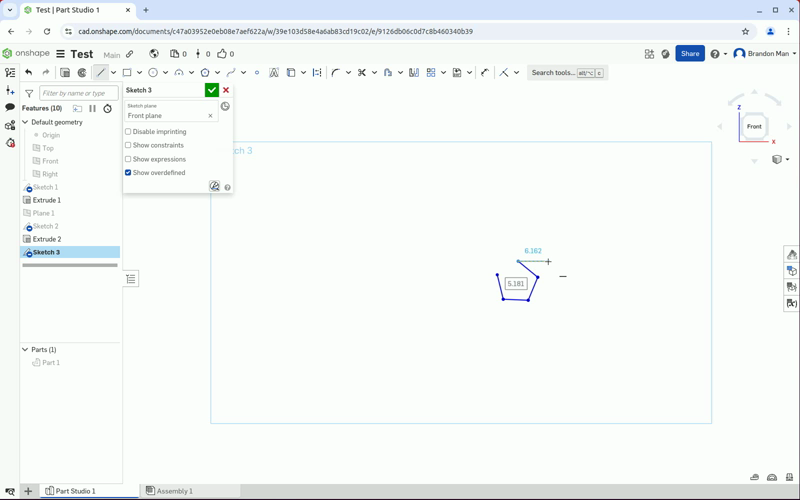
key_down(shift)
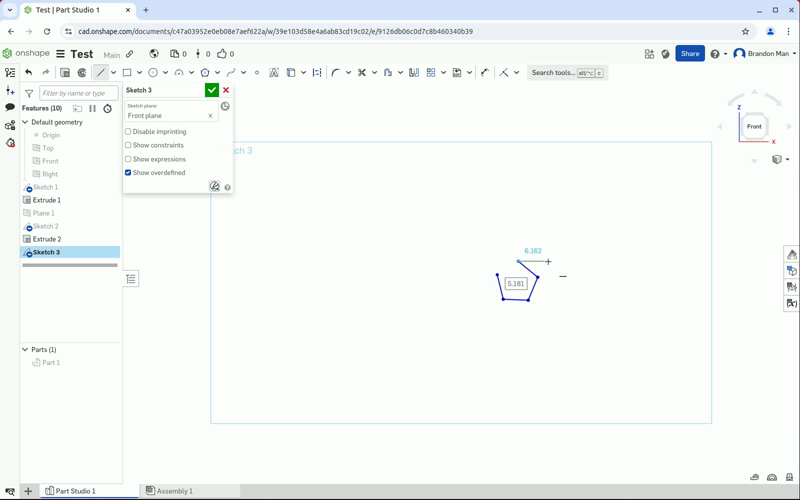
mouse_move(497, 274)
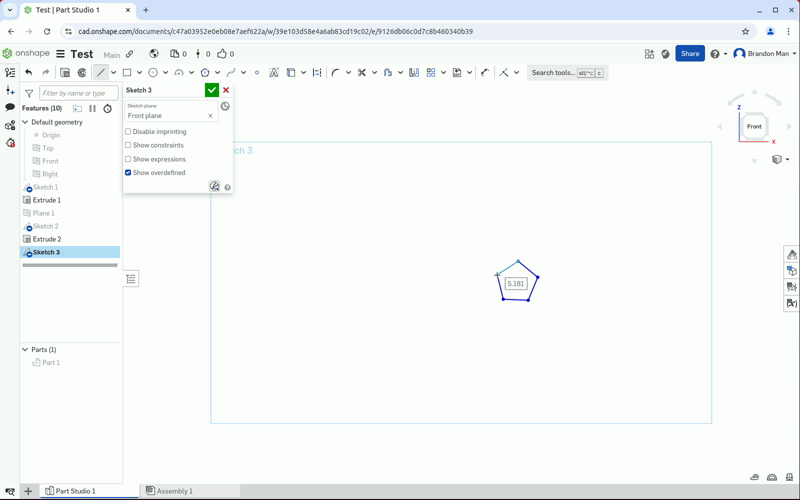
key_up(shift)
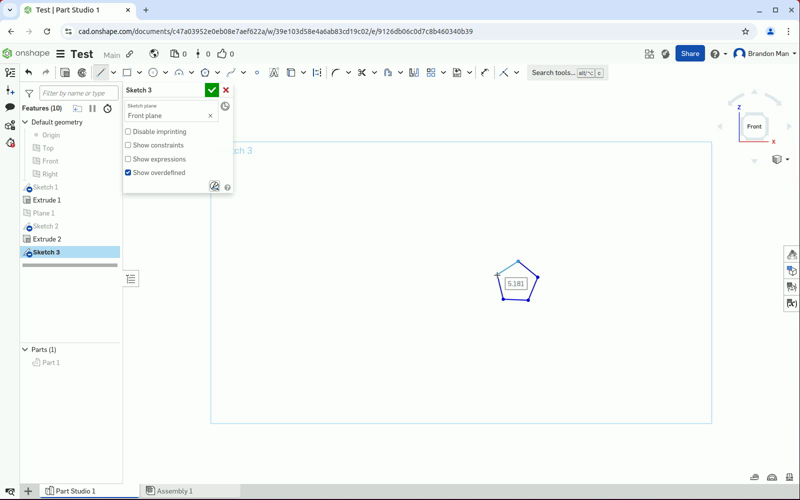
click(497, 274)
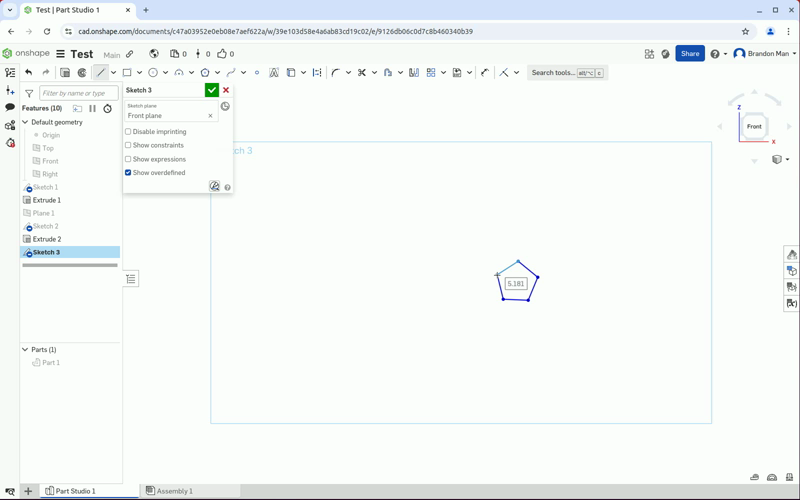
key(esc)
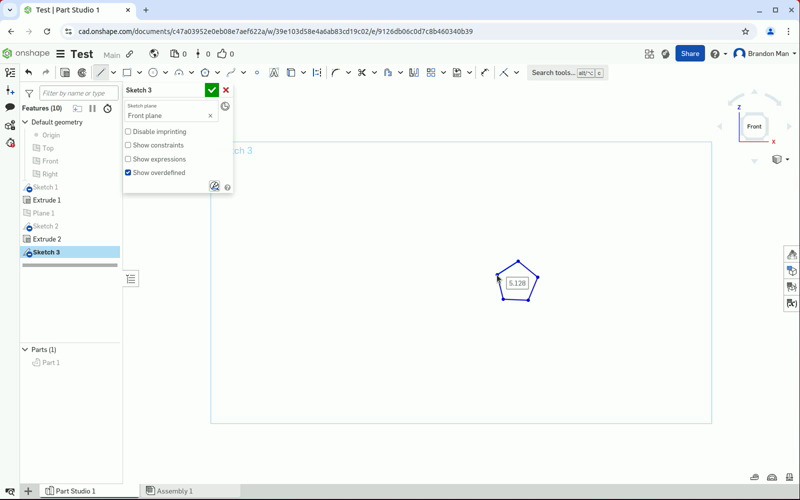
mouse_move(518, 289)
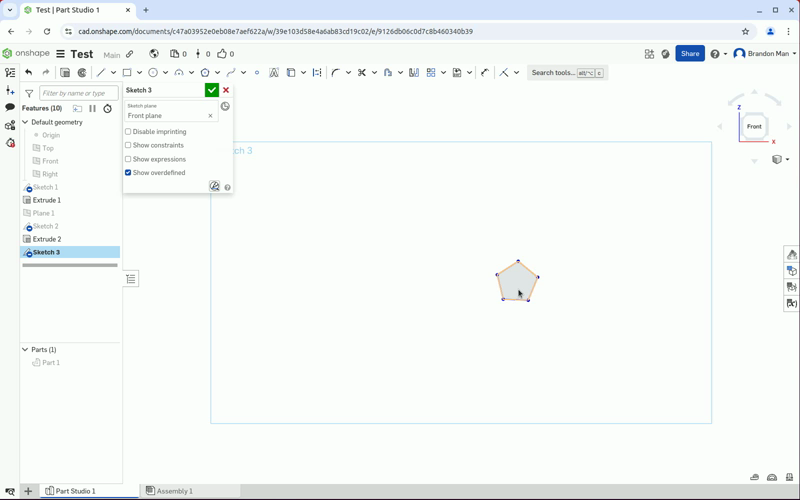
scroll(6)
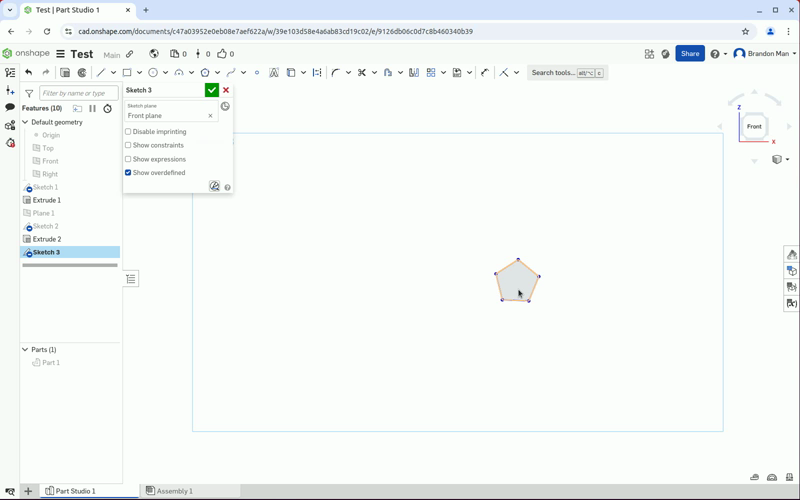
scroll(6)
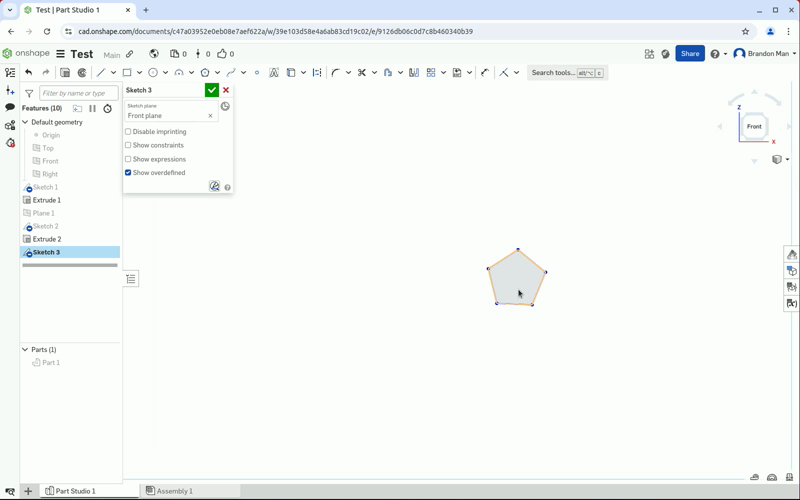
scroll(6)
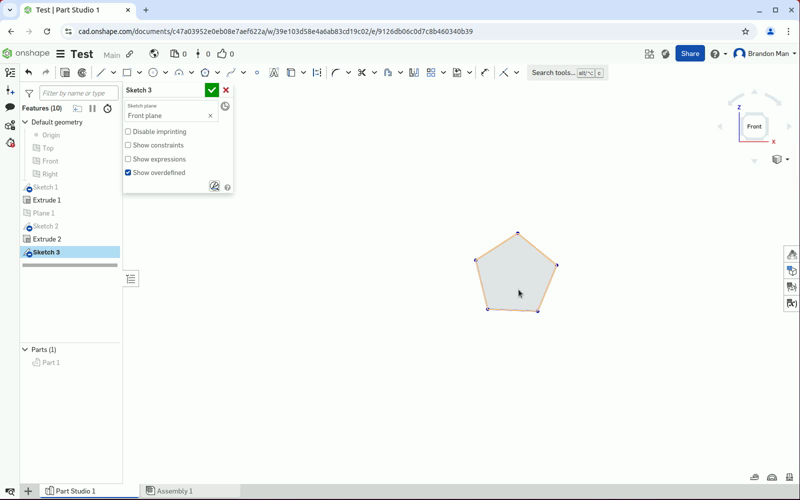
scroll(6)
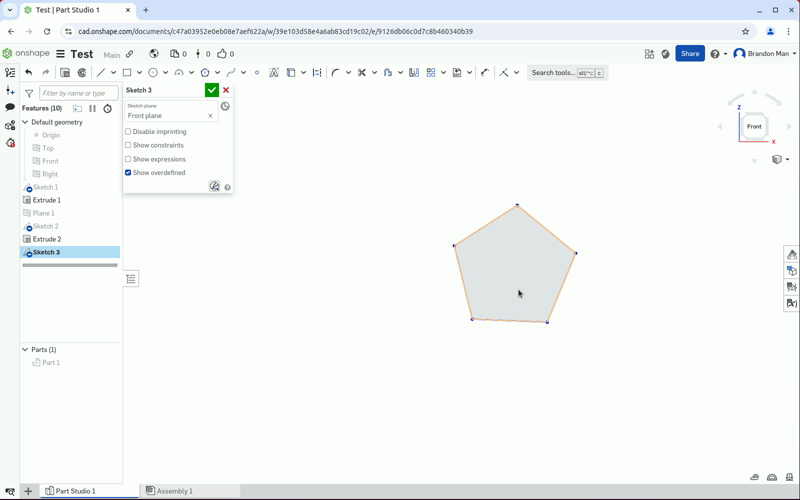
scroll(6)
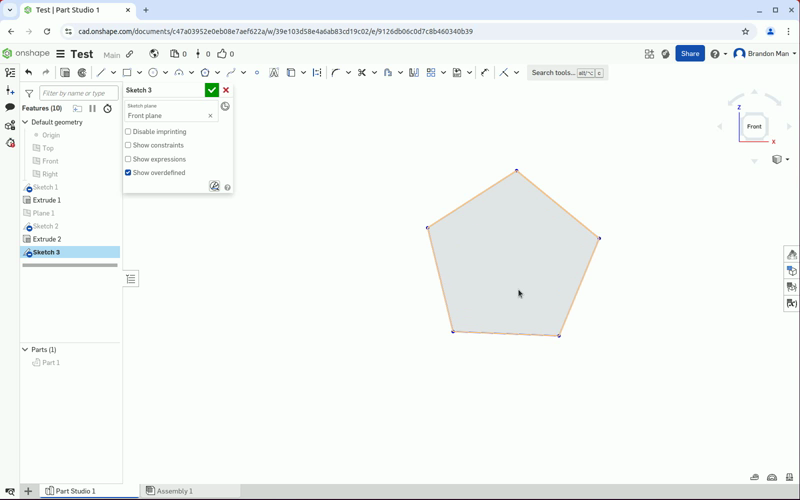
scroll(6)
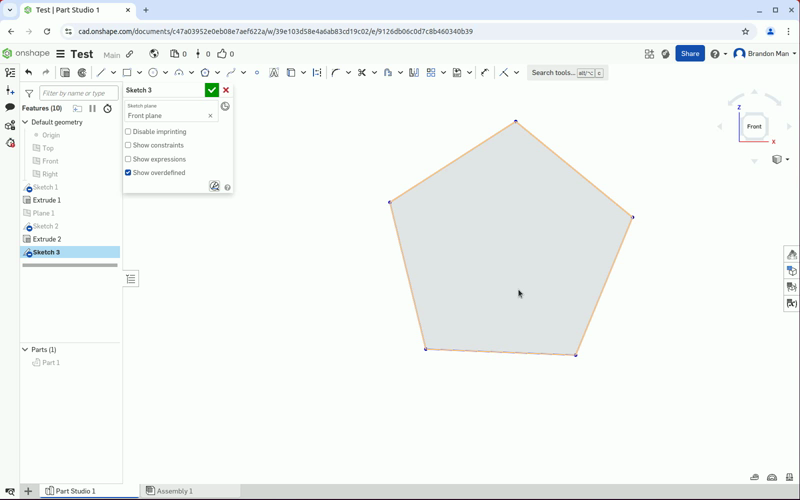
scroll(6)
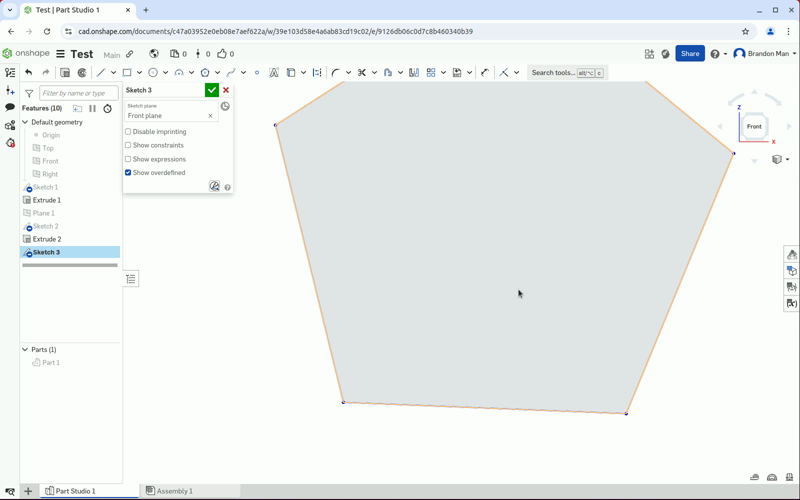
click(518, 289)
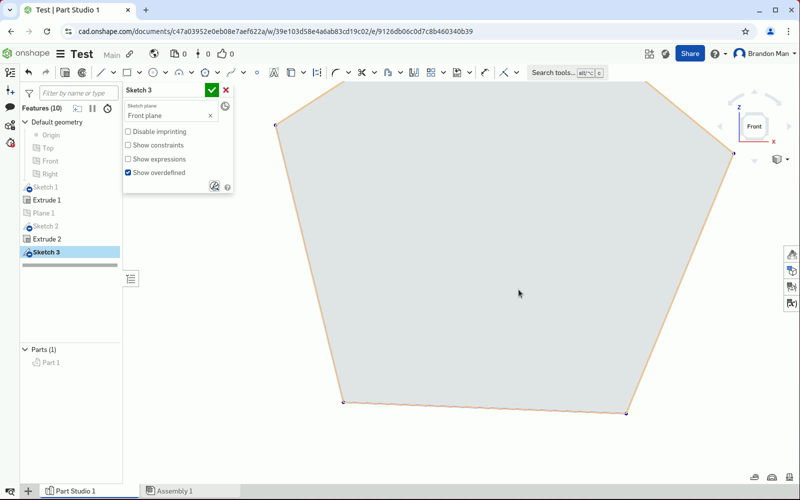
scroll(-6)
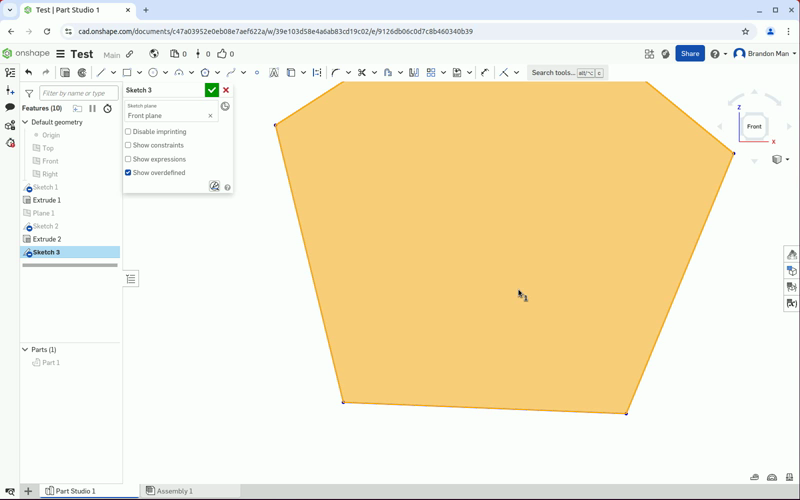
scroll(-6)
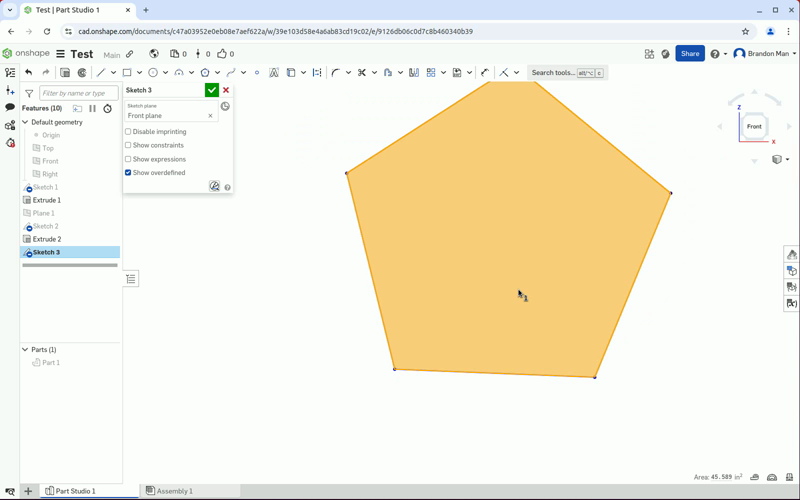
scroll(-6)
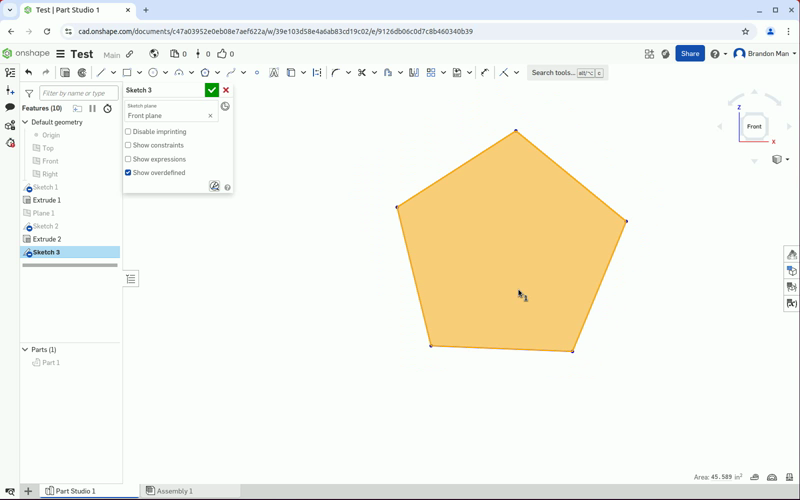
scroll(-6)
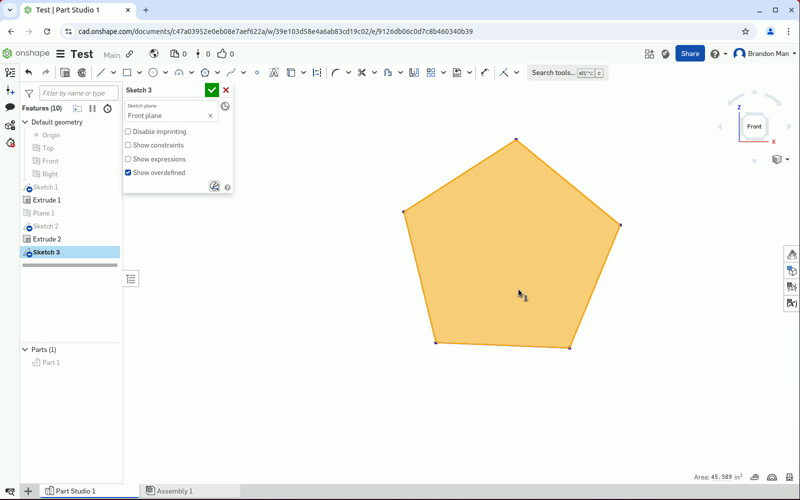
scroll(-6)
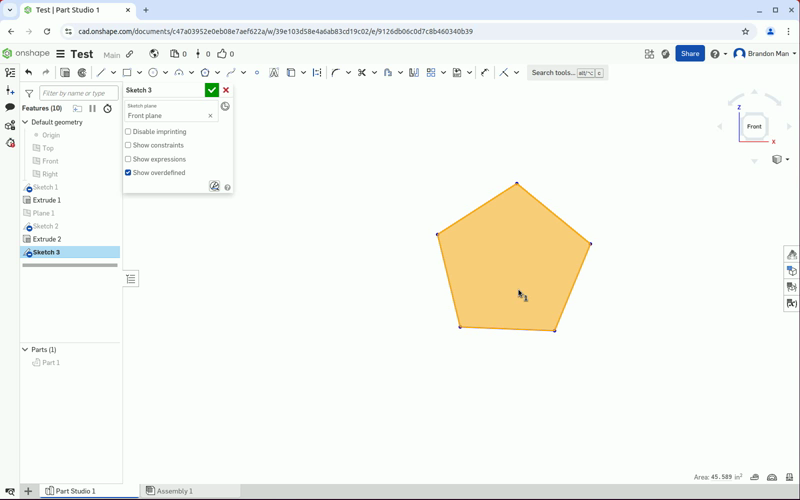
scroll(-6)
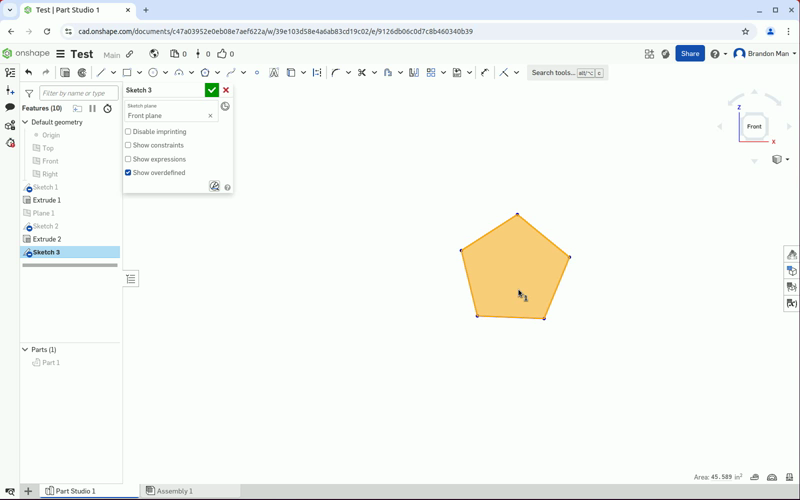
scroll(-6)
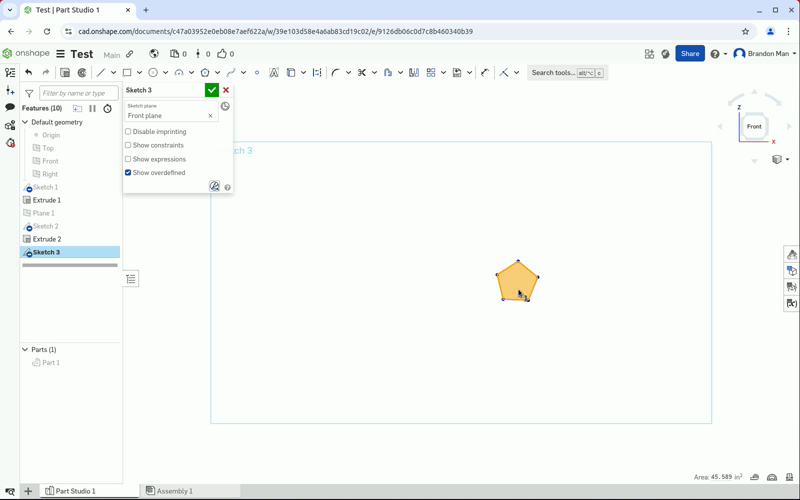
mouse_move(73, 352)
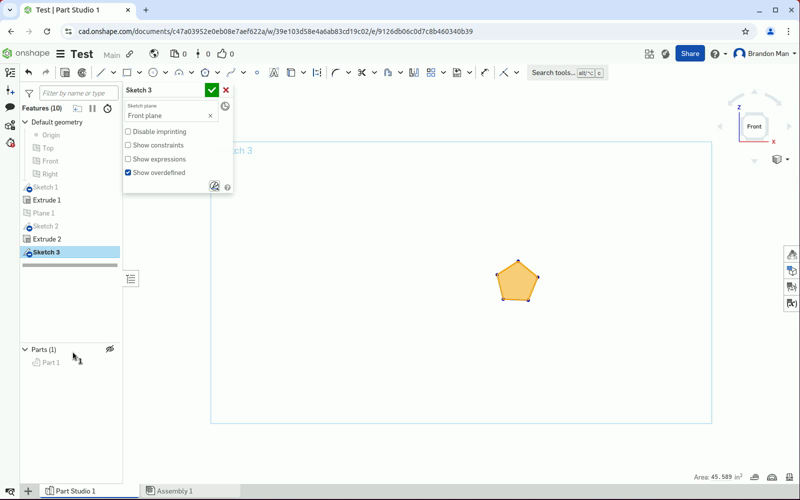
key(shift+y)
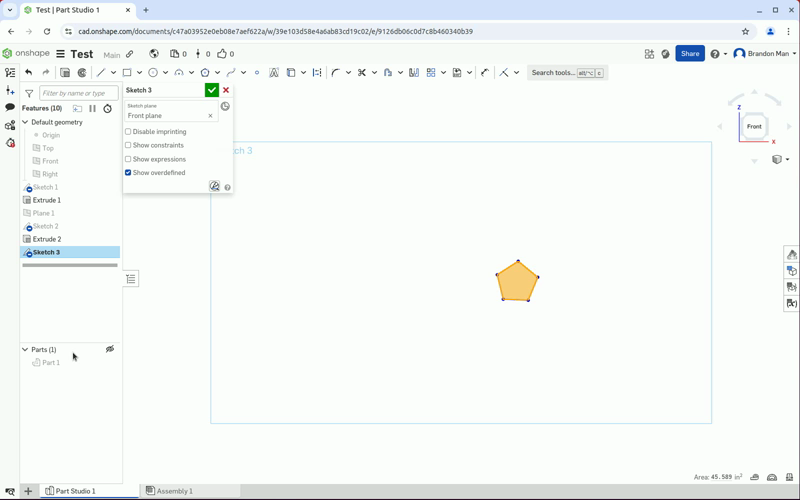
key(shift+e)
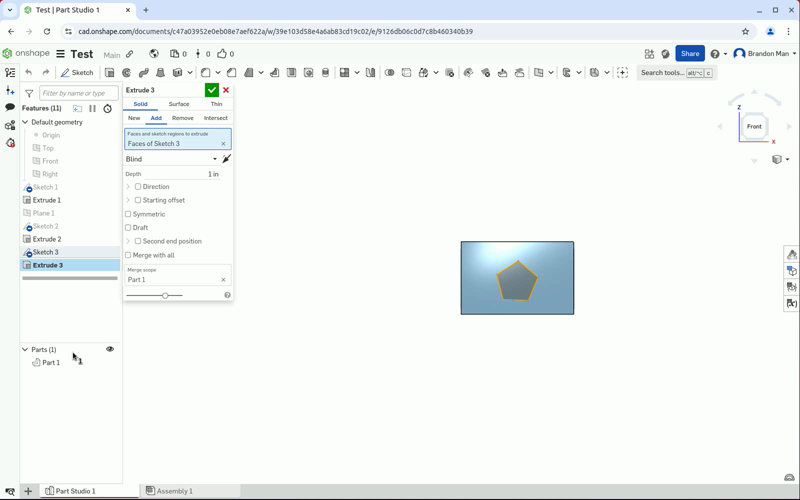
mouse_move(143, 106)
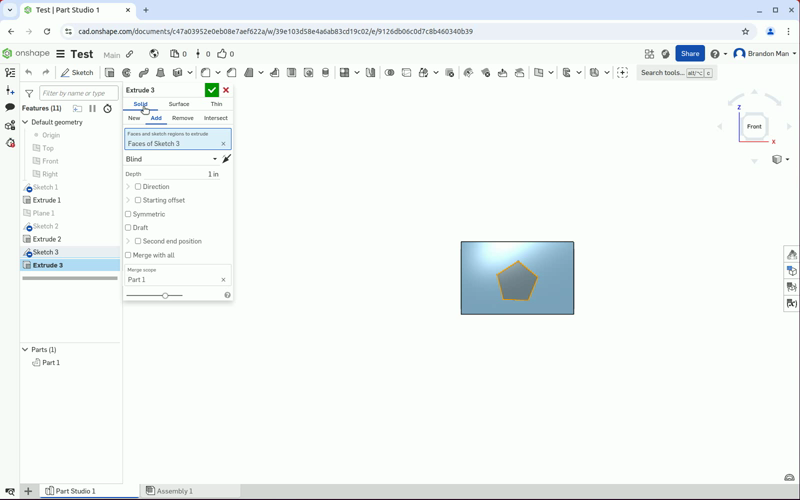
click(143, 106)
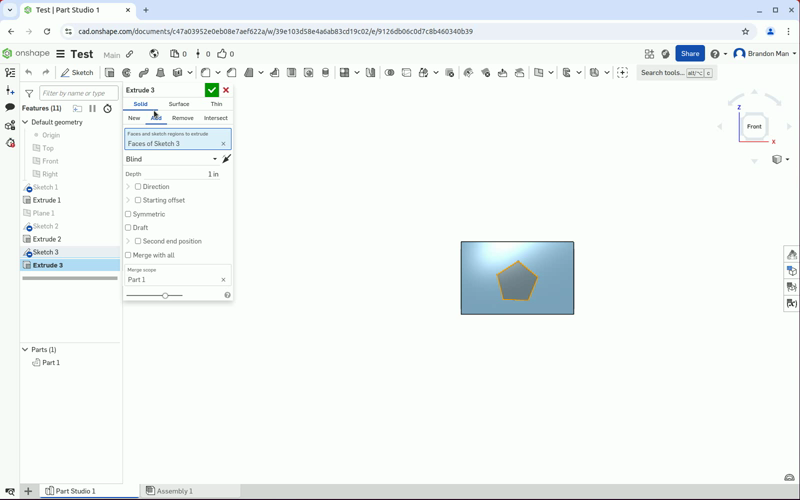
mouse_move(186, 120)
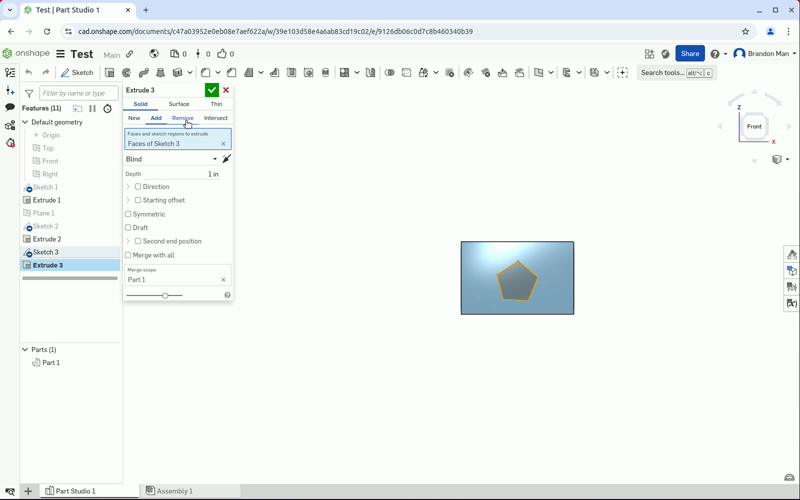
click(186, 120)
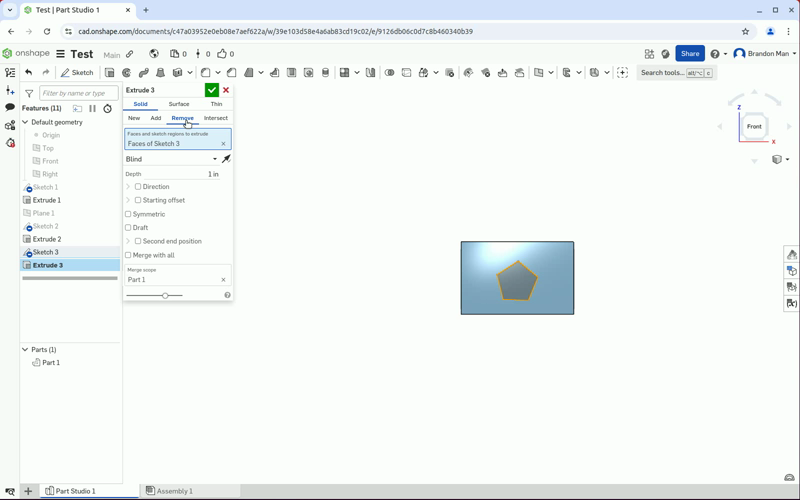
key(tab, 4)
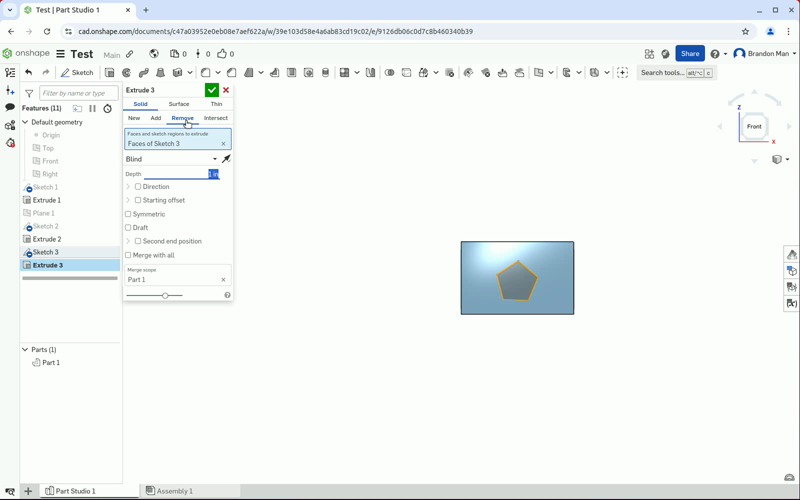
text(21.183)
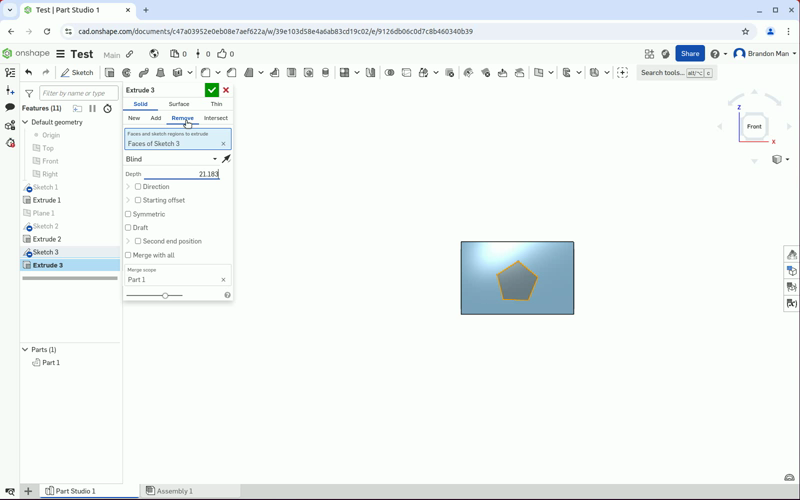
key(tab, 6)
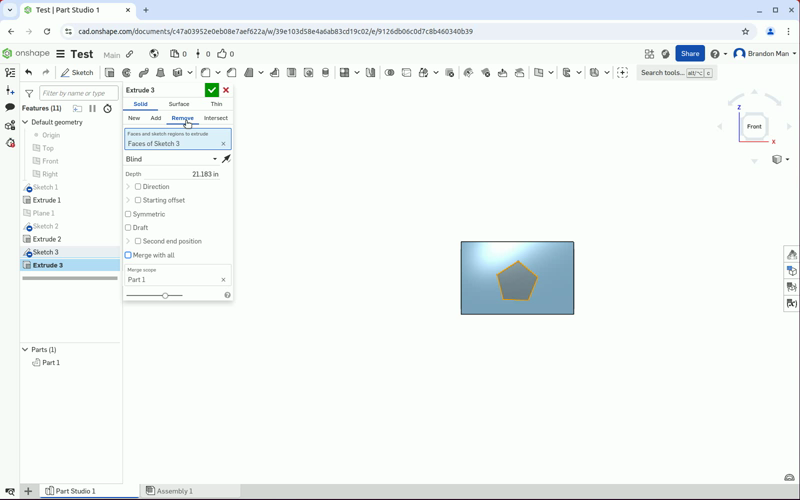
key(space)
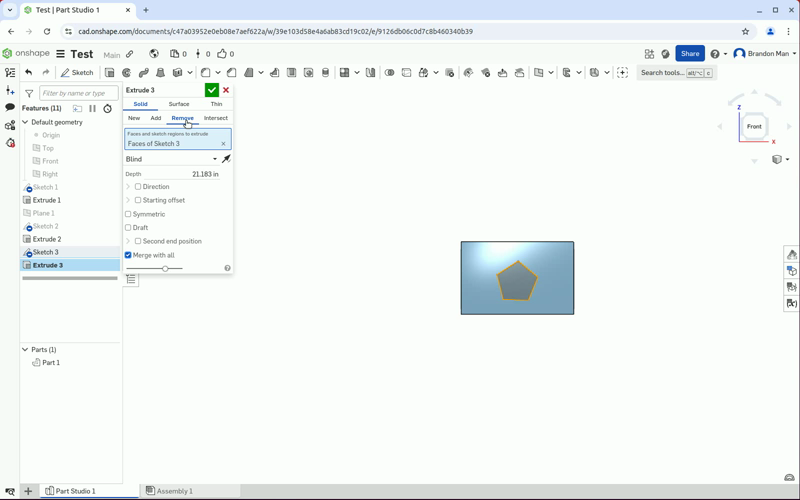
key(enter)
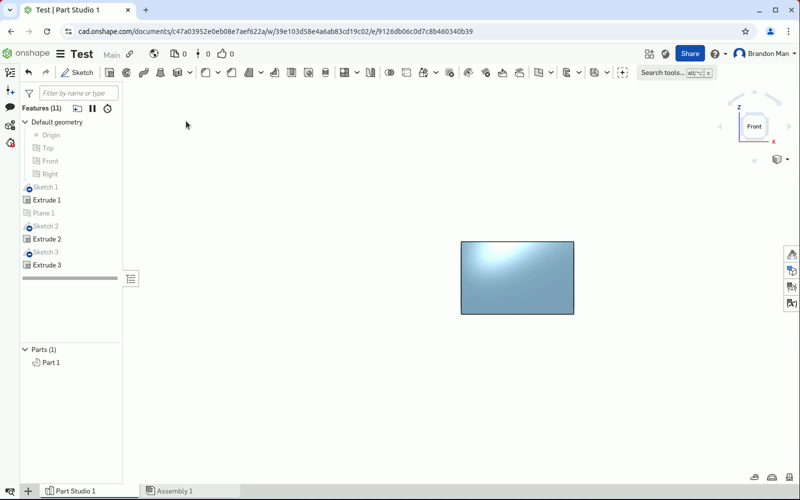
key(shift+h)
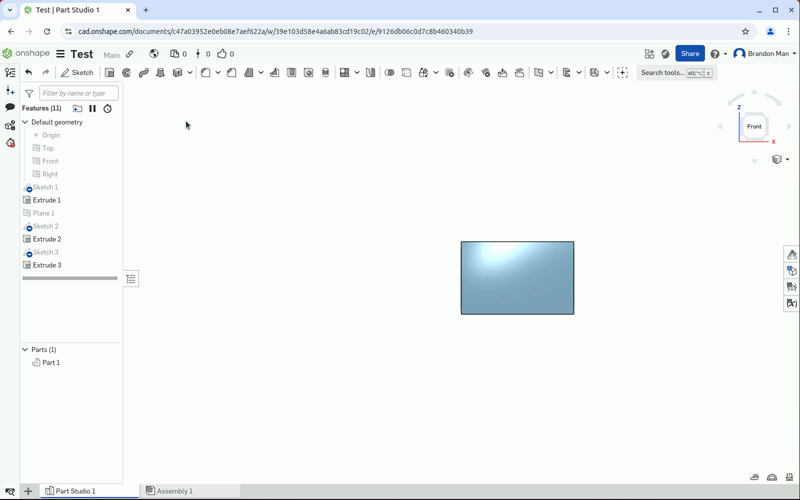
key(shift+h)
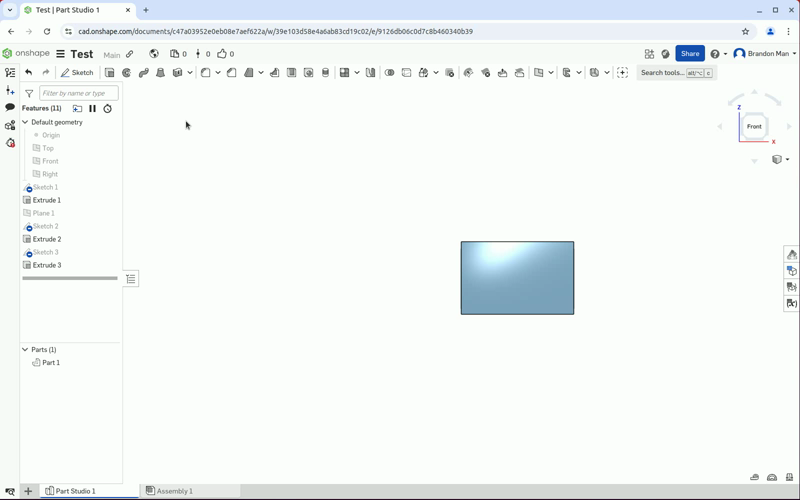
mouse_move(73, 189)
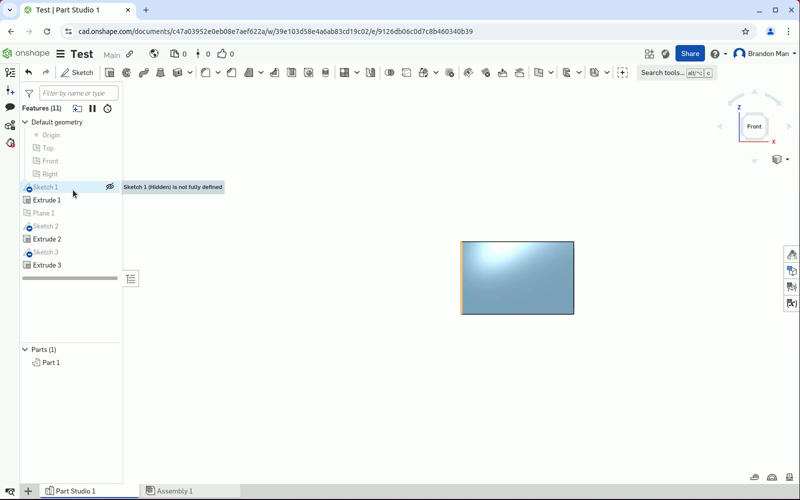
click(73, 189)
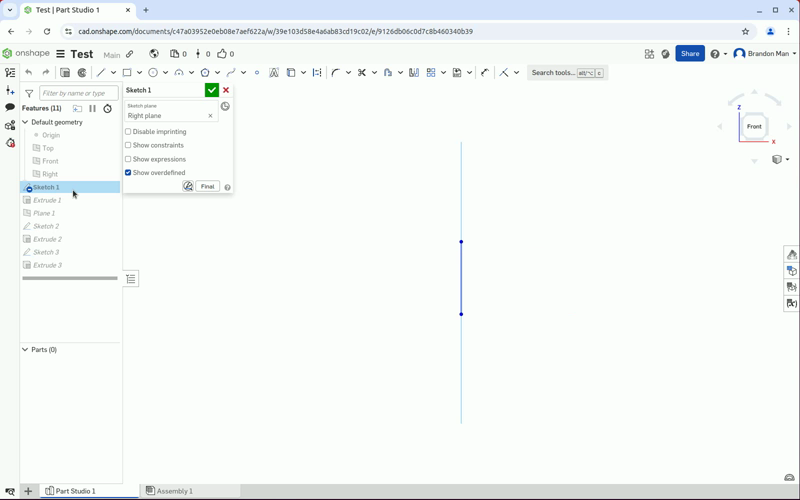
mouse_move(229, 92)
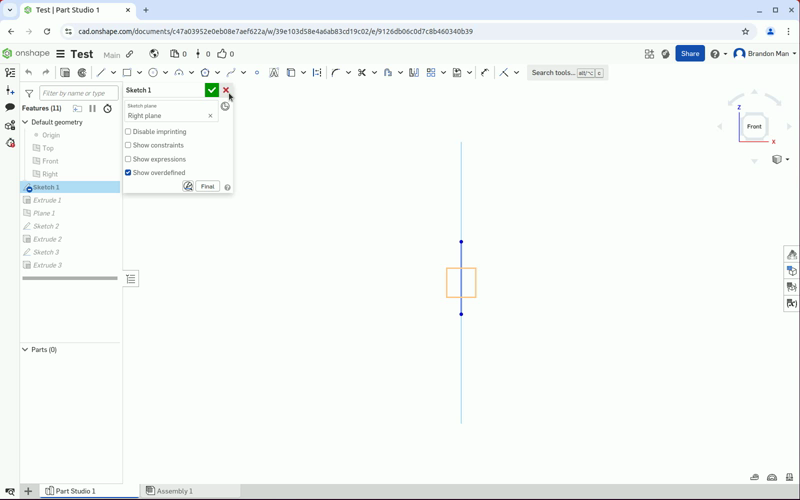
click(229, 92)
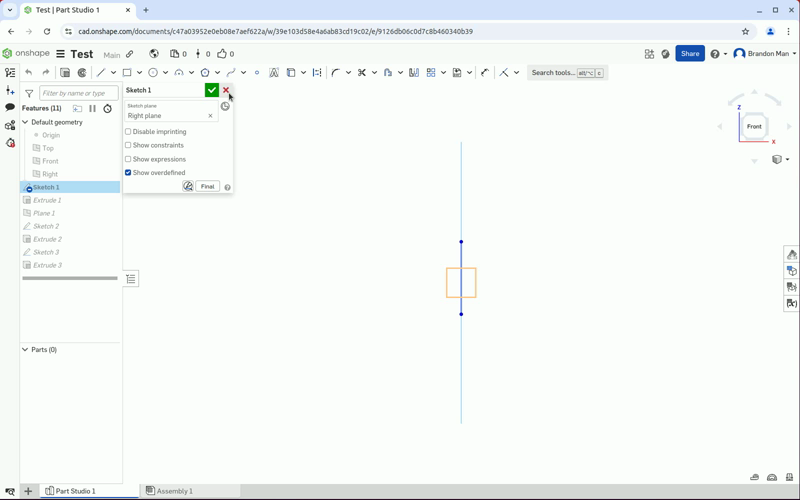
key(shift+s)
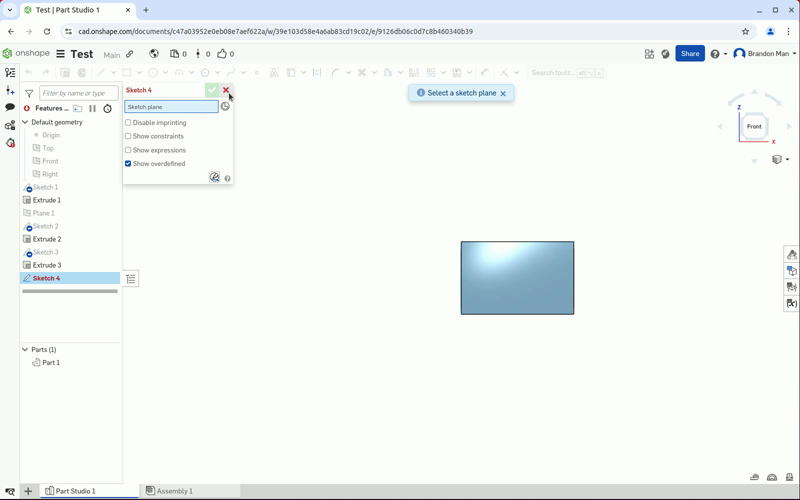
mouse_move(73, 163)
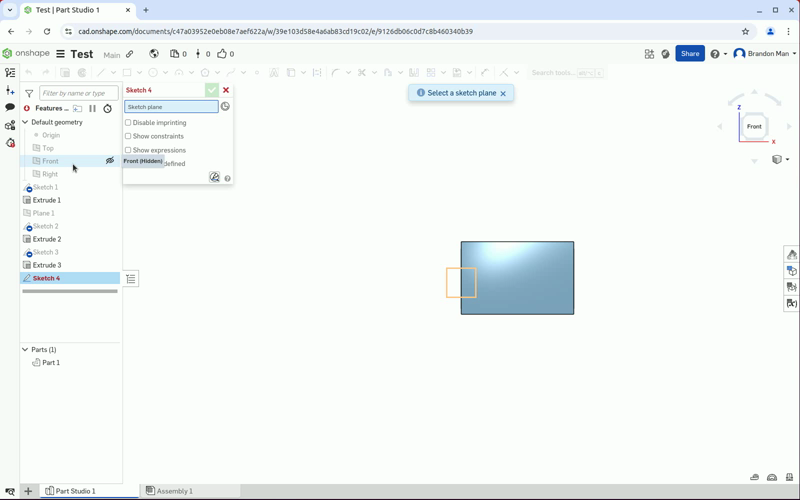
click(73, 163)
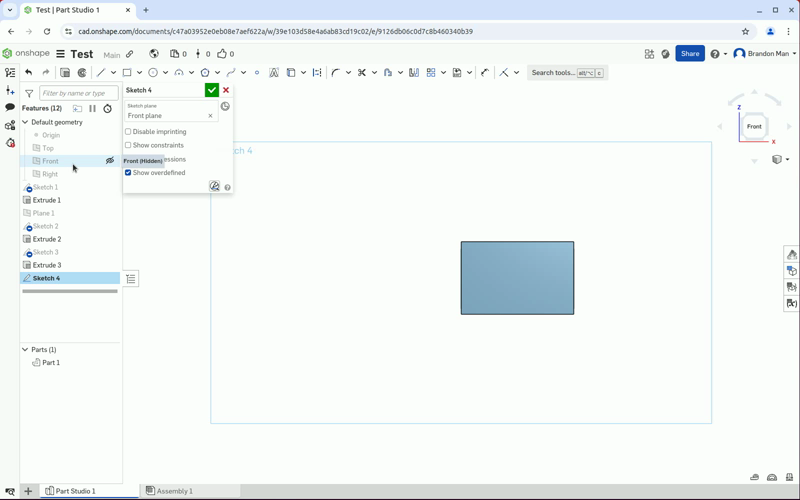
mouse_move(73, 352)
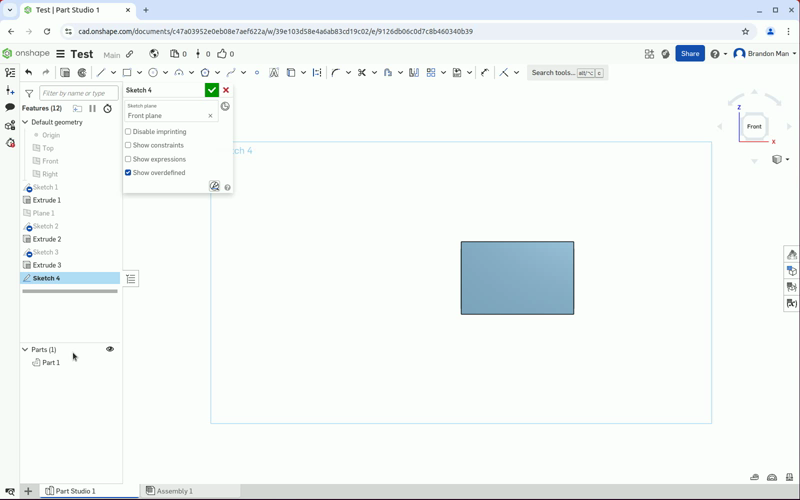
key(y)
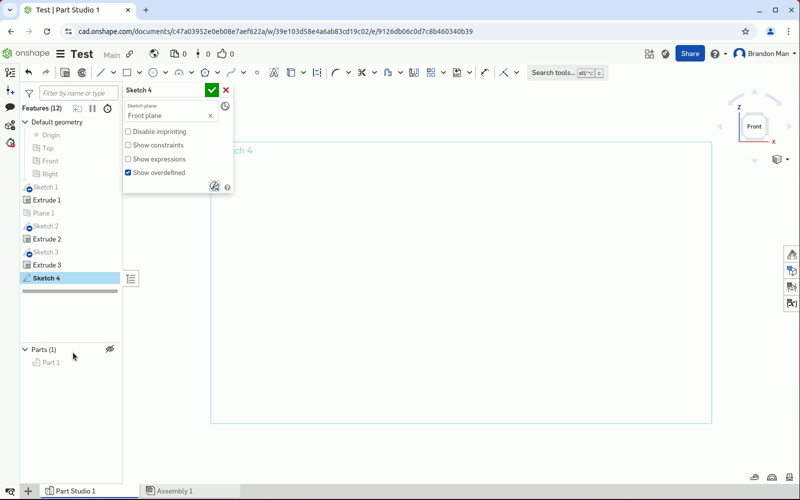
key(l)
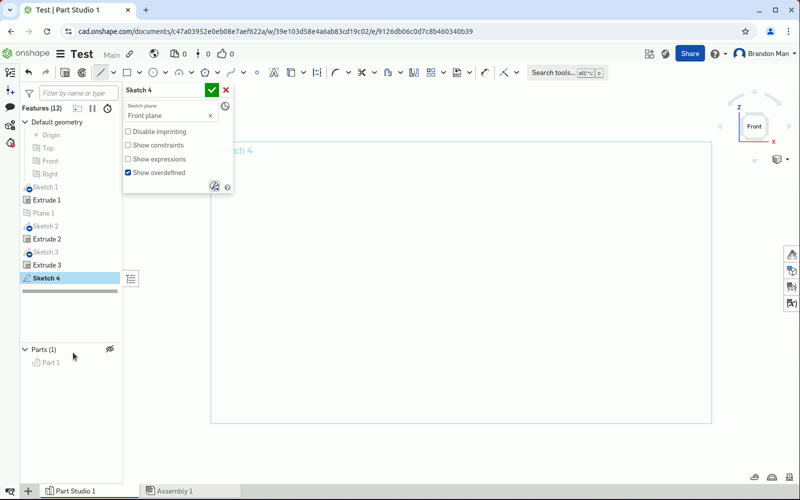
key_down(shift)
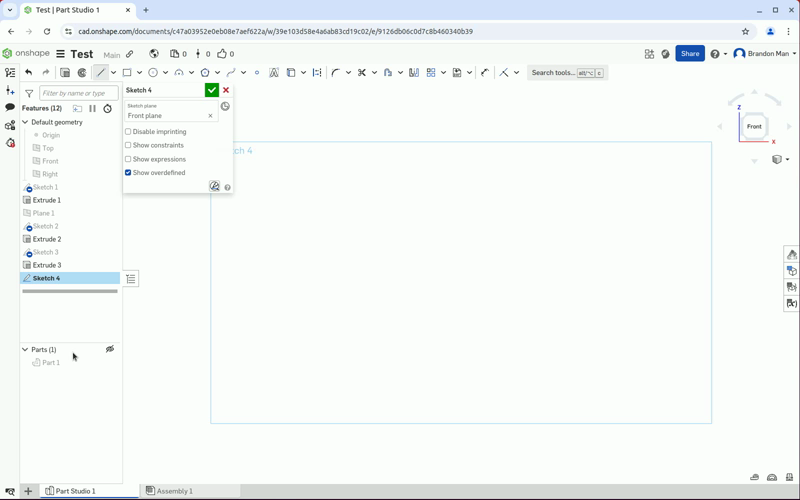
mouse_move(497, 274)
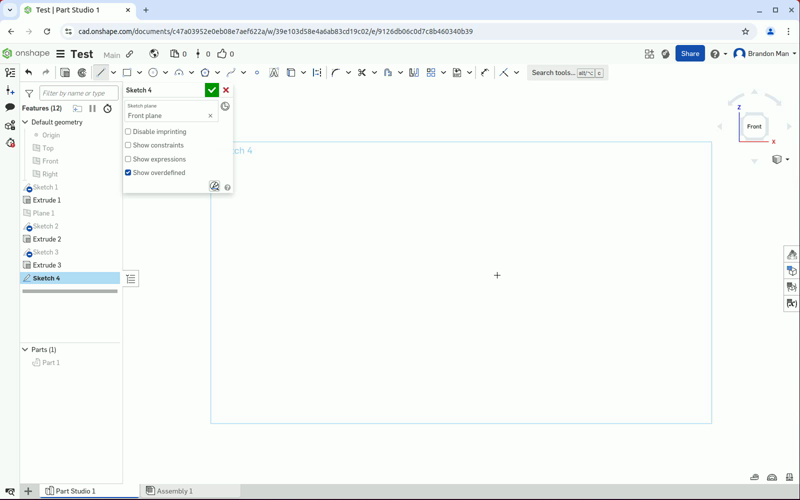
click(497, 274)
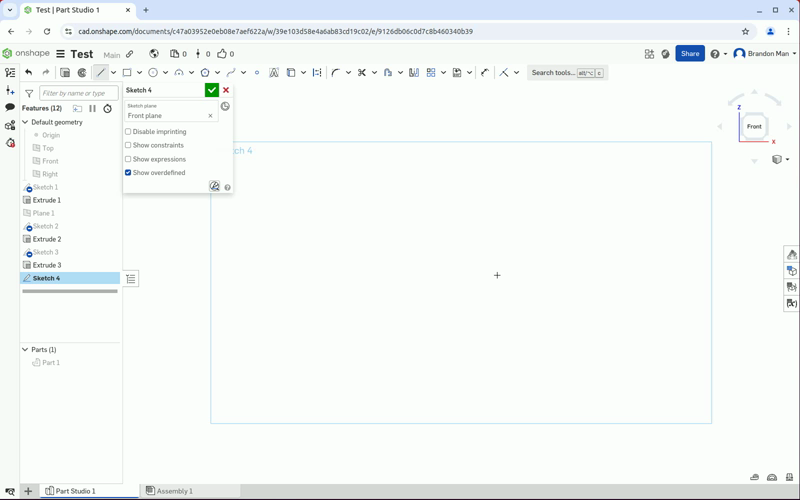
key_up(shift)
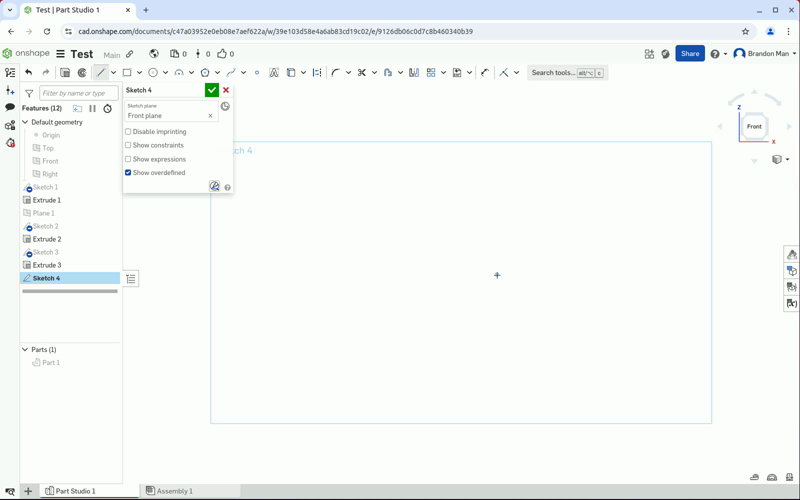
key_down(shift)
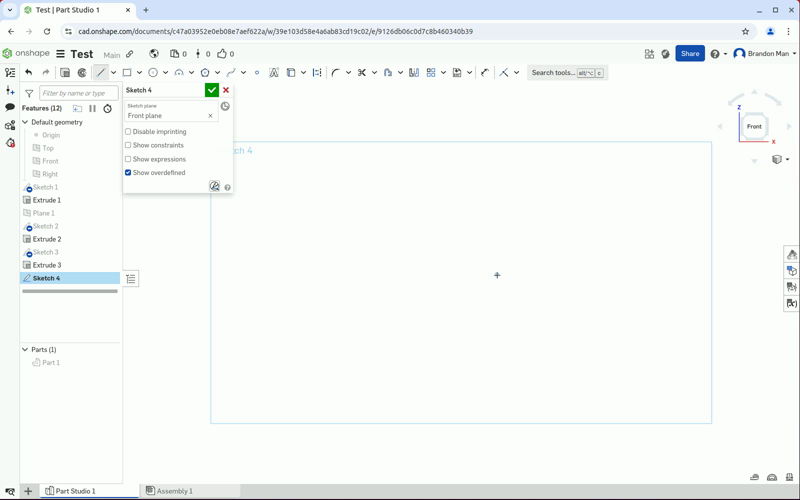
mouse_move(527, 274)
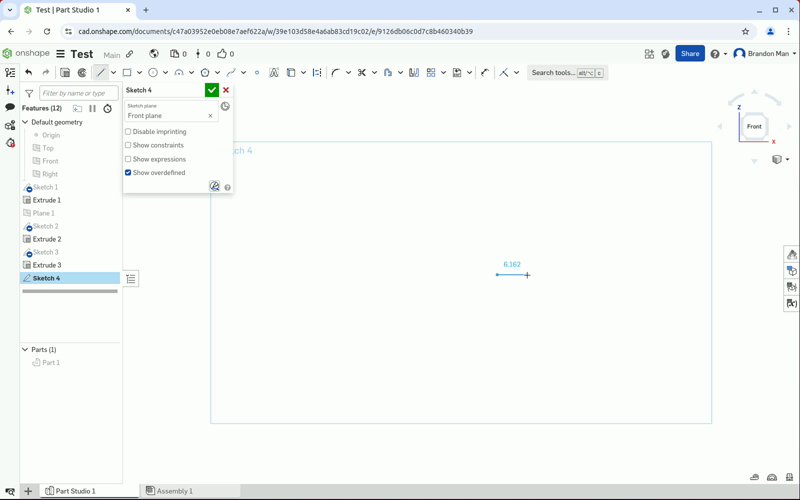
mouse_move(503, 299)
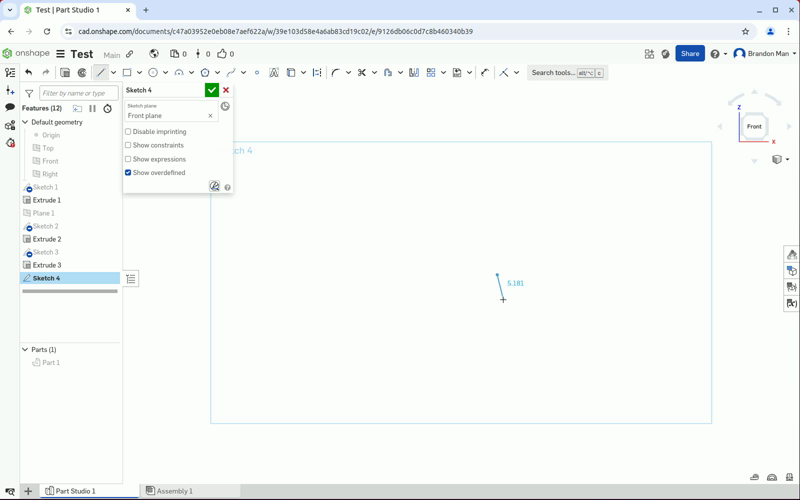
click(503, 299)
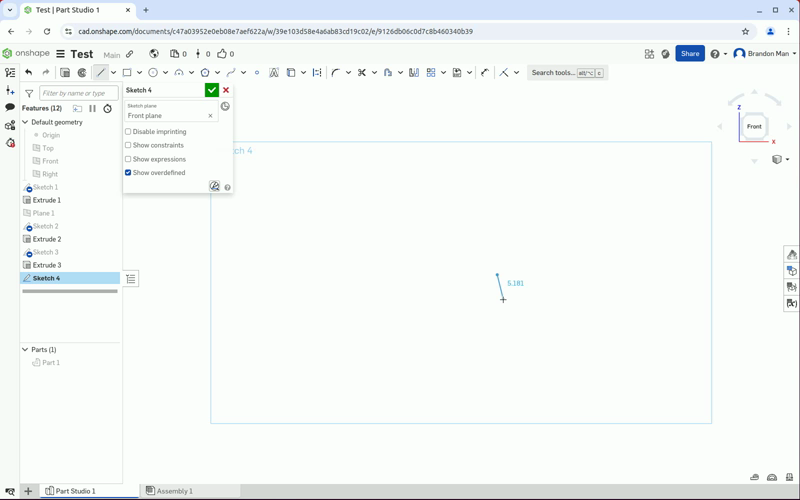
key_up(shift)
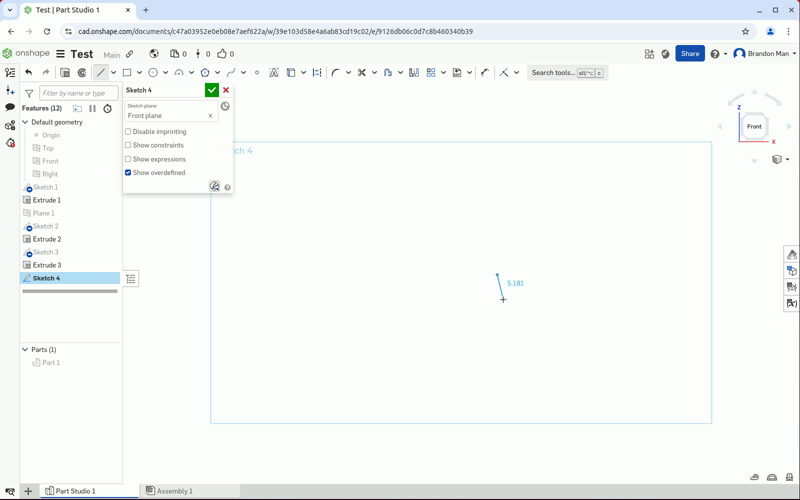
key_down(shift)
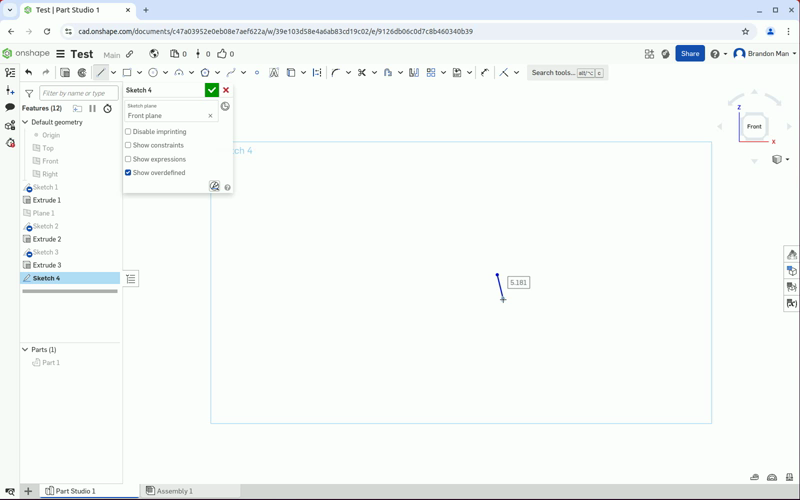
mouse_move(533, 299)
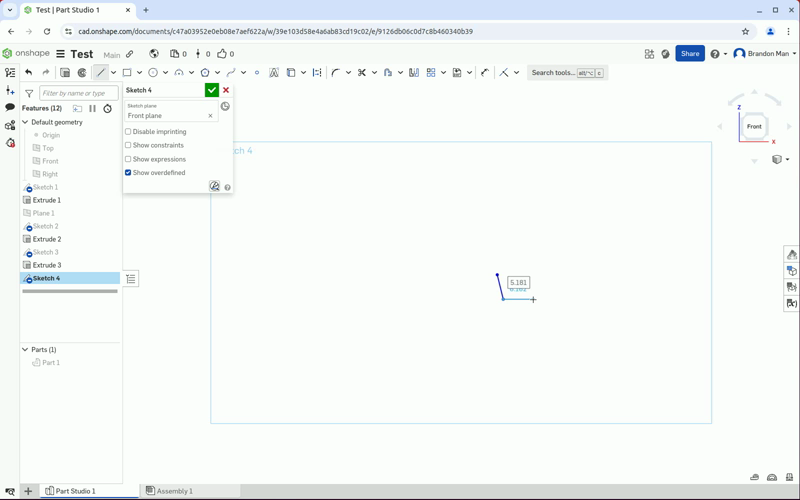
mouse_move(528, 300)
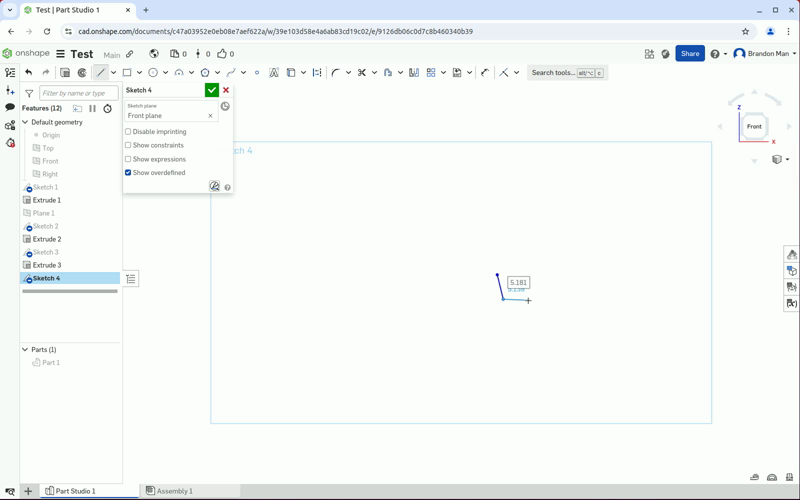
click(528, 300)
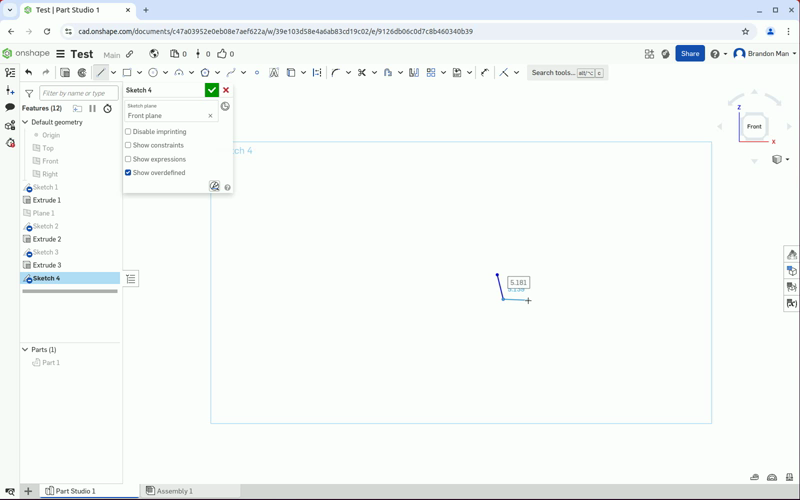
key_up(shift)
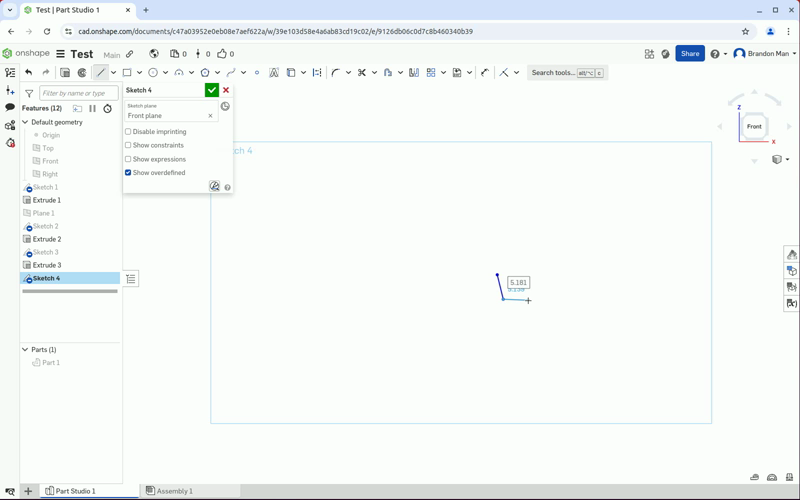
key_down(shift)
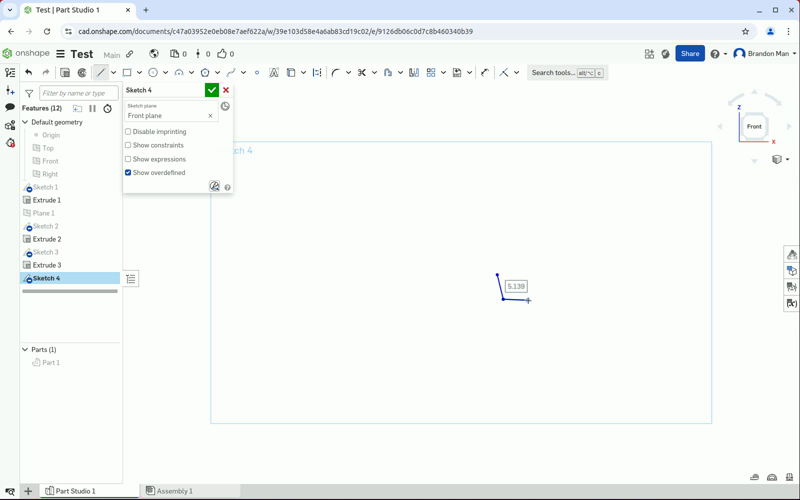
mouse_move(558, 300)
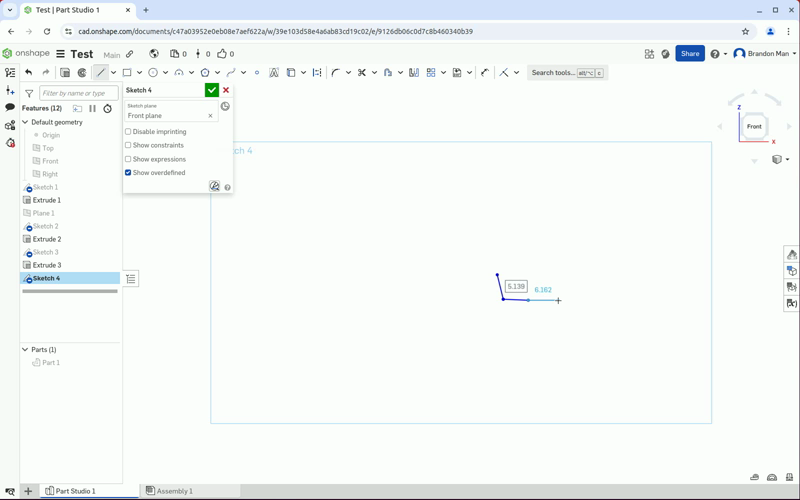
mouse_move(537, 277)
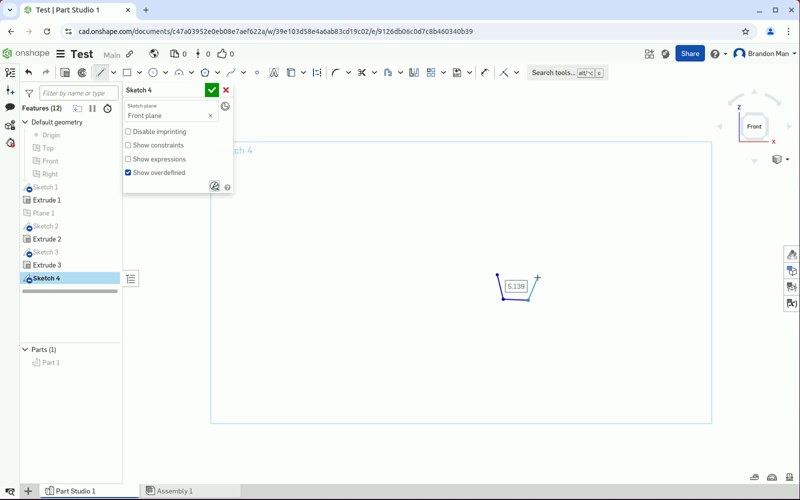
click(537, 277)
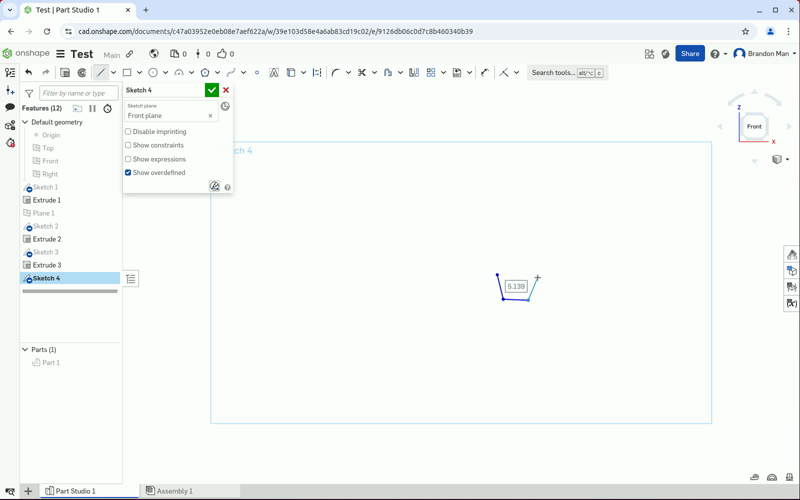
key_up(shift)
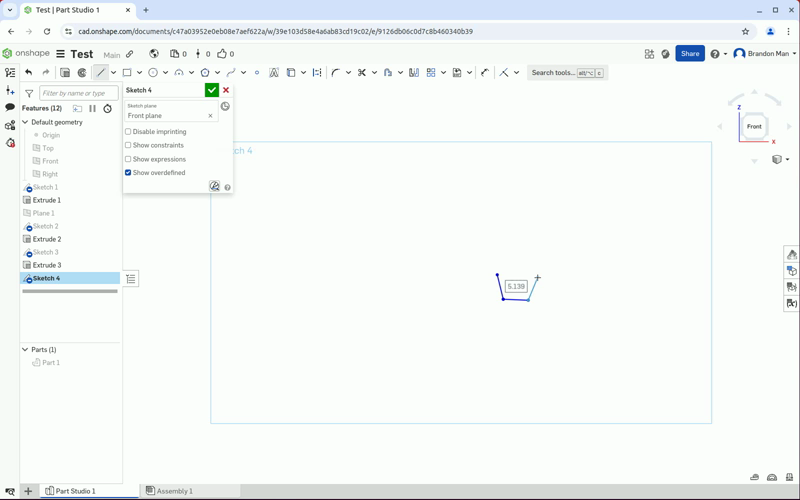
key_down(shift)
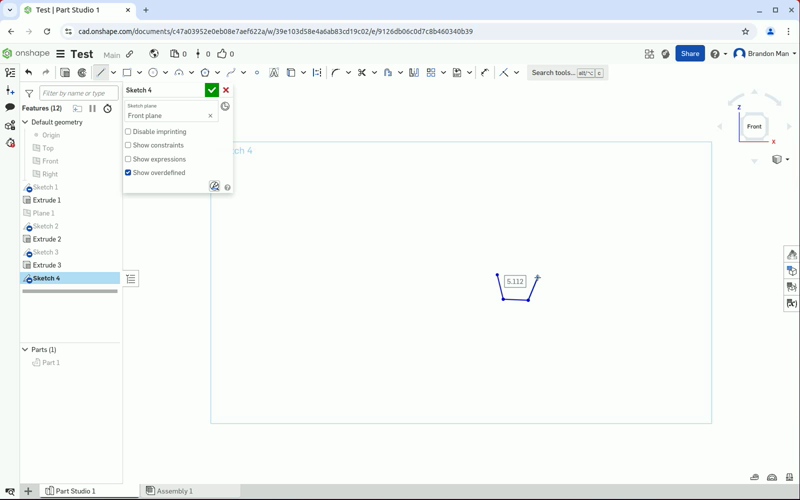
mouse_move(567, 277)
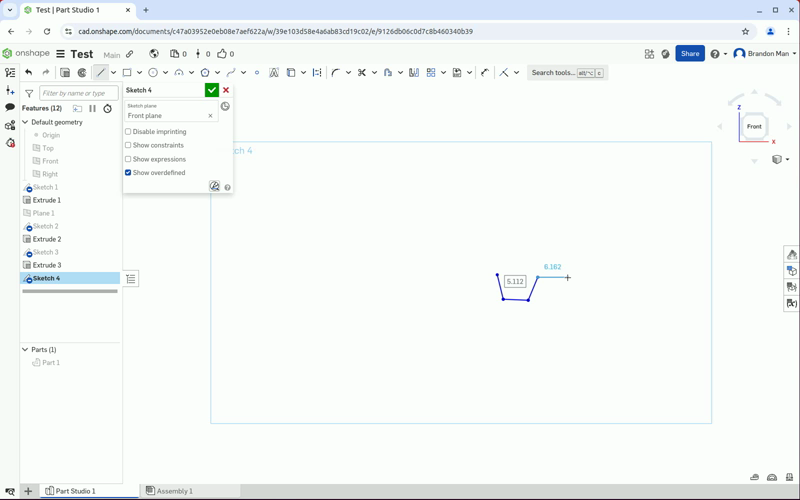
mouse_move(518, 261)
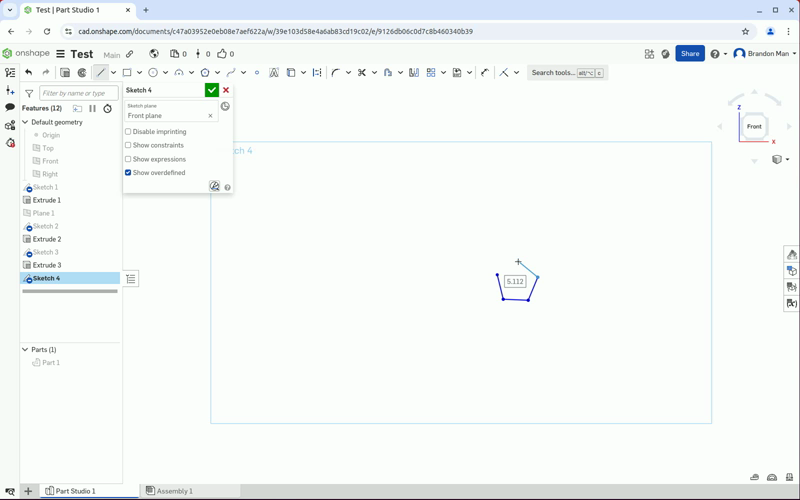
click(518, 261)
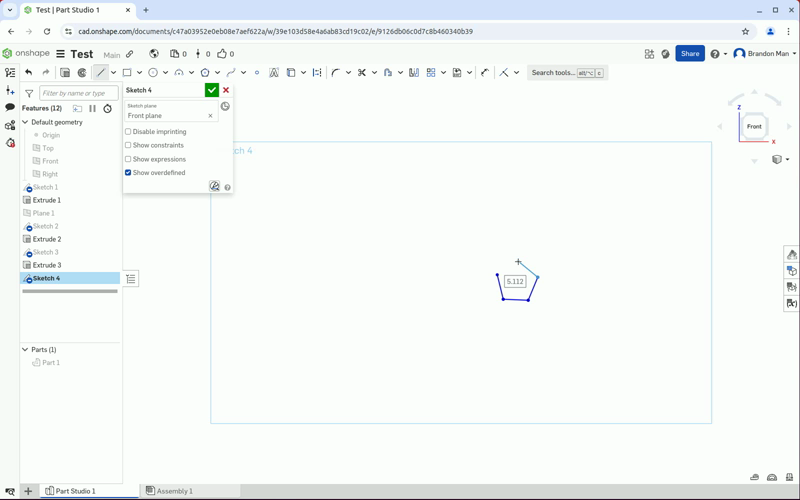
key_up(shift)
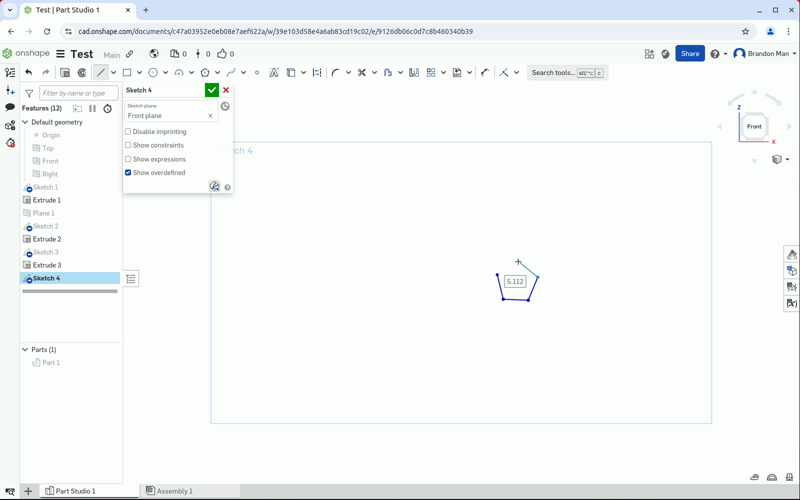
mouse_move(548, 261)
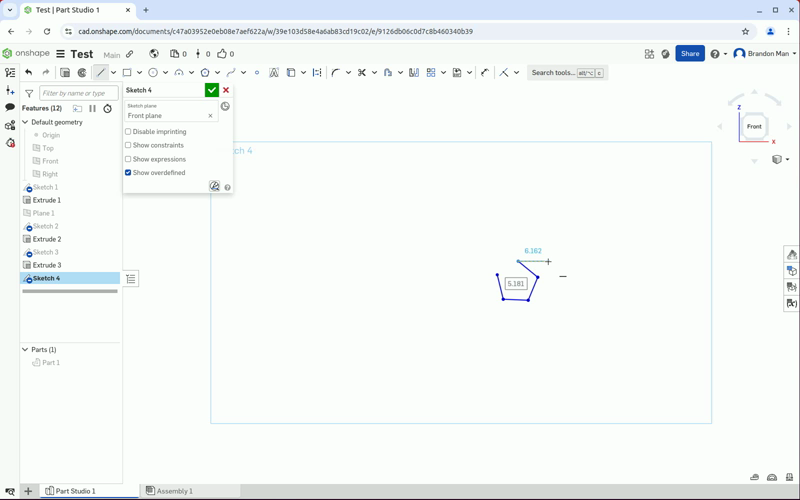
key_down(shift)
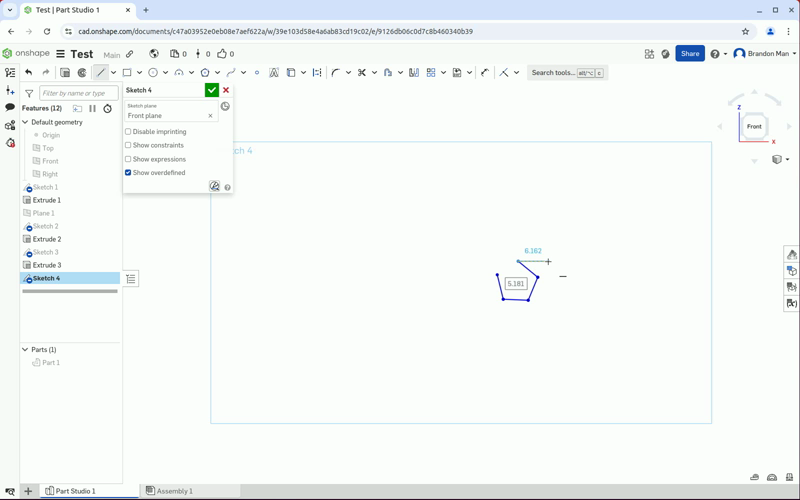
mouse_move(497, 274)
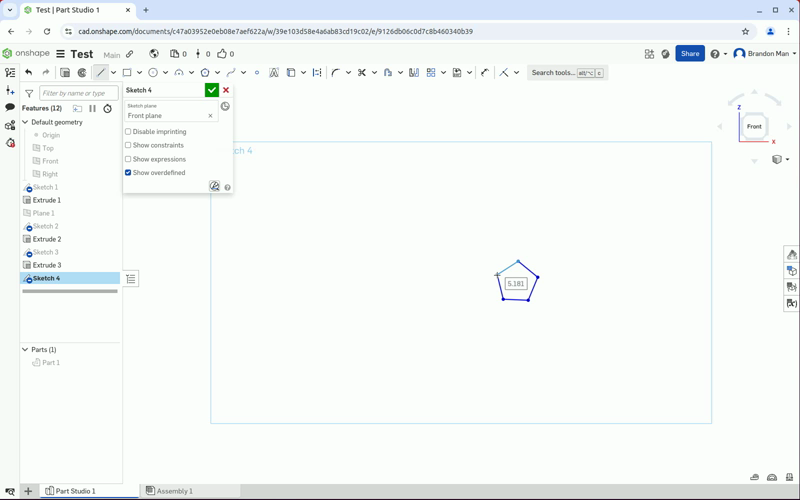
key_up(shift)
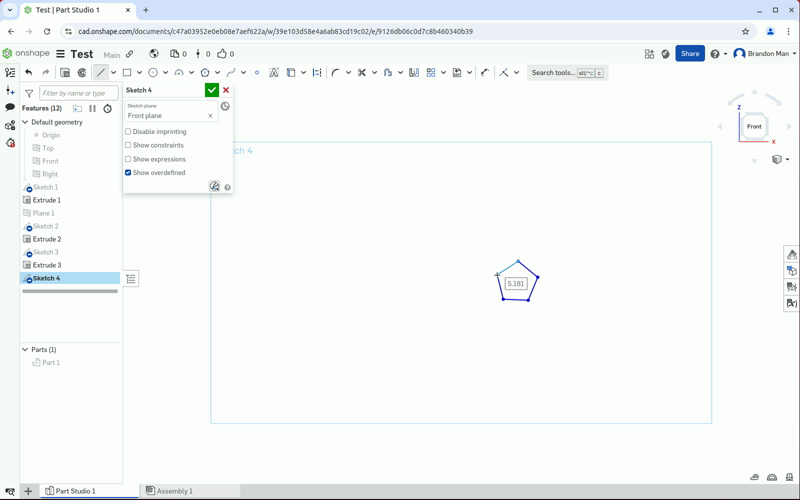
click(497, 274)
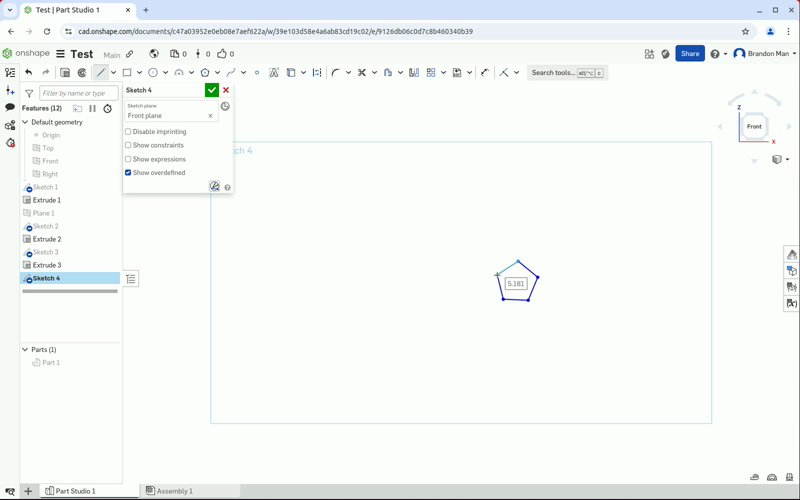
key(esc)
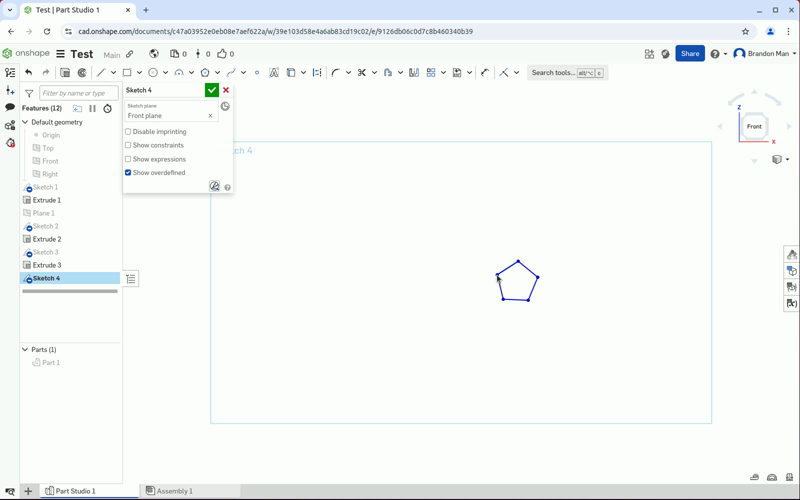
mouse_move(500, 273)
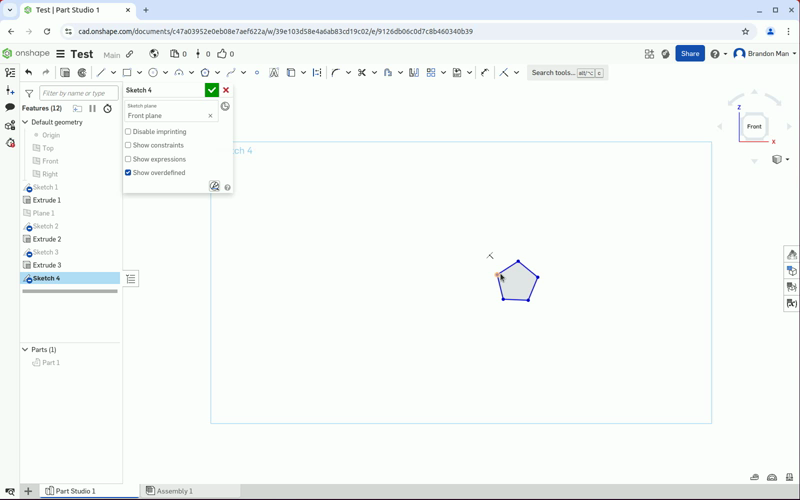
scroll(6)
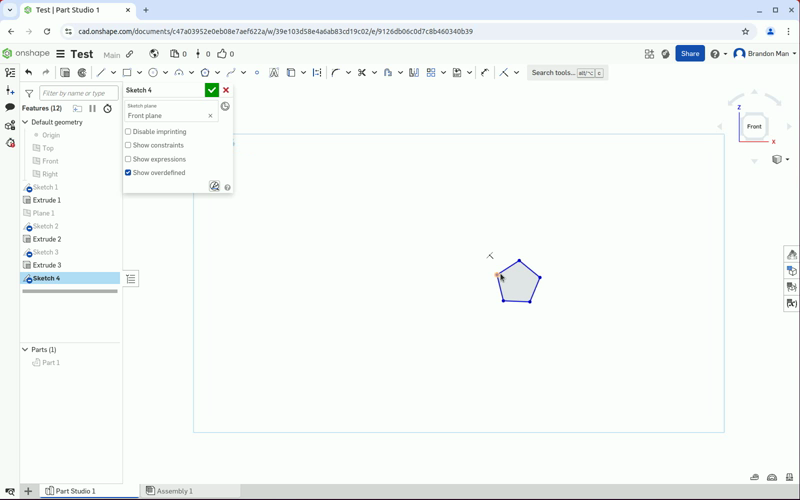
scroll(6)
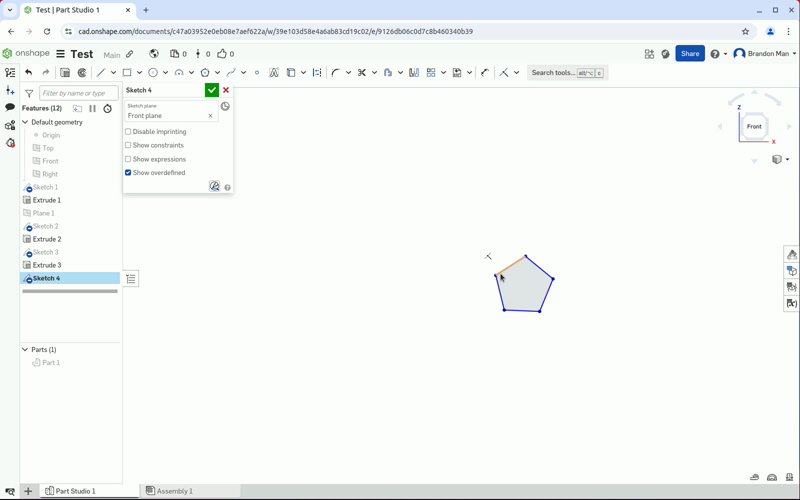
scroll(6)
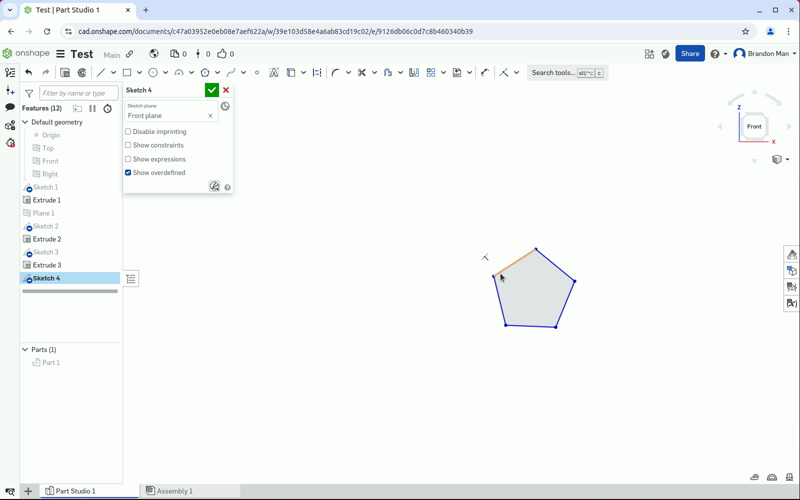
scroll(6)
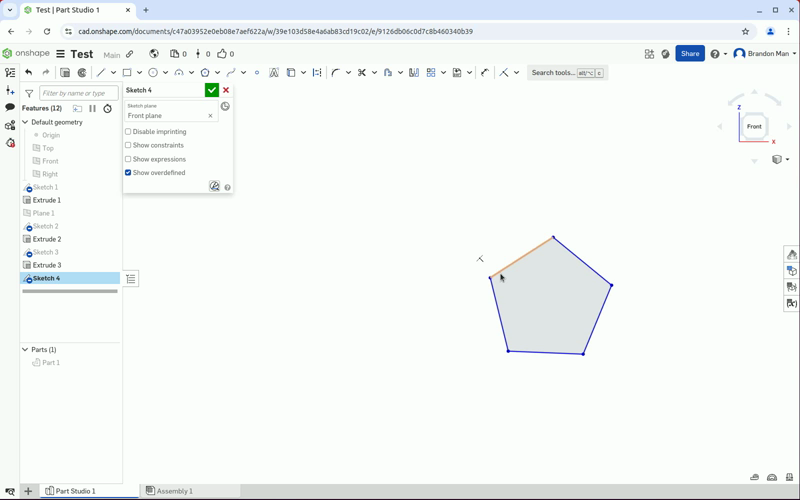
scroll(6)
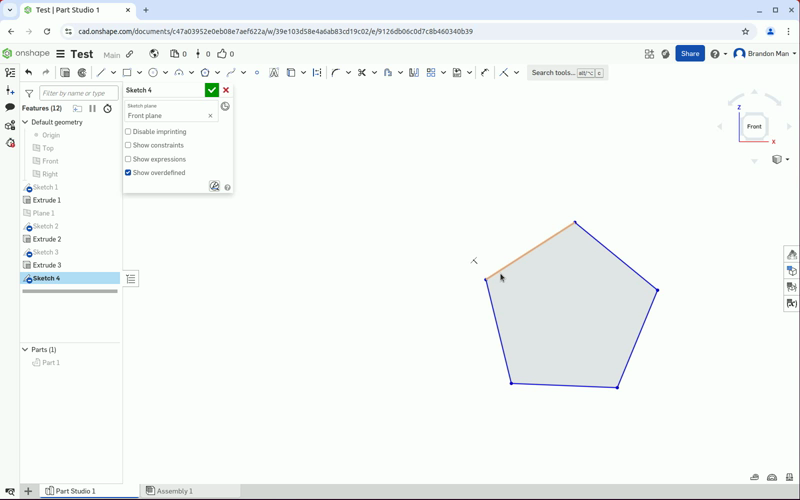
scroll(6)
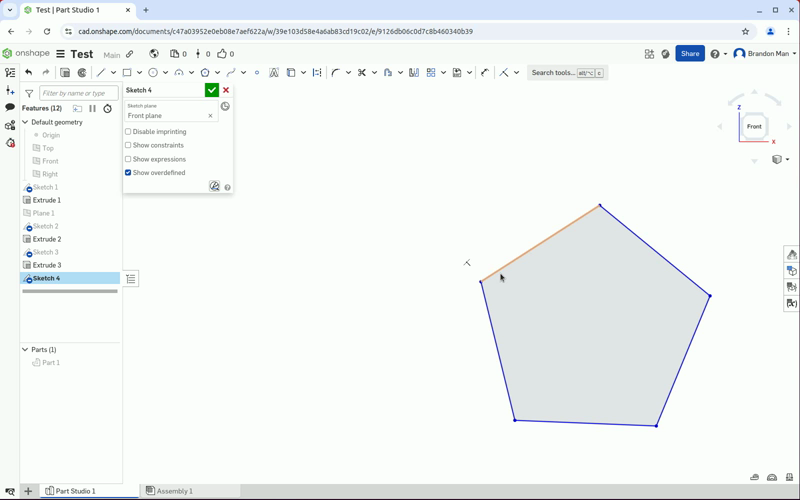
scroll(6)
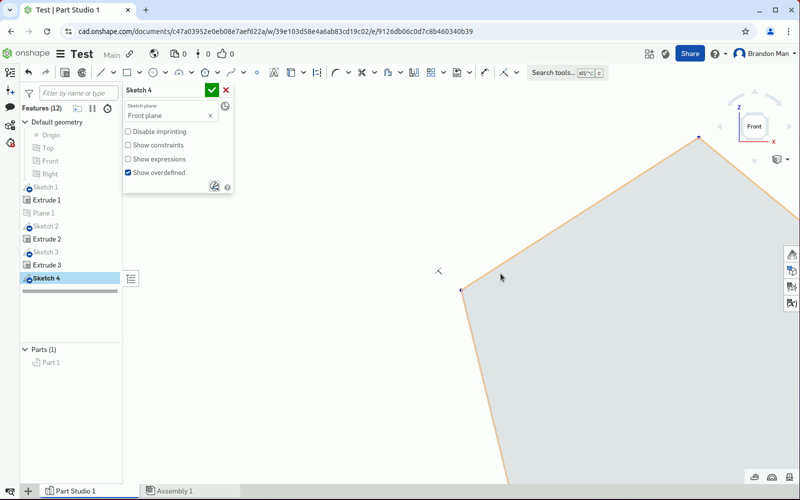
click(500, 273)
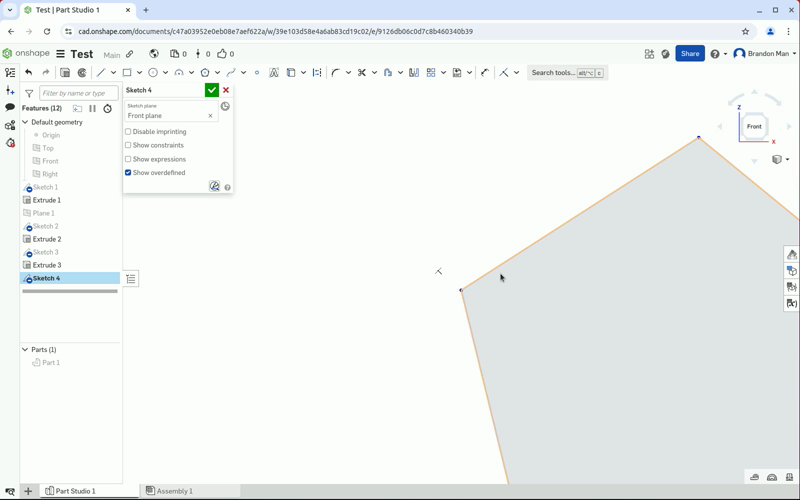
scroll(-6)
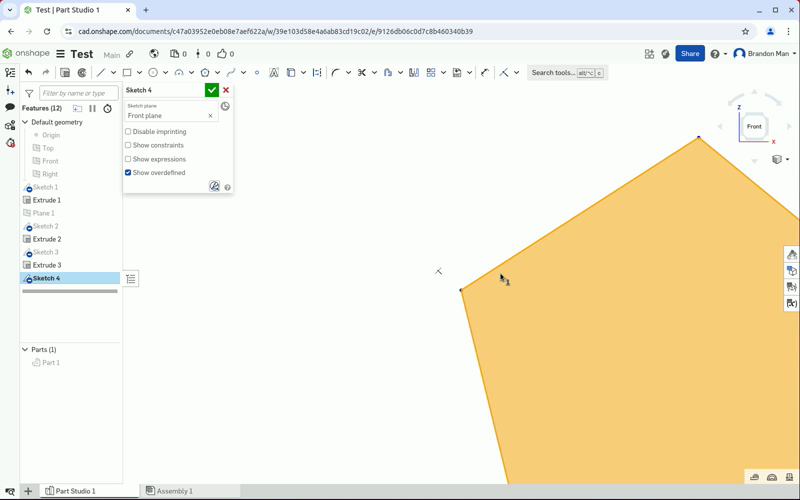
scroll(-6)
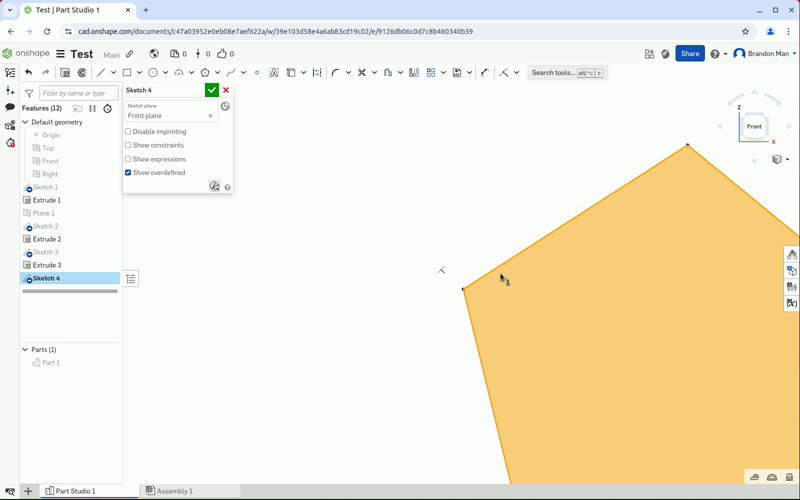
scroll(-6)
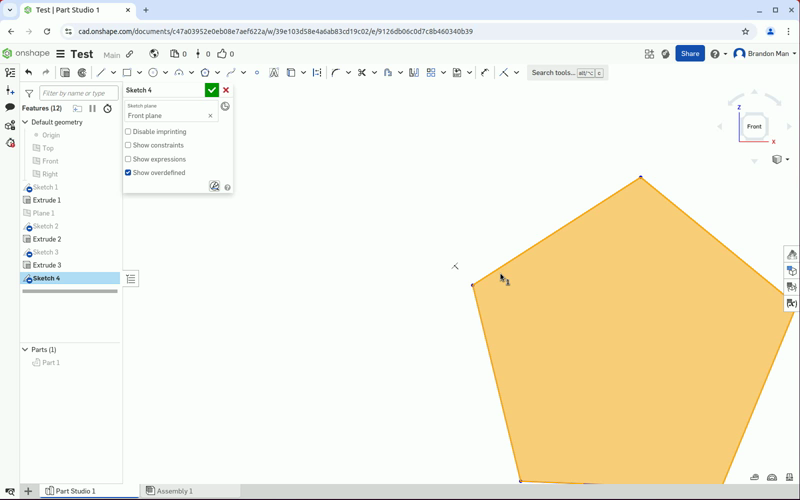
scroll(-6)
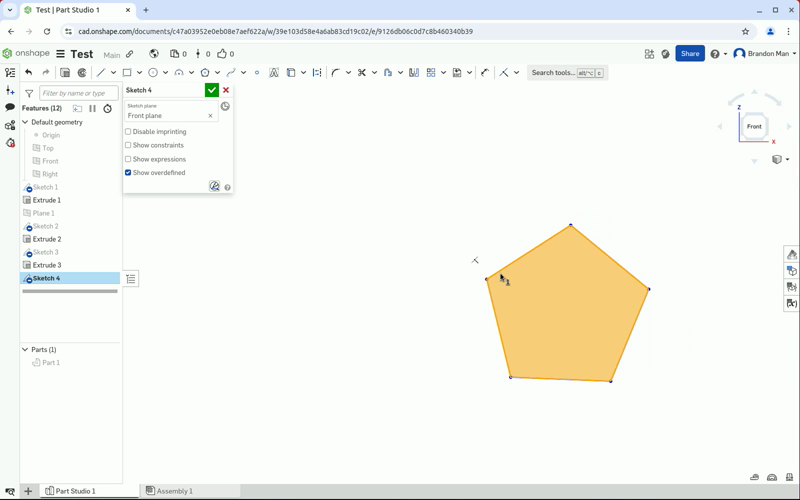
scroll(-6)
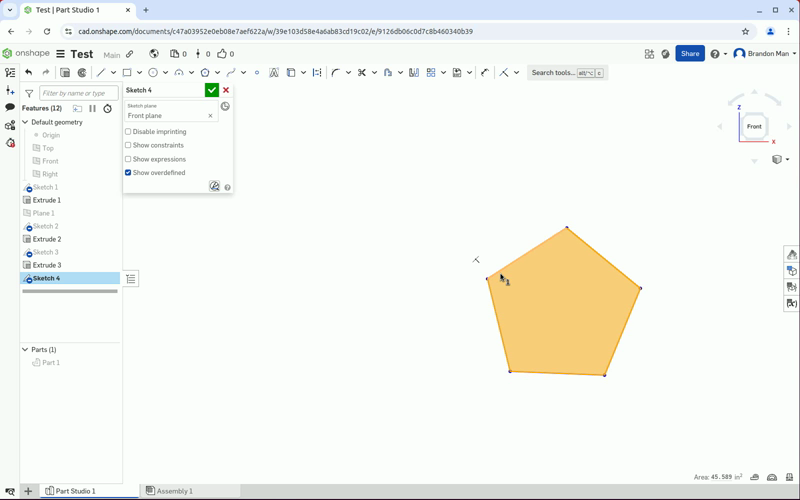
scroll(-6)
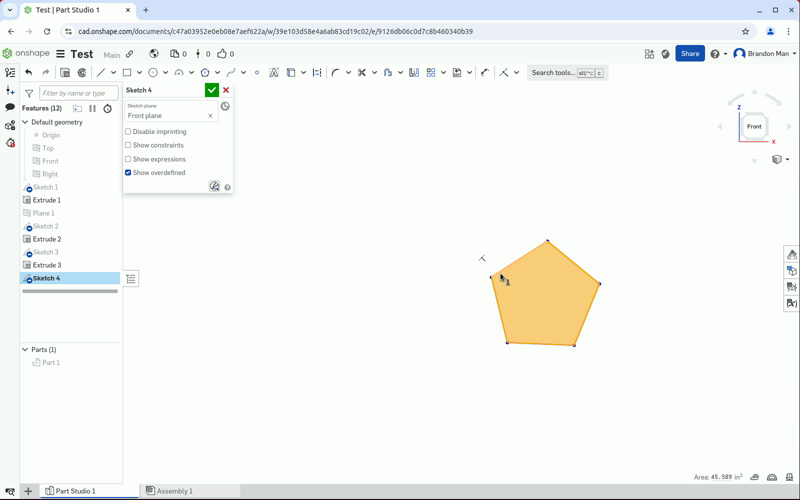
scroll(-6)
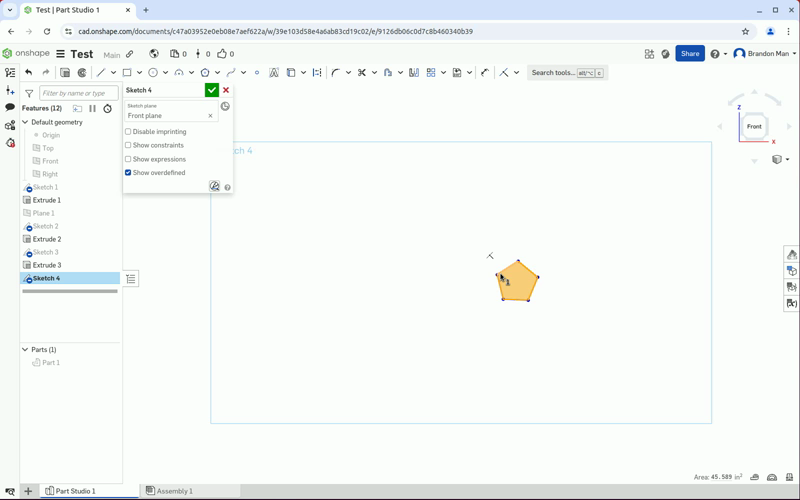
mouse_move(73, 352)
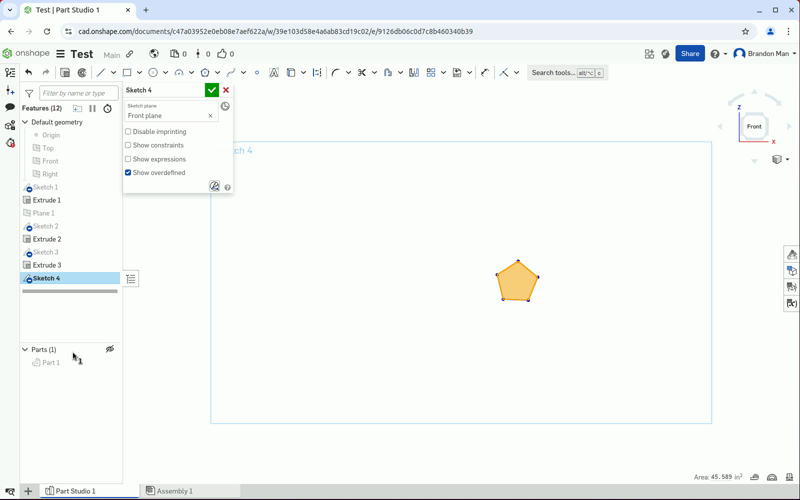
key(shift+y)
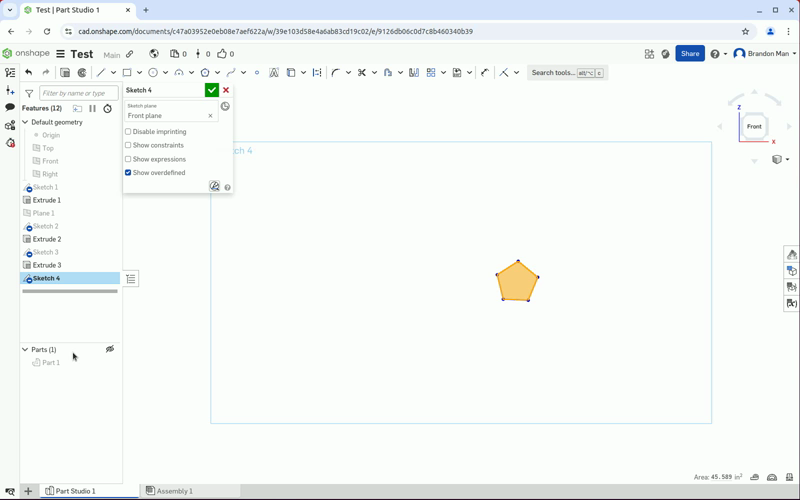
key(shift+e)
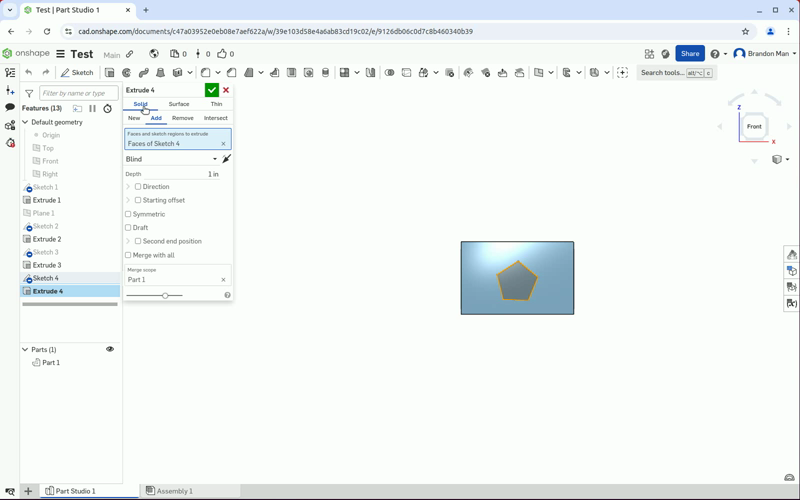
mouse_move(143, 106)
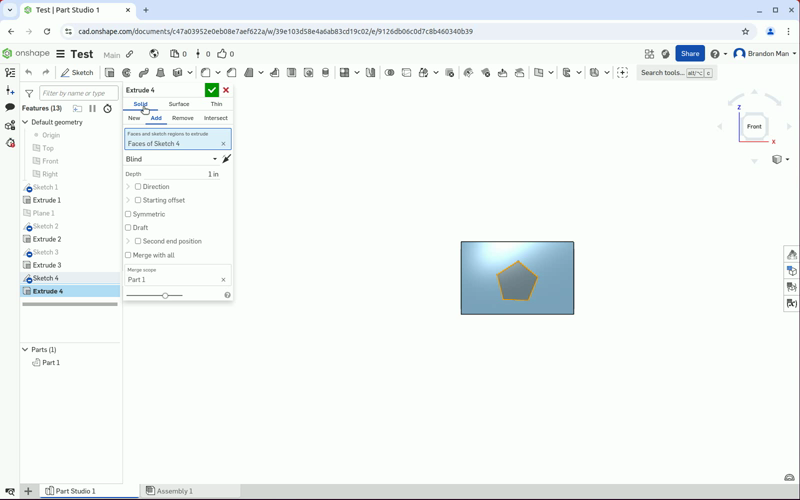
click(143, 106)
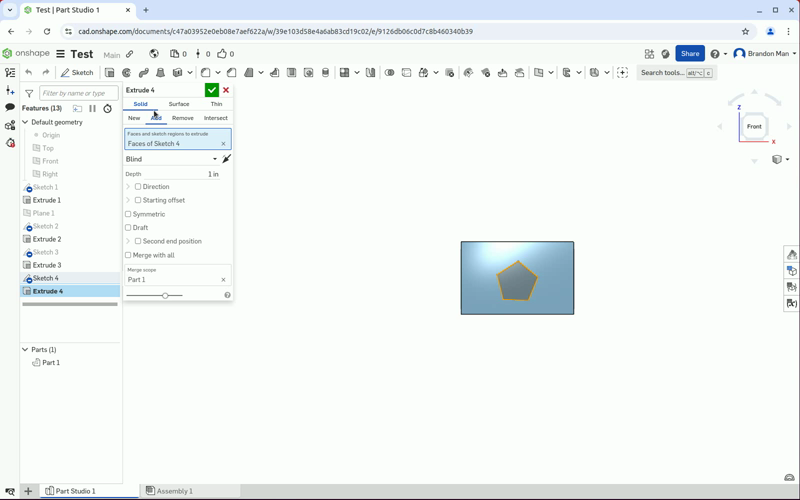
mouse_move(186, 120)
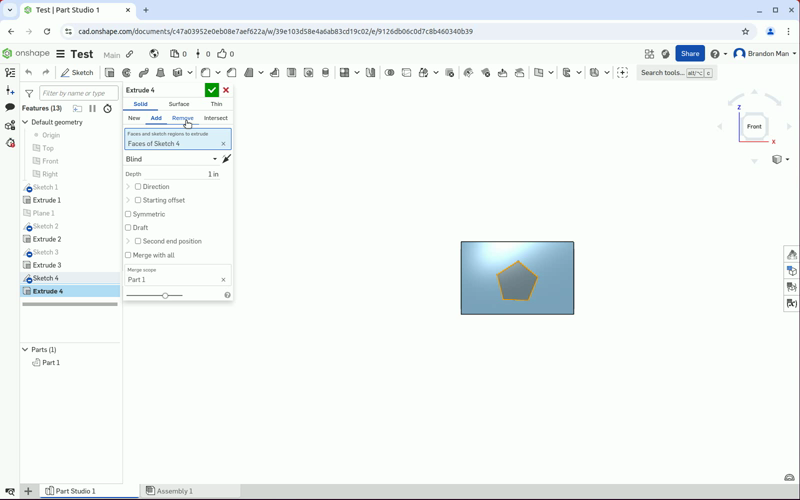
click(186, 120)
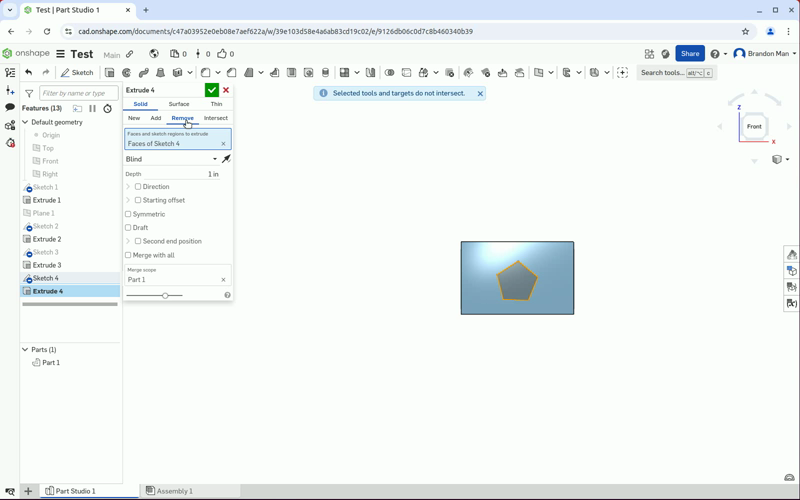
key(tab, 4)
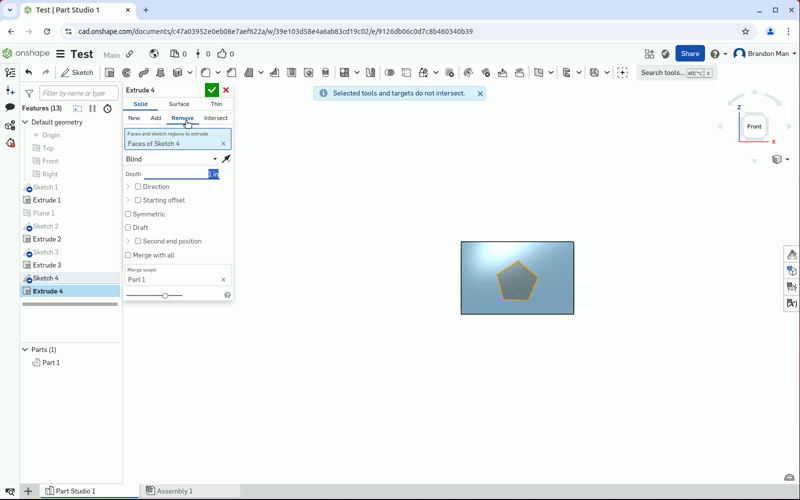
text(21.183)
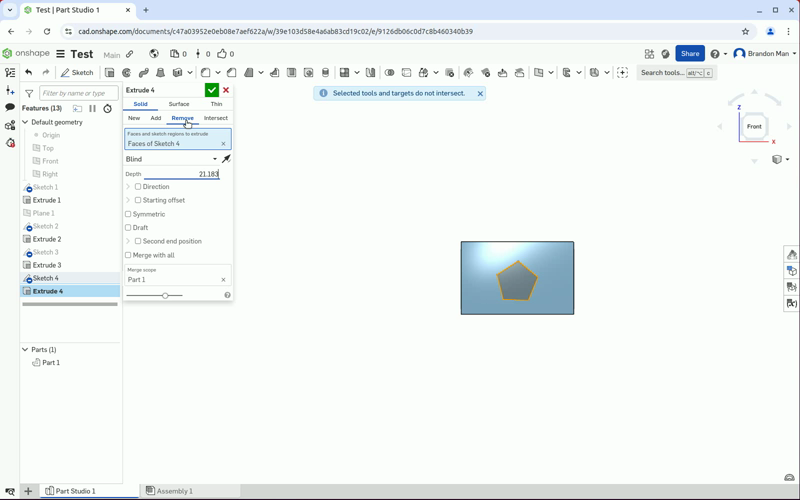
key(tab, 6)
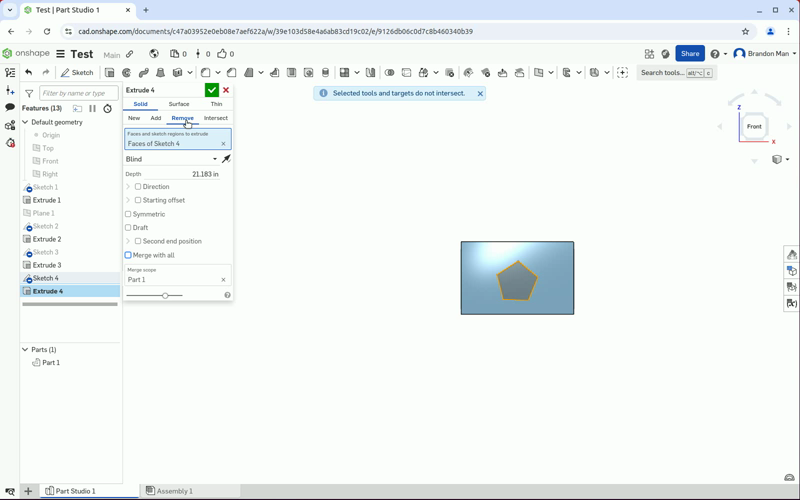
key(space)
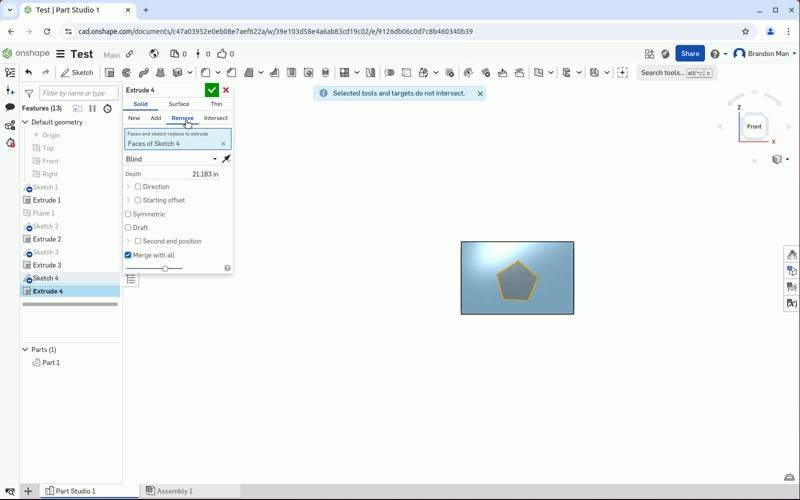
key(enter)
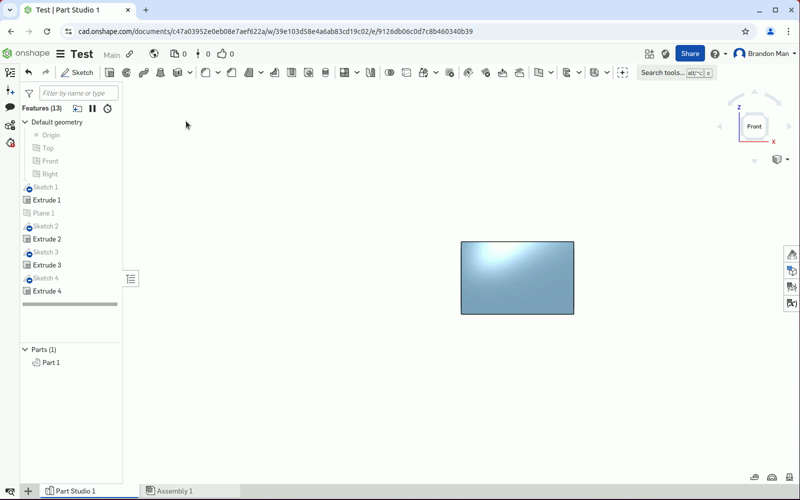
key(shift+h)
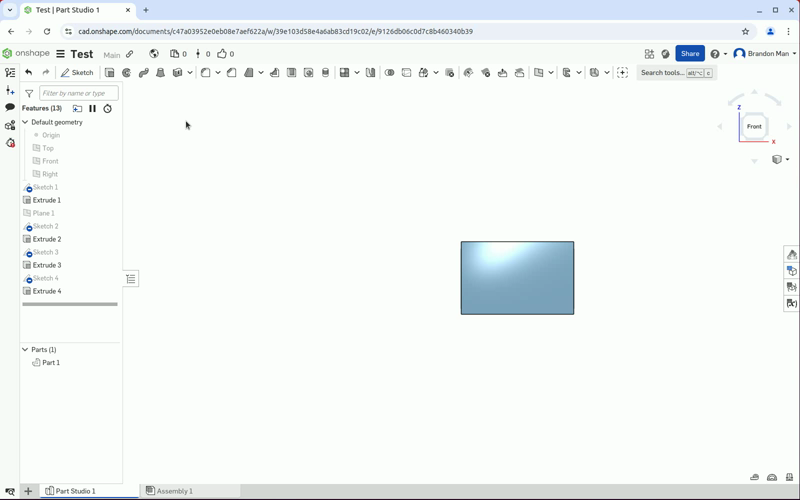
key(shift+h)
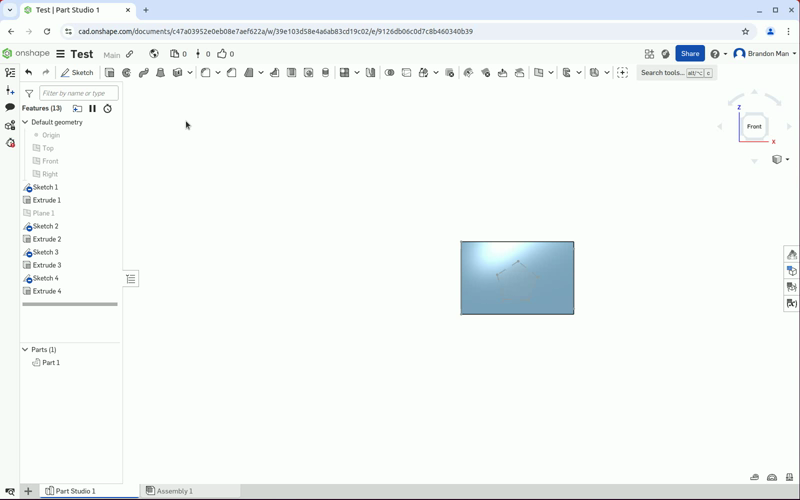
key(shift+7)
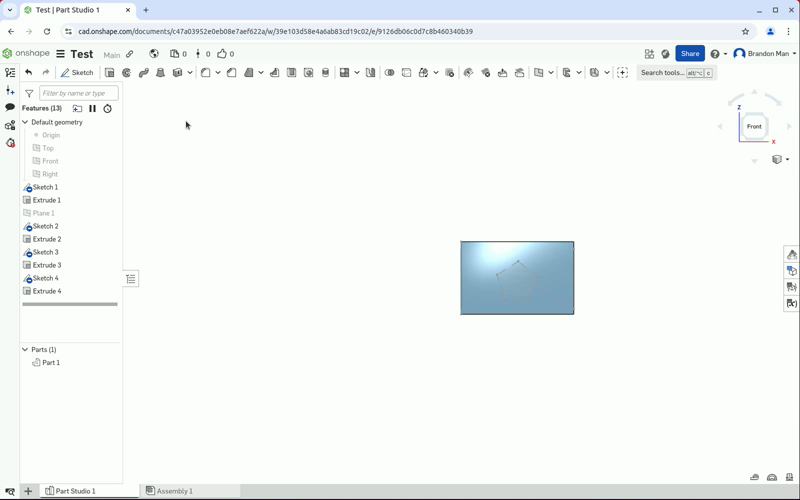
key(left, 2)
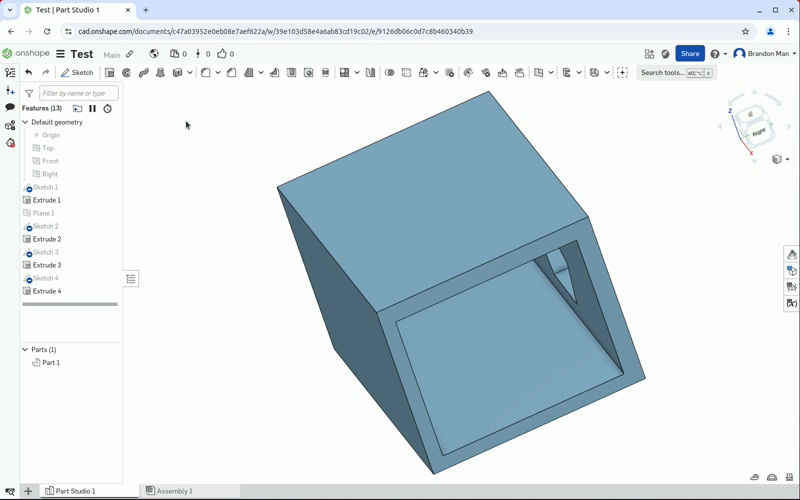
key(down, 2)
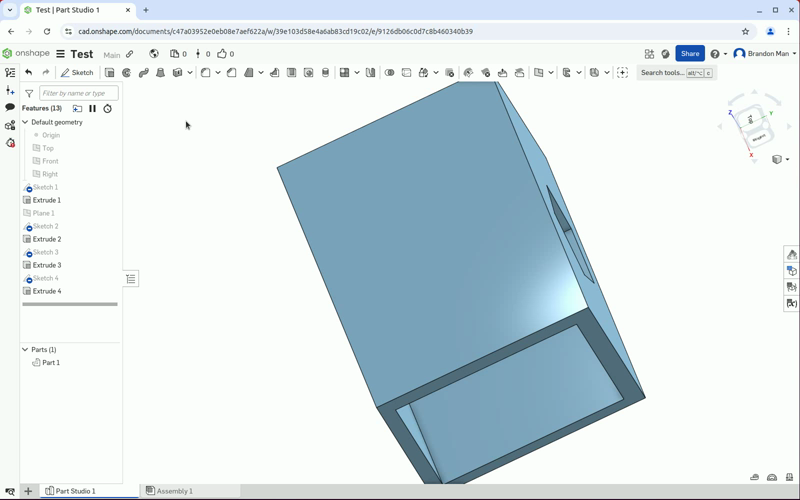
key(up, 2)
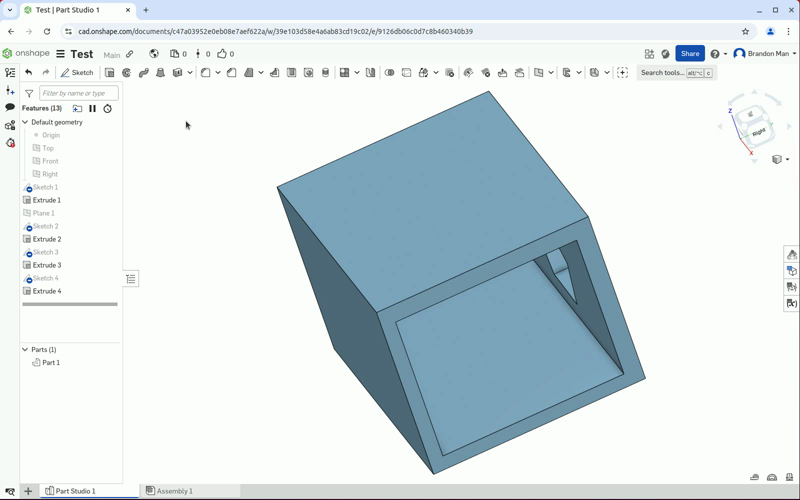
key(right, 2)
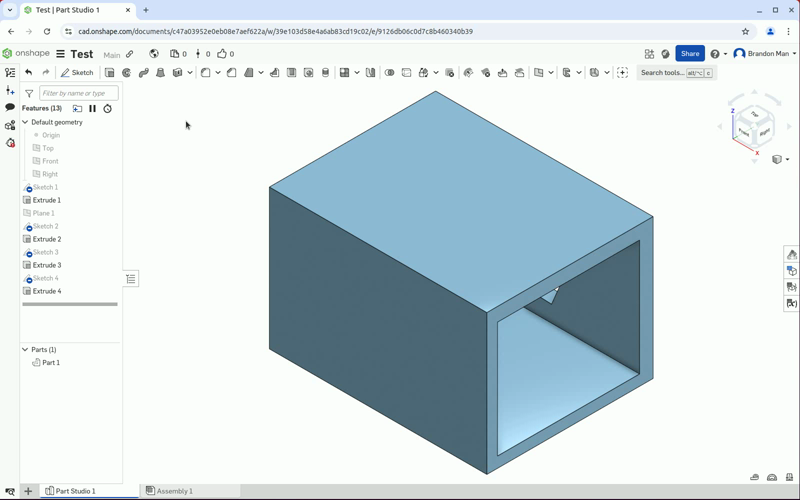
mouse_move(73, 189)
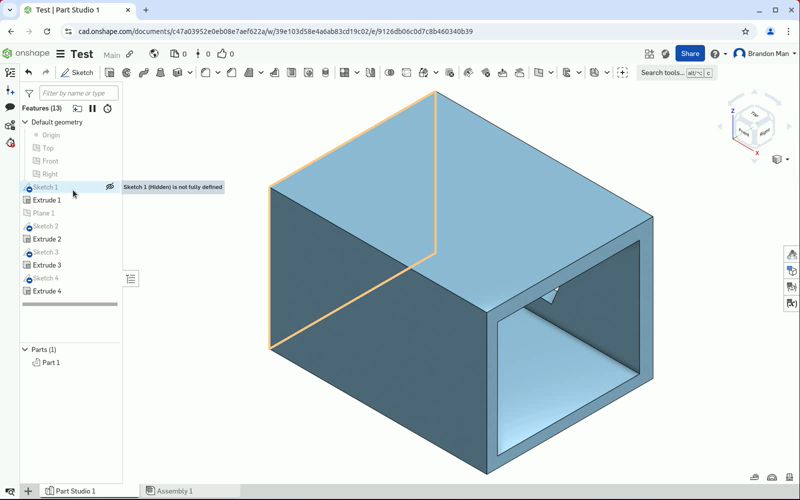
click(73, 189)